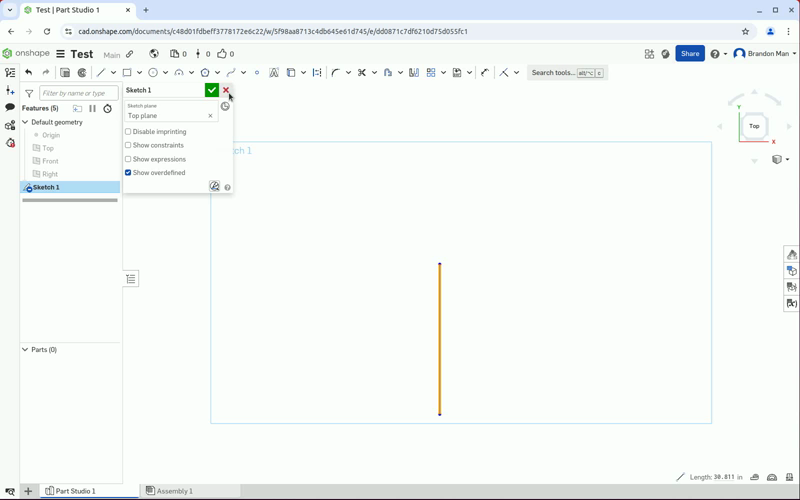
key(shift+h)
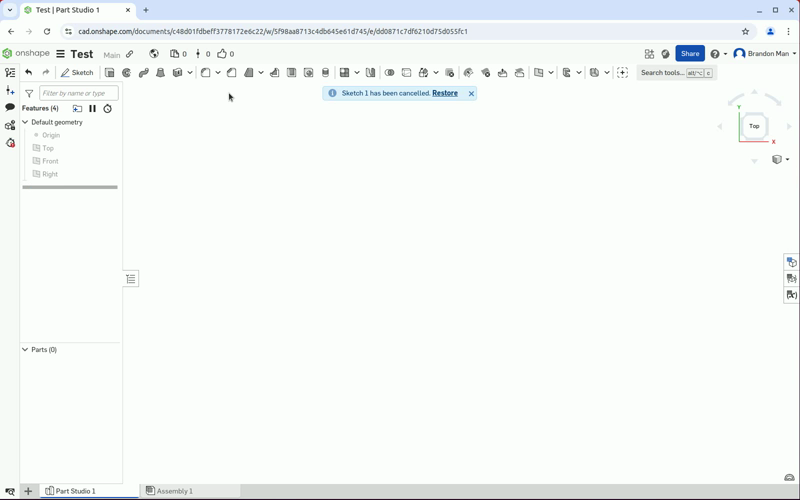
mouse_move(73, 352)
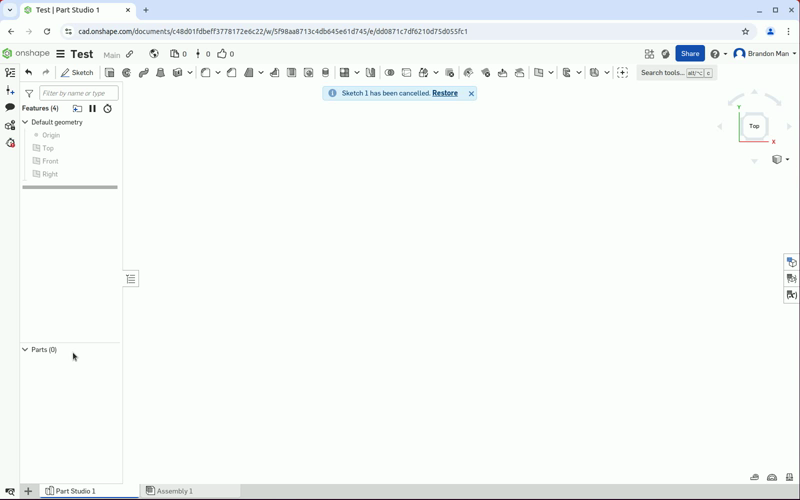
key(y)
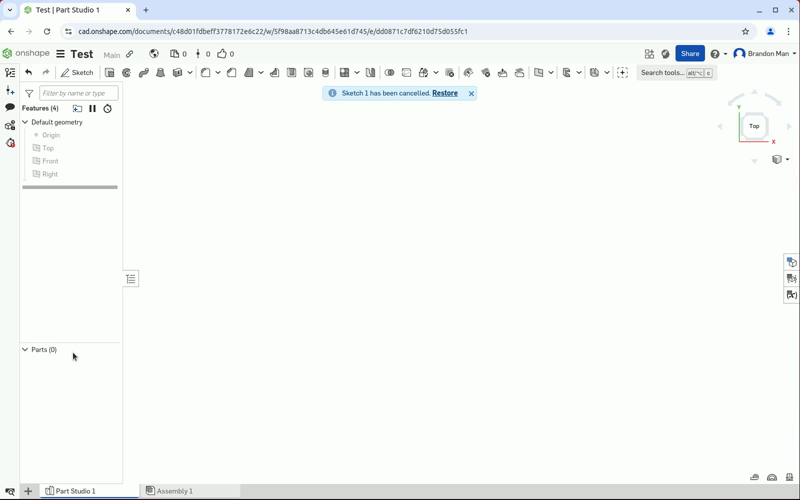
key(shift+p)
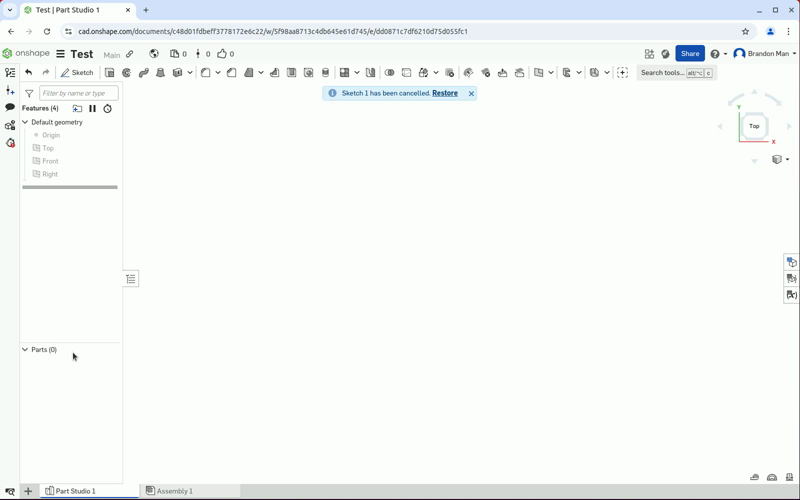
key(space)
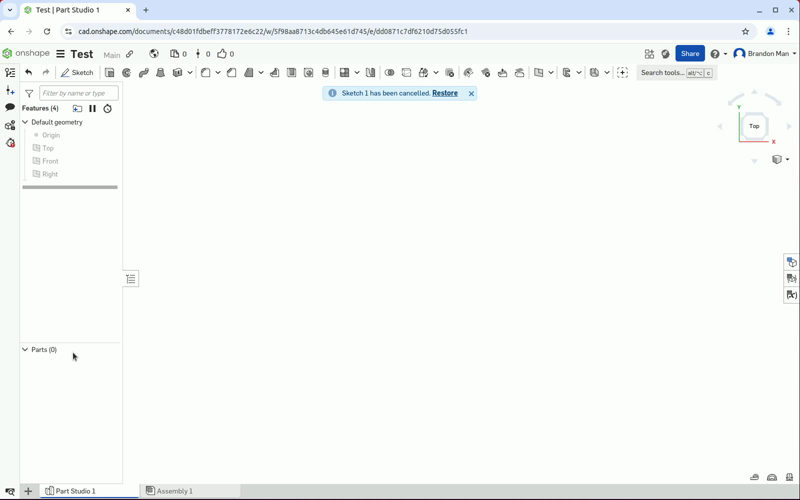
key_down(shift)
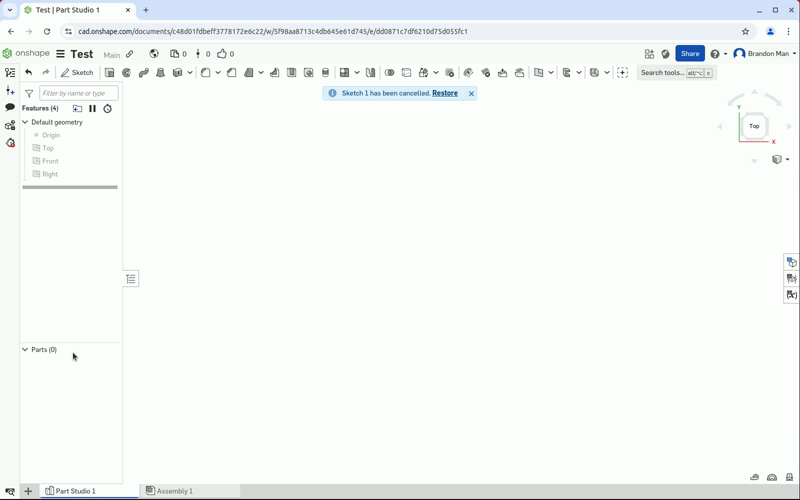
key(up)
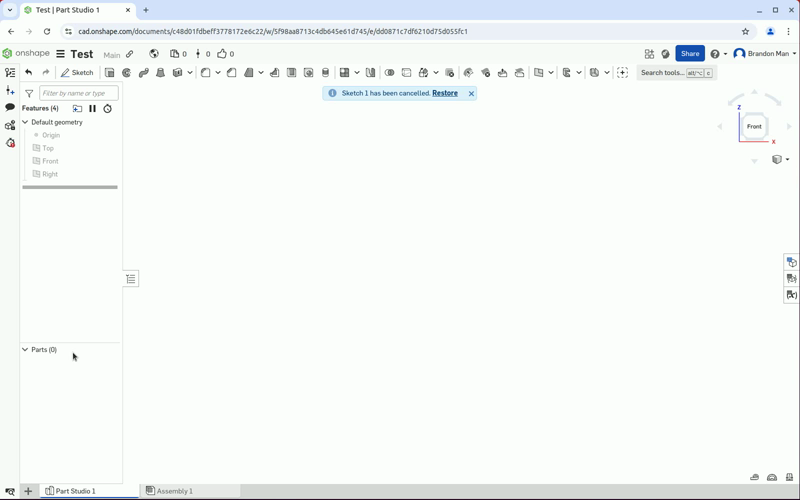
key_up(shift)
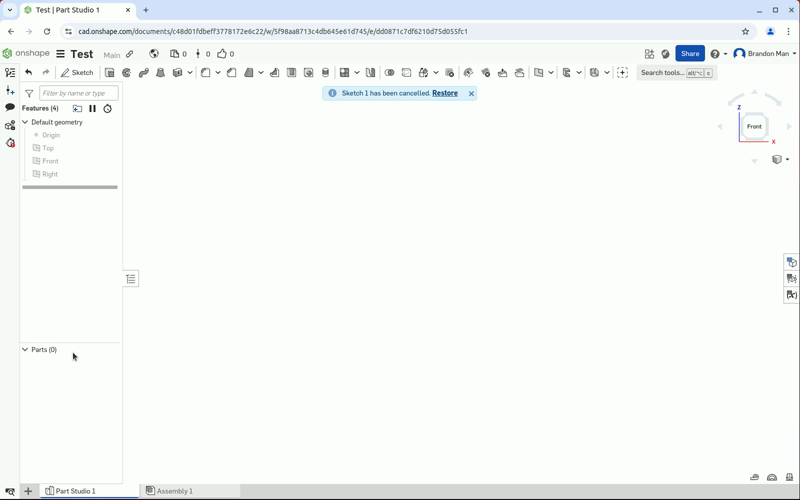
mouse_move(73, 352)
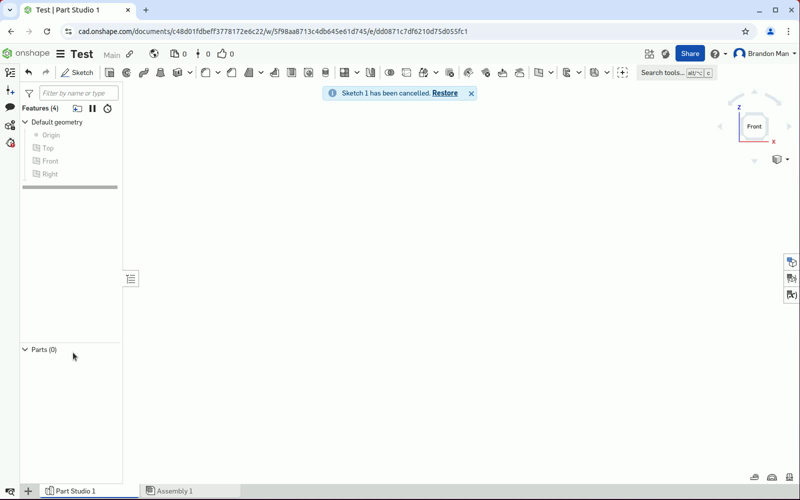
key(shift+y)
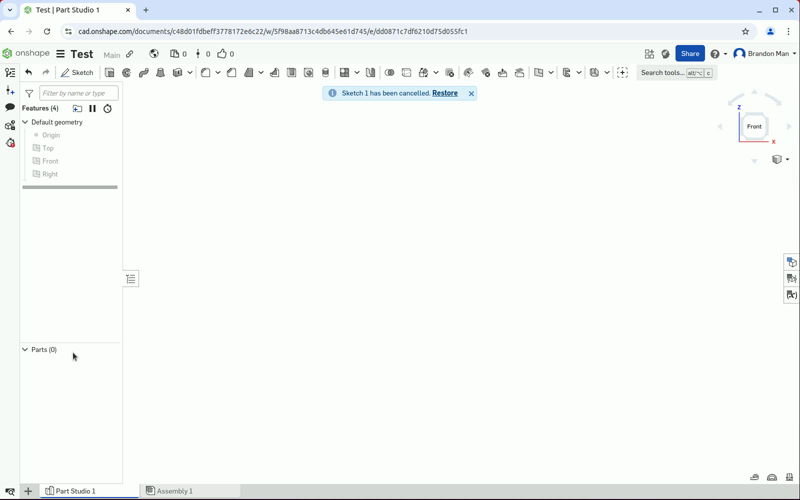
key(shift+s)
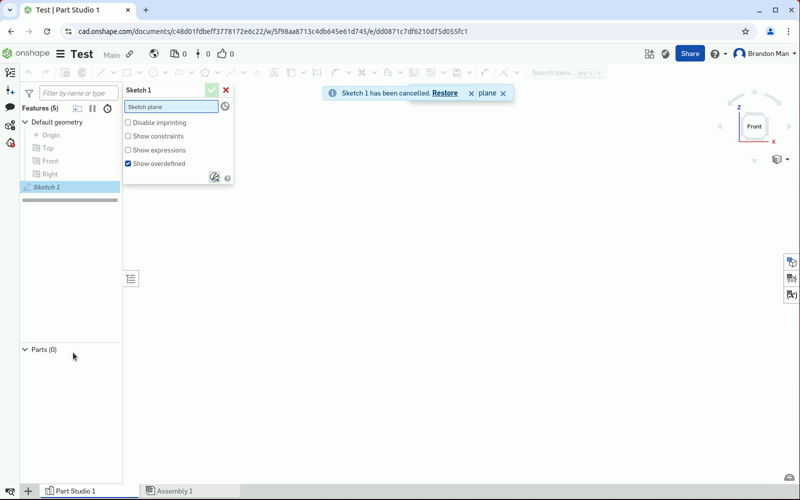
mouse_move(73, 163)
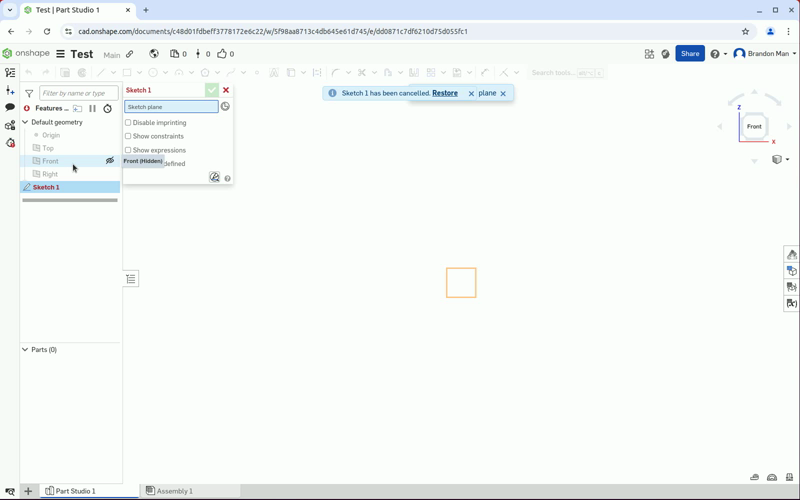
click(73, 163)
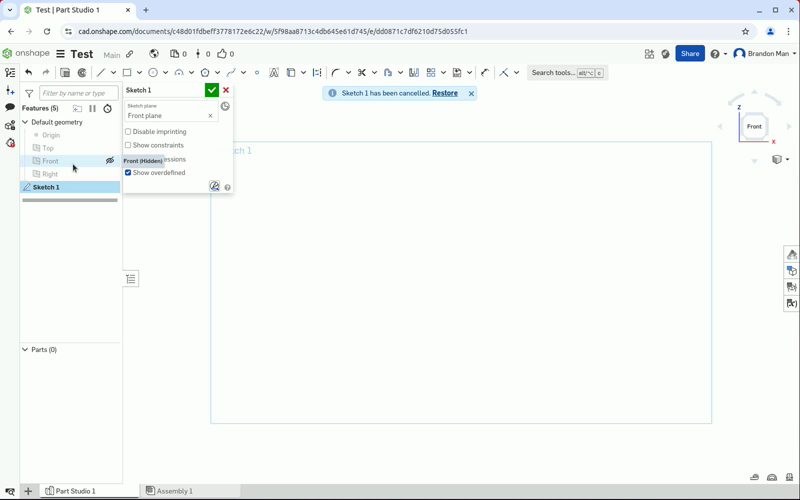
mouse_move(73, 352)
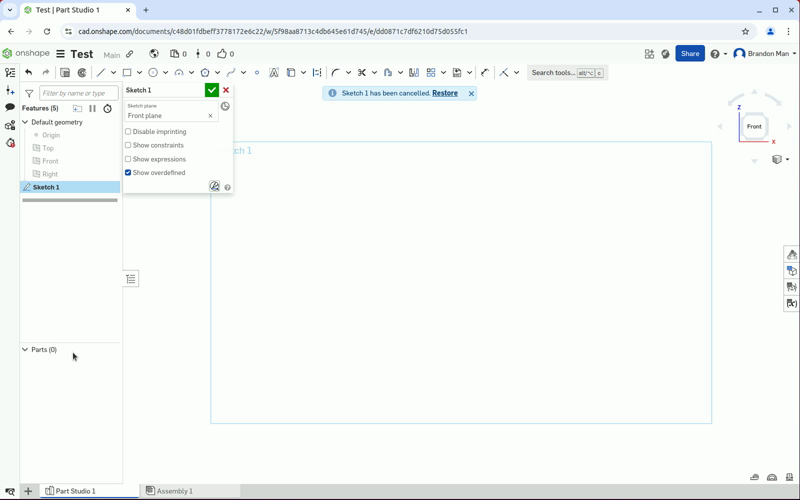
key(y)
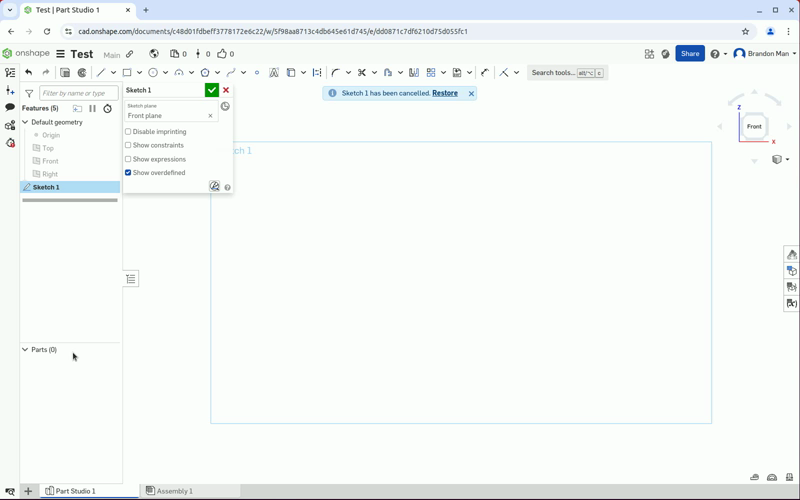
key(l)
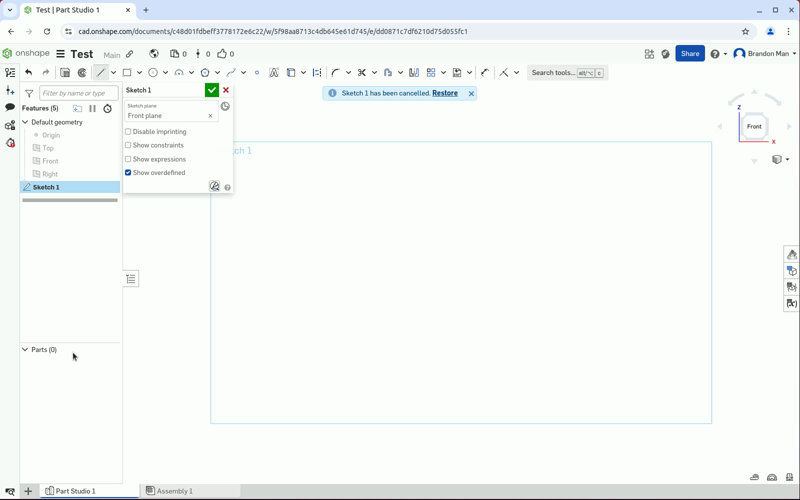
key_down(shift)
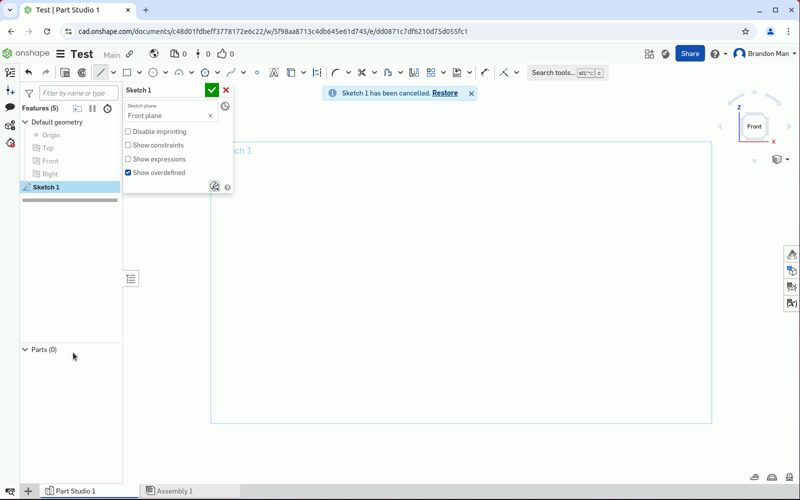
mouse_move(375, 228)
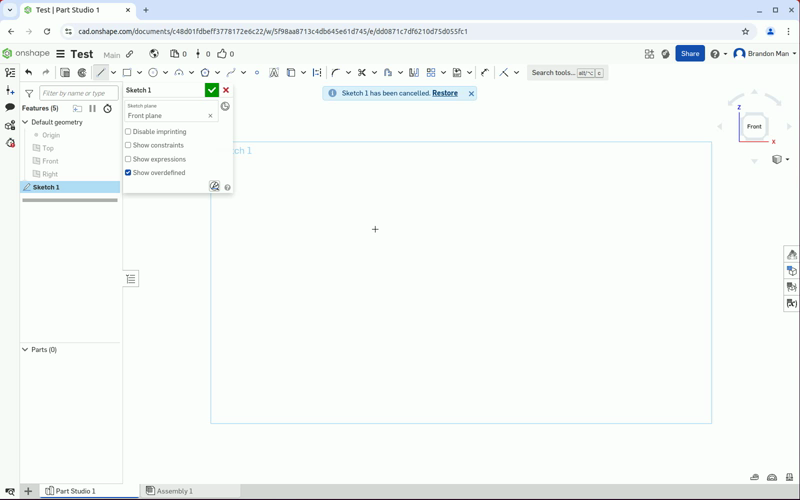
click(375, 228)
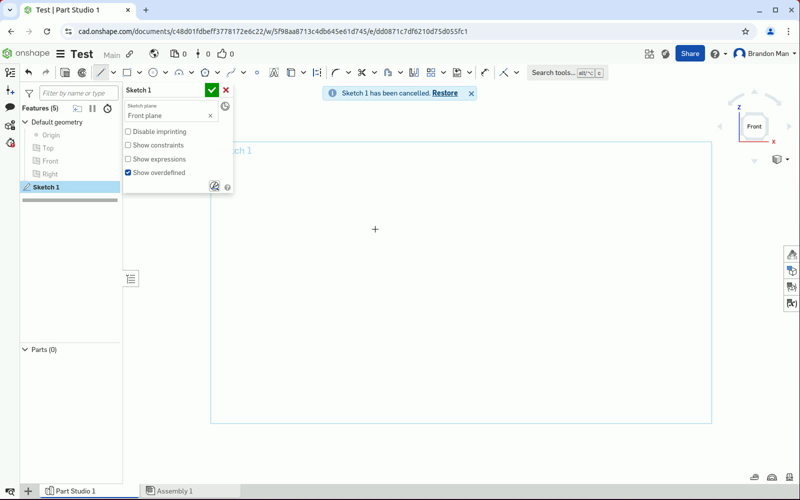
key_up(shift)
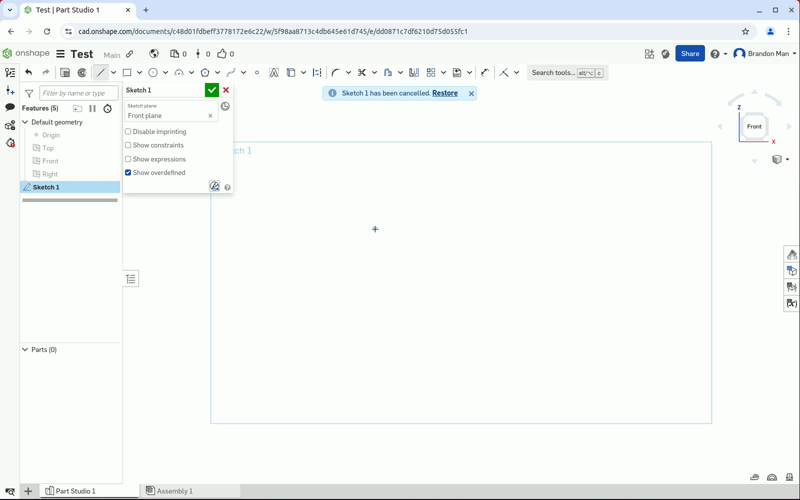
key_down(shift)
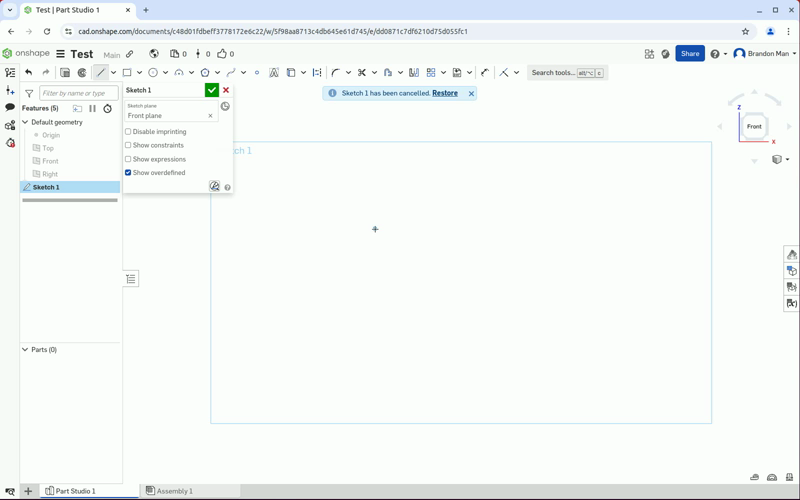
mouse_move(405, 228)
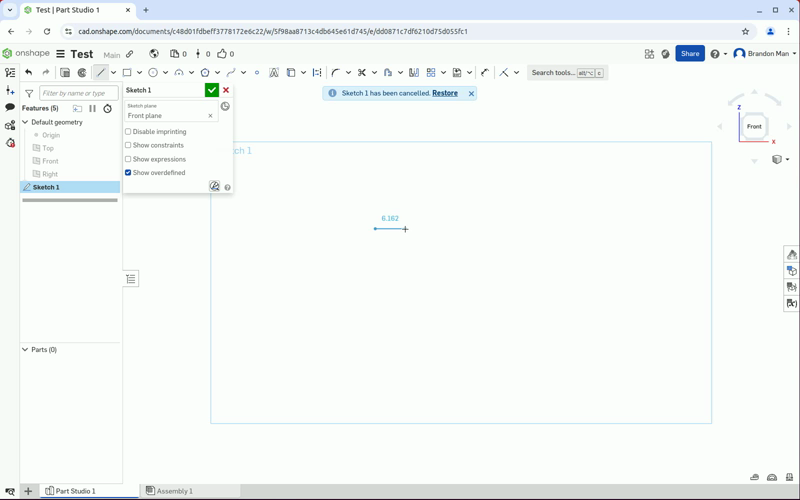
mouse_move(403, 228)
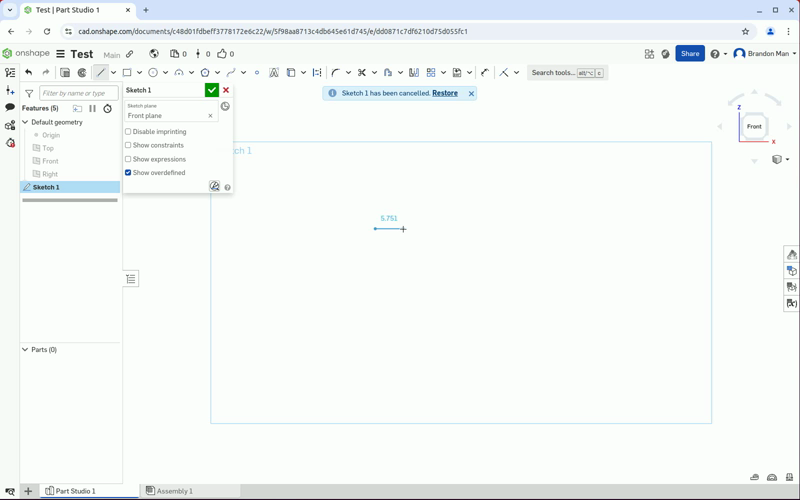
click(403, 228)
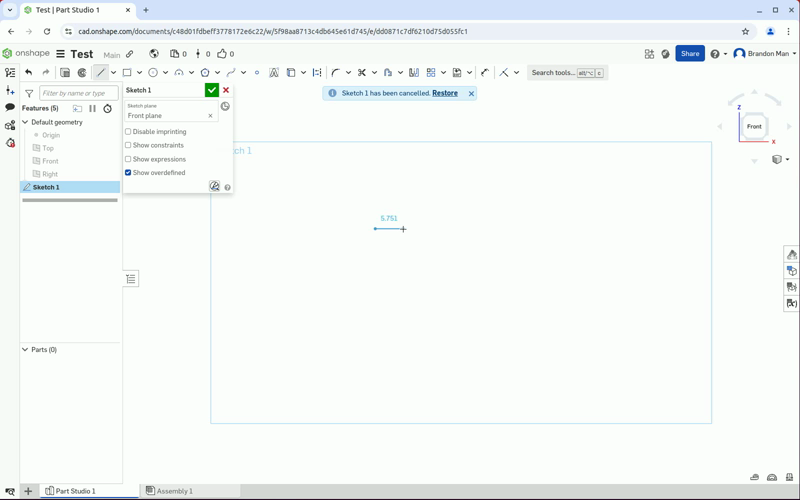
key_up(shift)
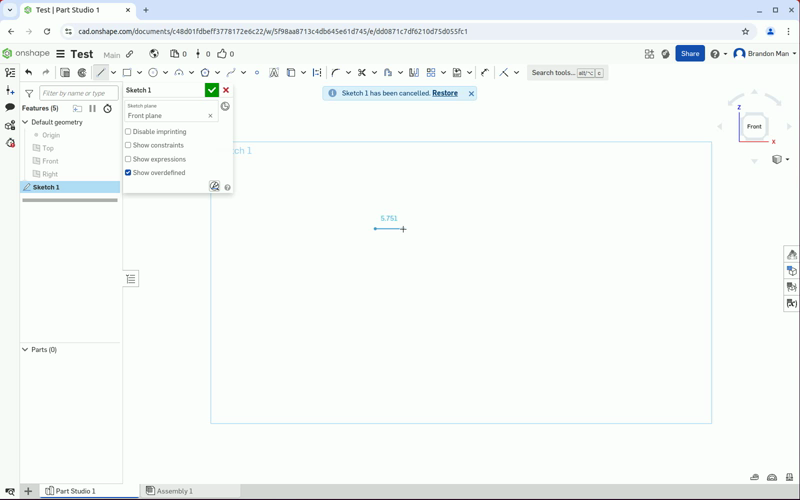
key_down(shift)
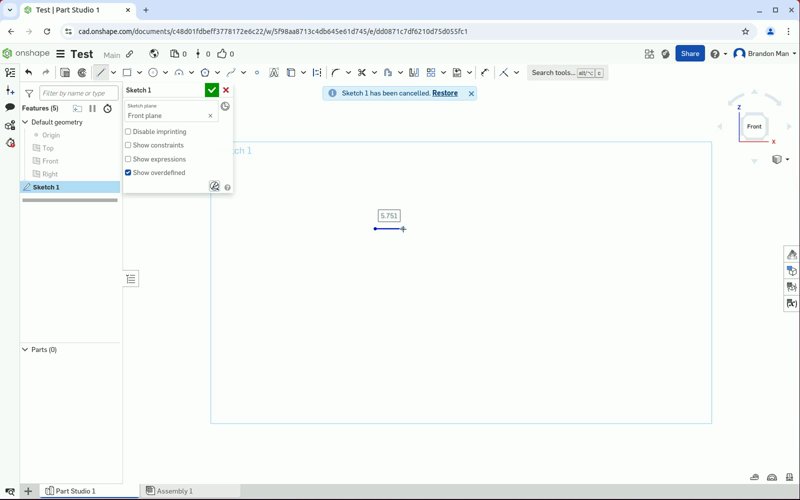
mouse_move(433, 228)
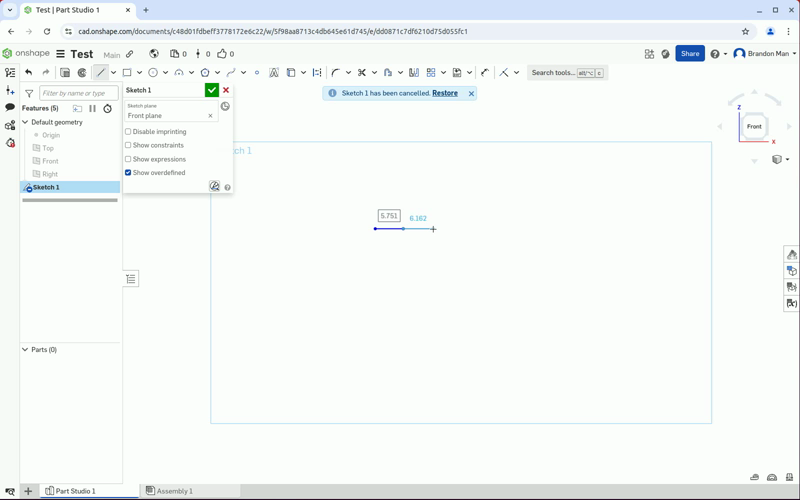
mouse_move(393, 215)
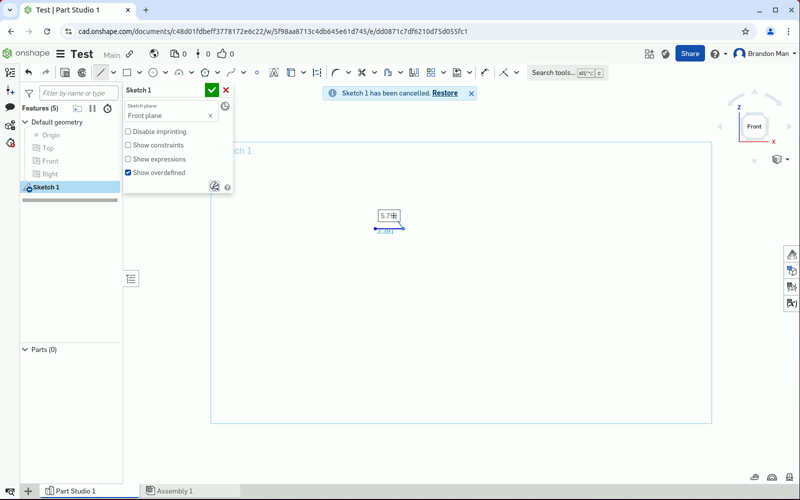
click(393, 215)
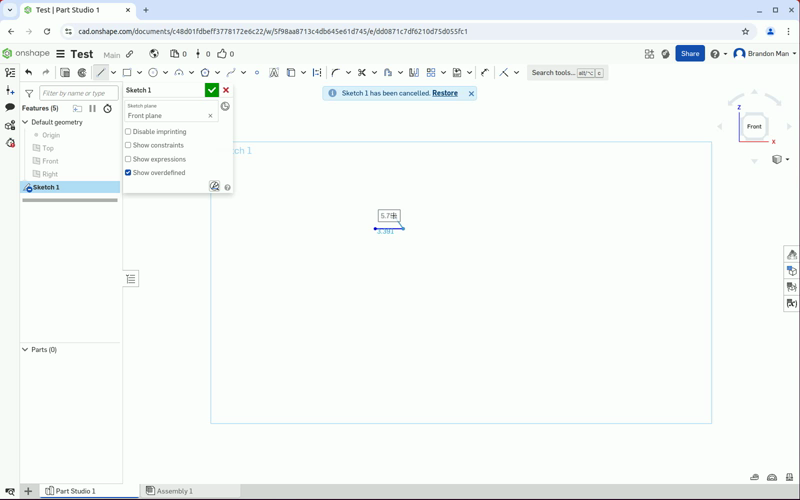
key_up(shift)
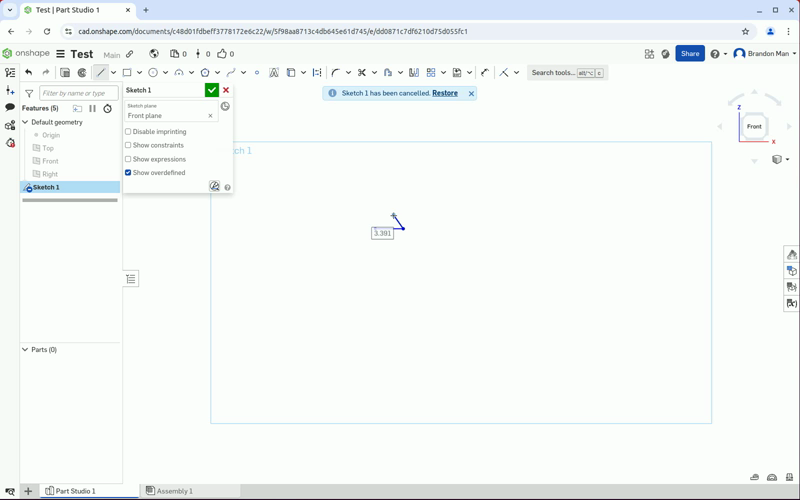
key_down(shift)
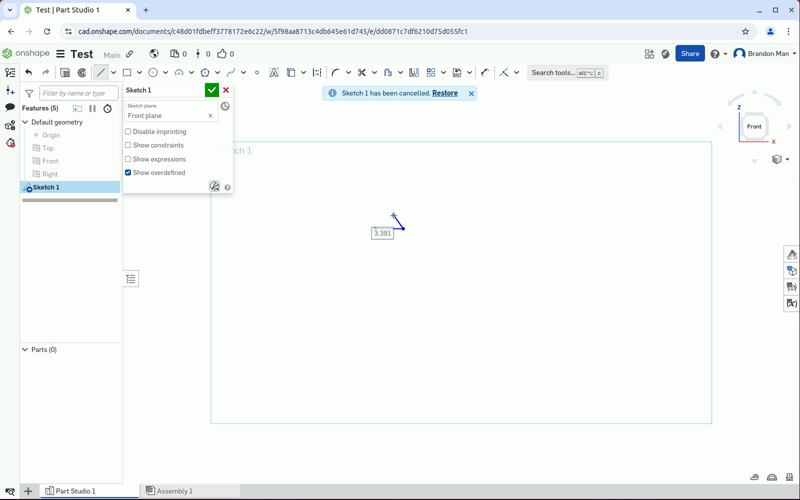
mouse_move(466, 215)
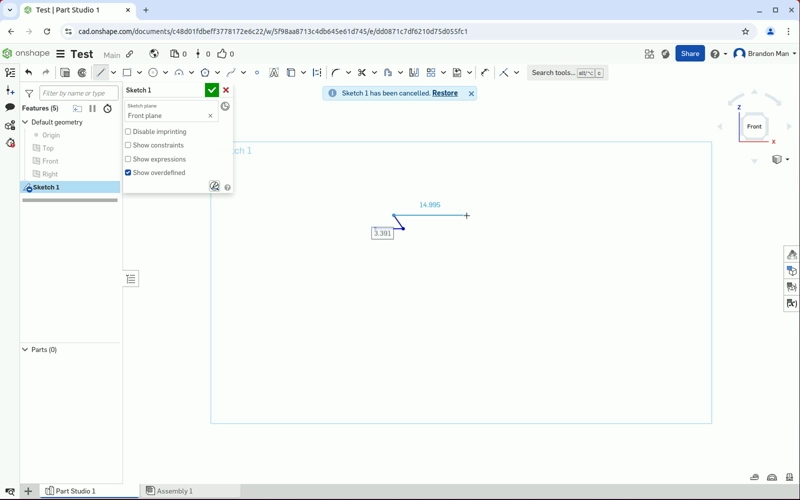
click(466, 215)
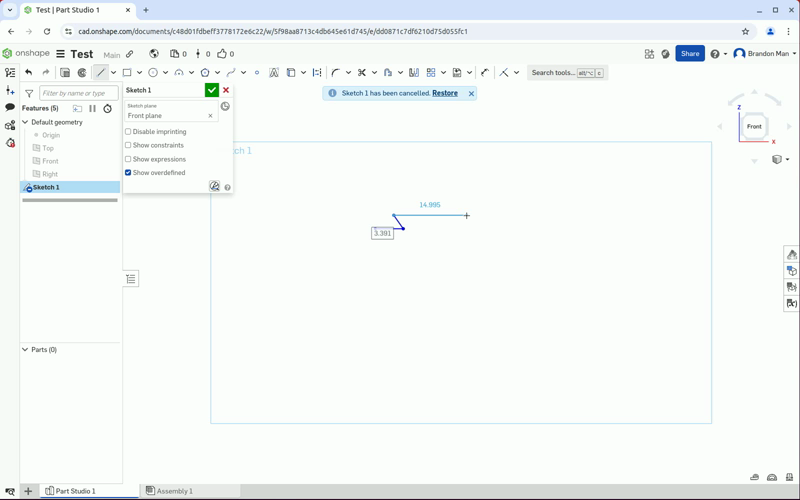
key_up(shift)
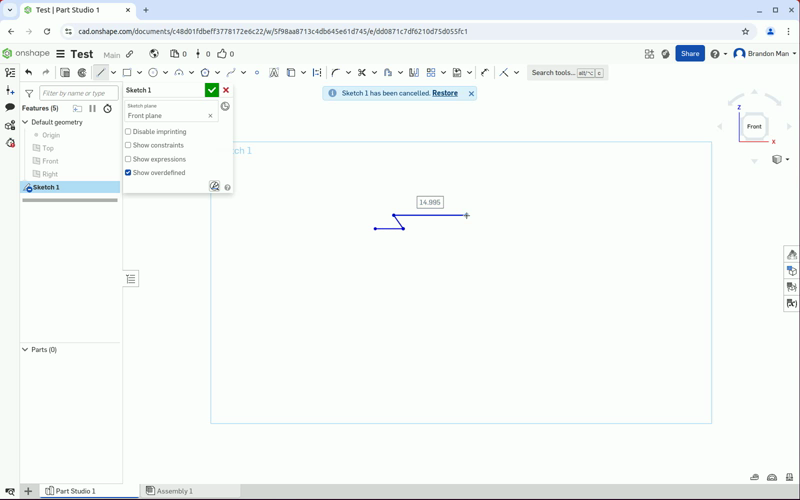
key_down(shift)
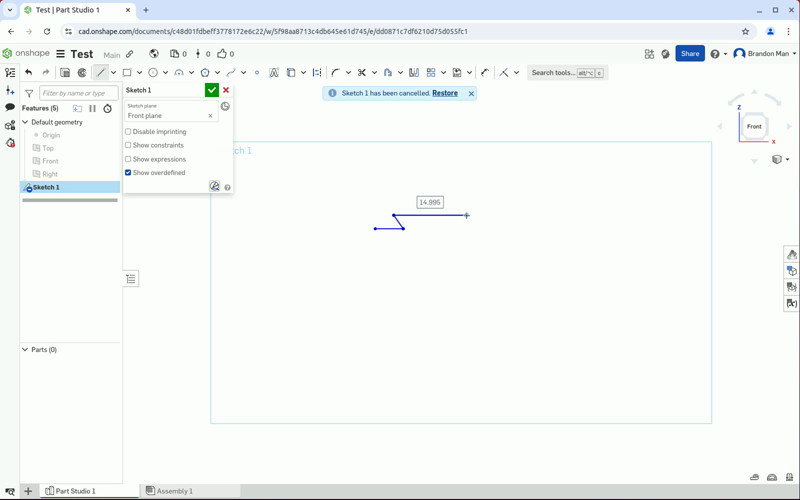
mouse_move(496, 215)
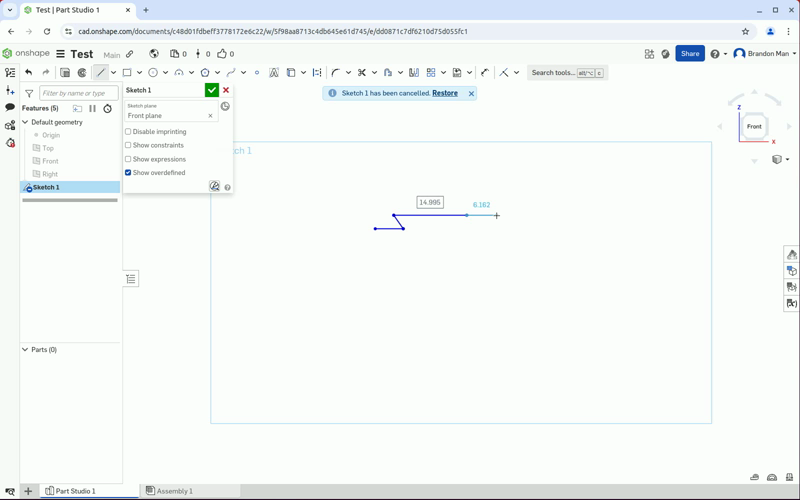
mouse_move(457, 229)
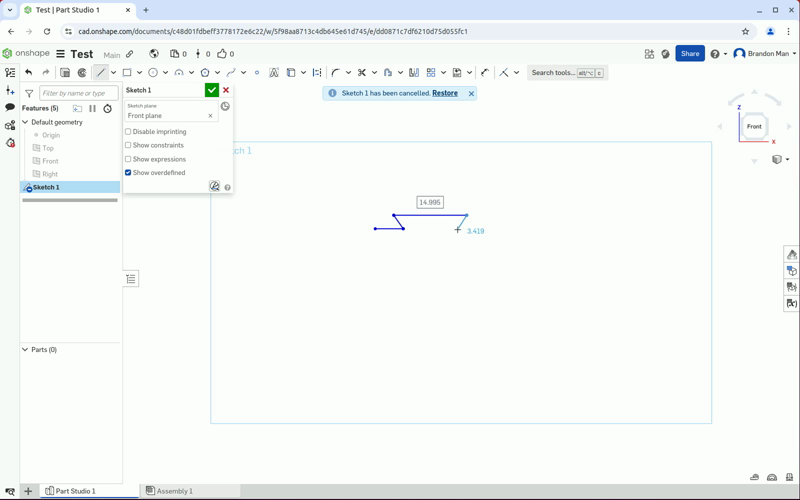
click(457, 229)
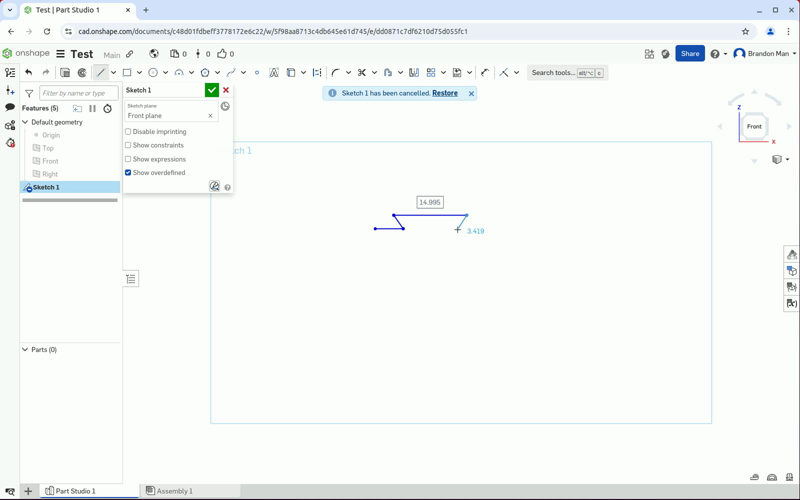
key_up(shift)
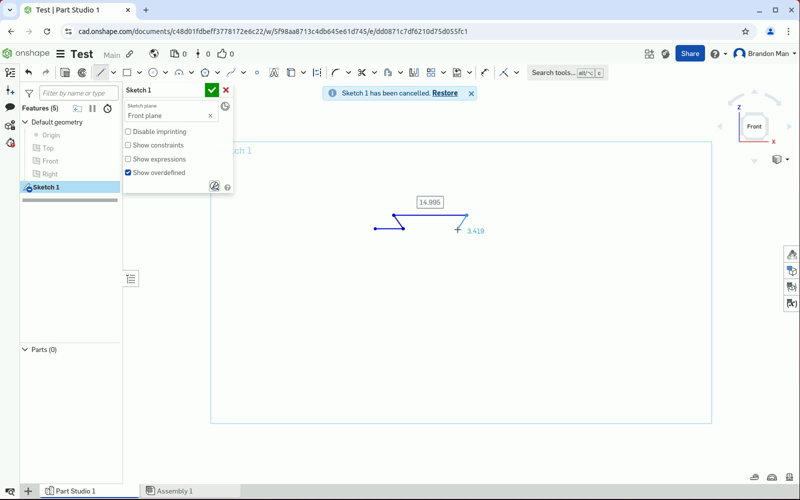
key_down(shift)
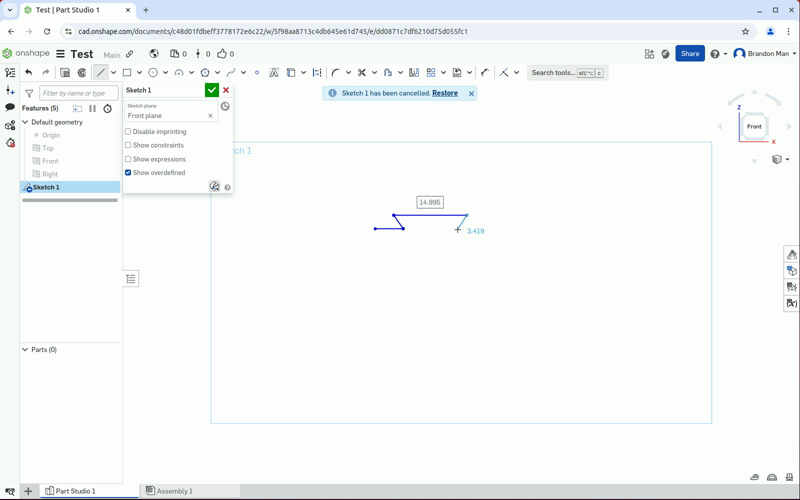
mouse_move(487, 229)
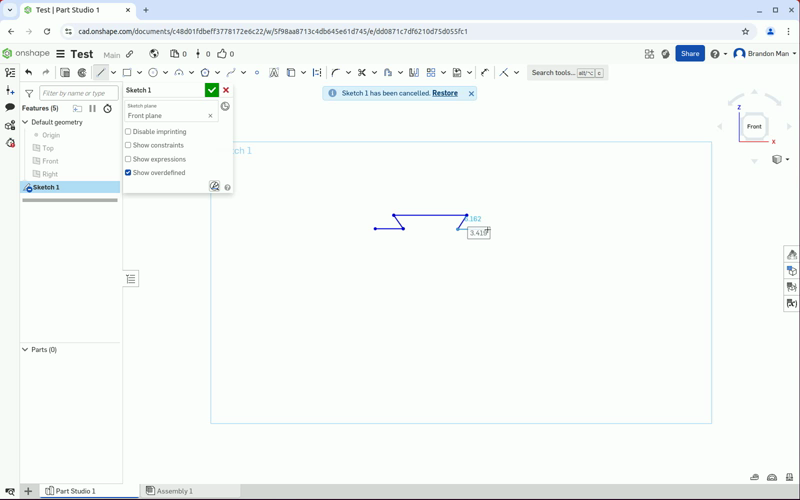
mouse_move(485, 229)
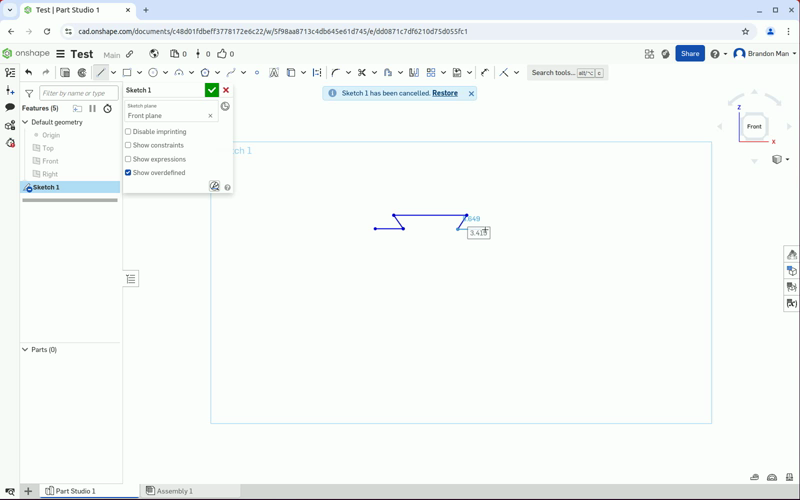
click(485, 229)
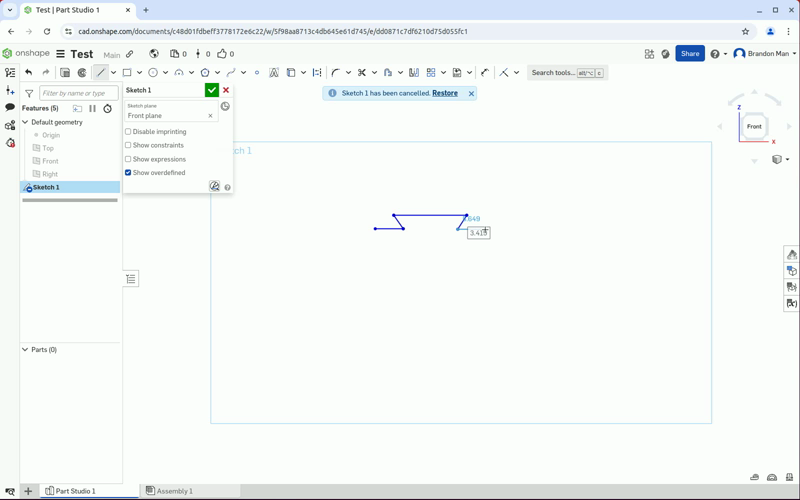
key_up(shift)
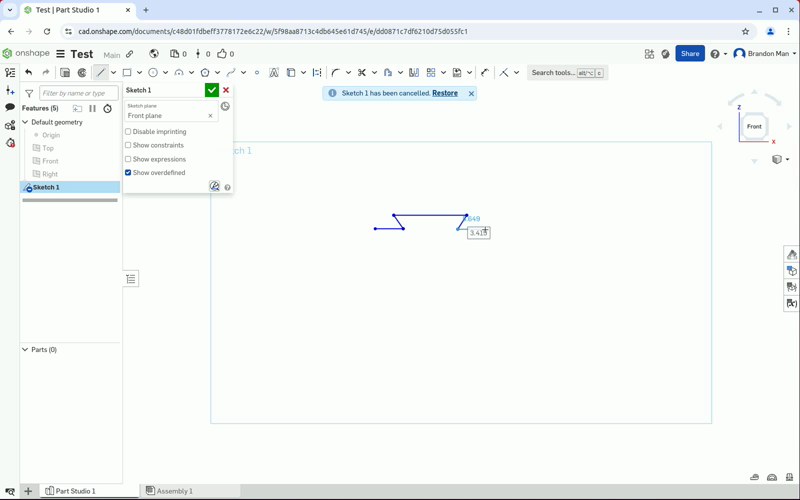
key_down(shift)
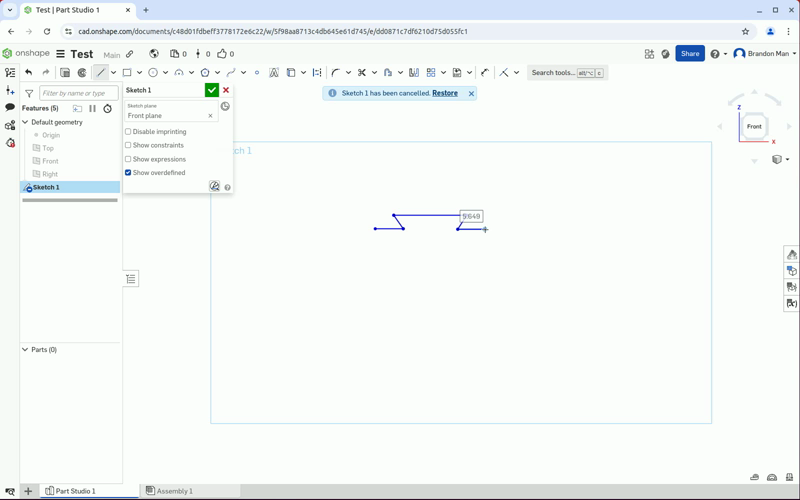
mouse_move(515, 229)
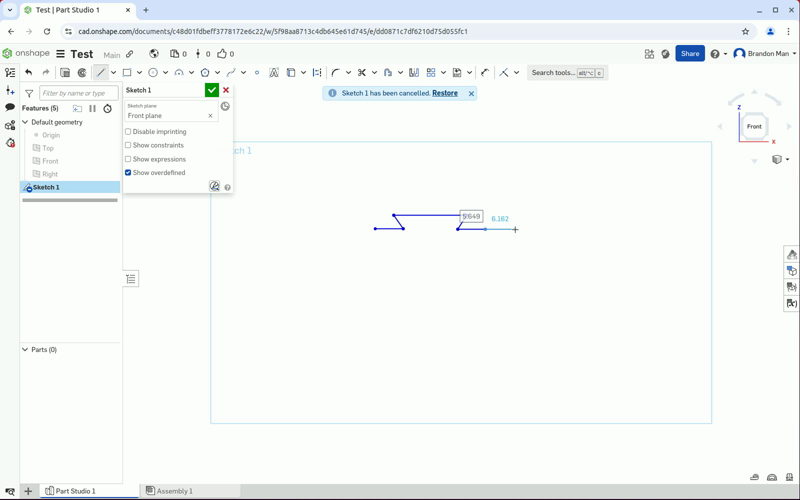
mouse_move(485, 187)
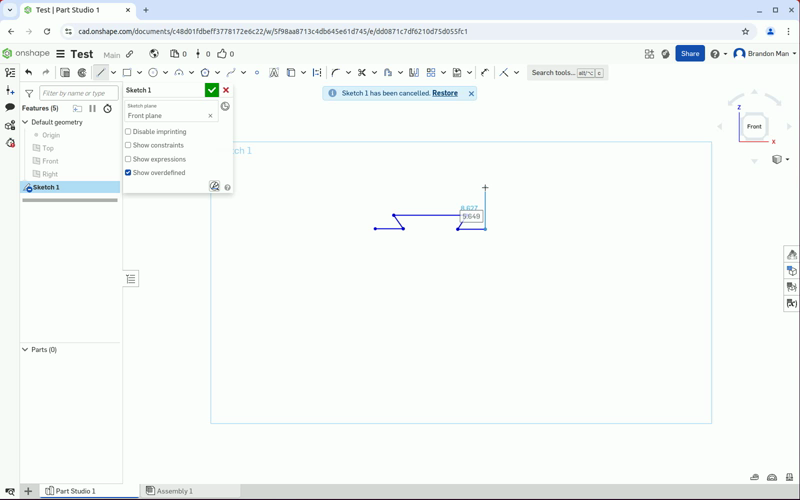
click(485, 187)
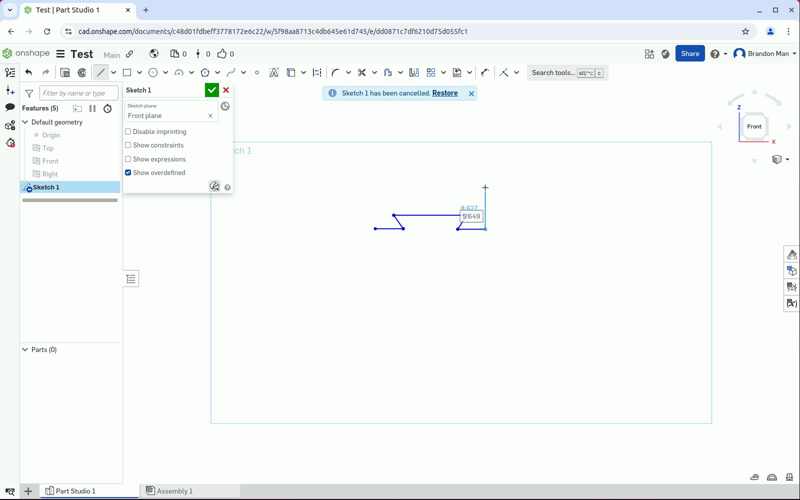
key_up(shift)
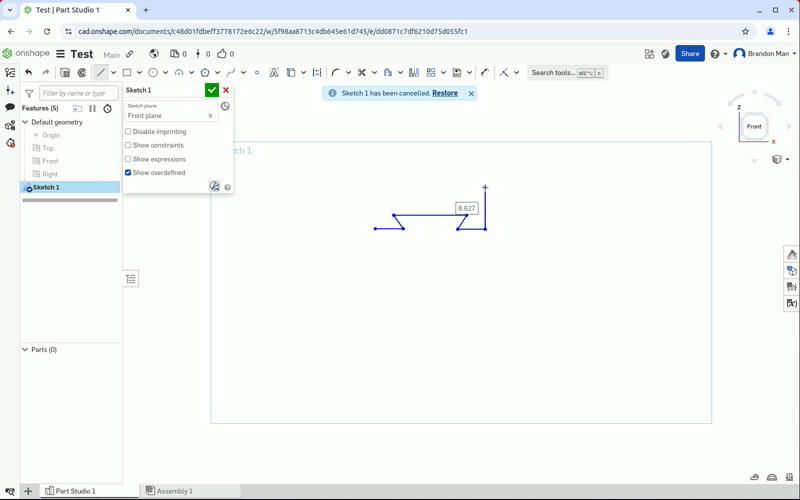
key_down(shift)
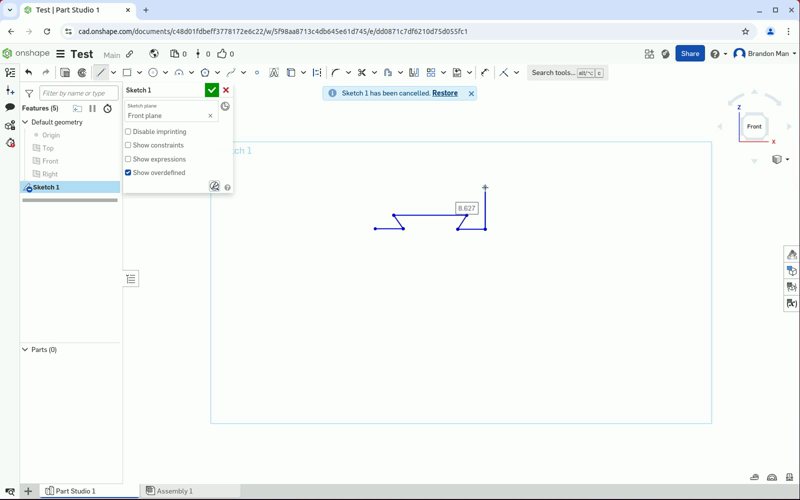
mouse_move(515, 187)
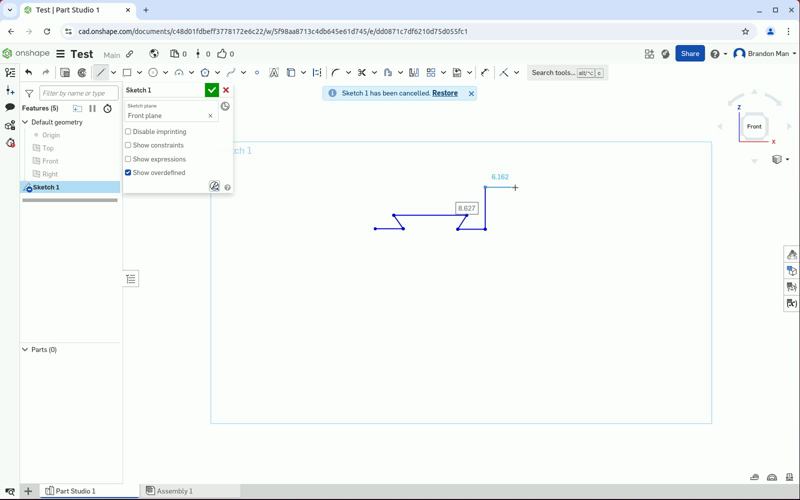
mouse_move(472, 169)
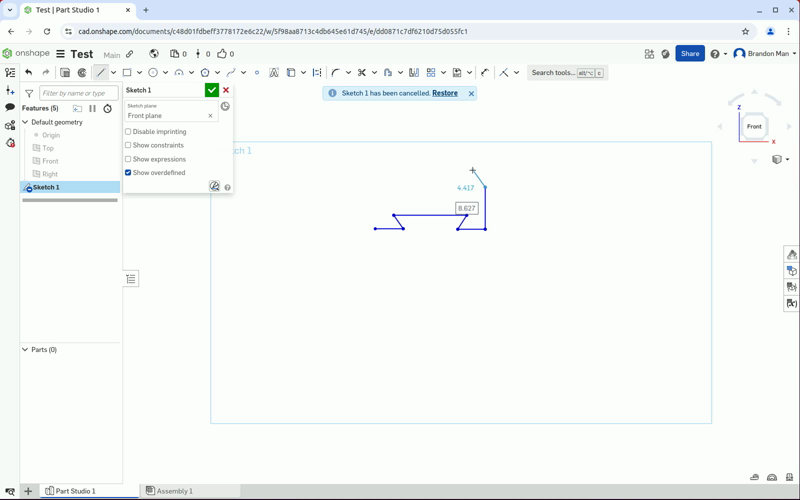
click(472, 169)
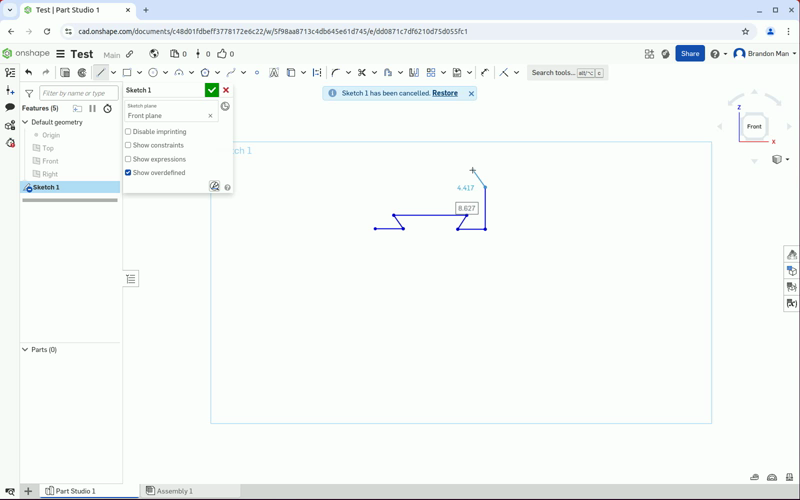
key_up(shift)
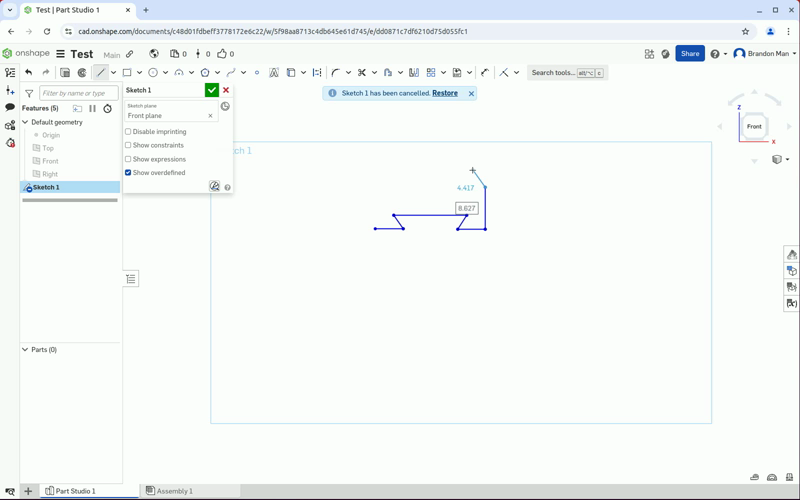
key_down(shift)
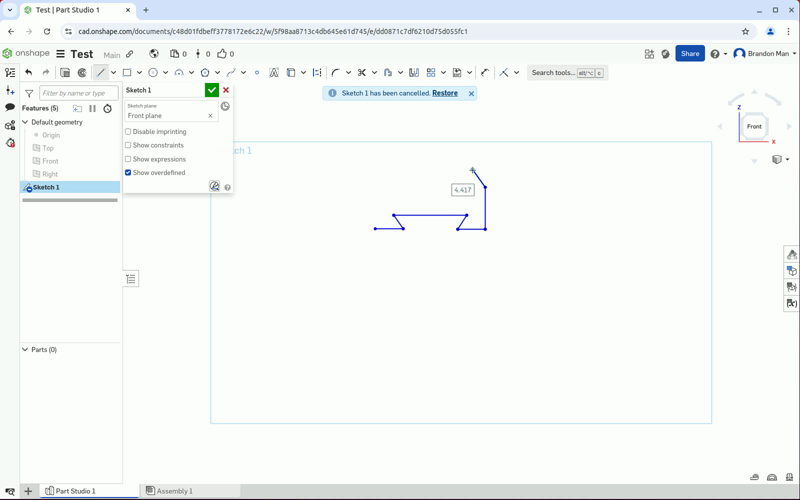
mouse_move(388, 169)
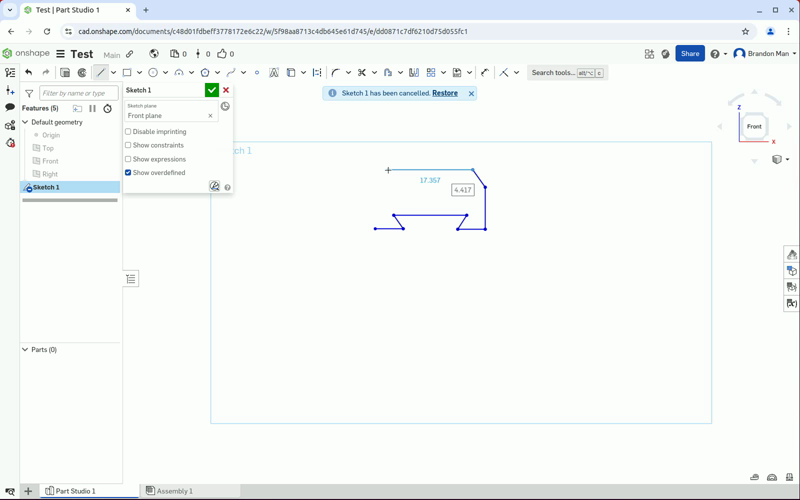
click(388, 169)
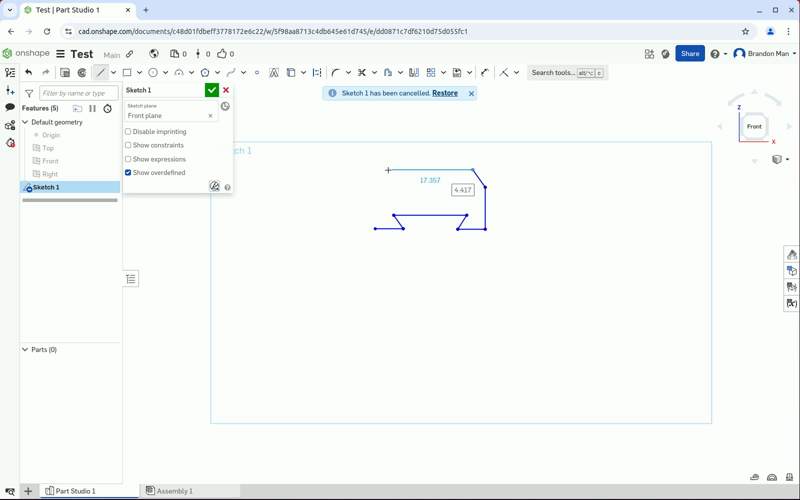
key_up(shift)
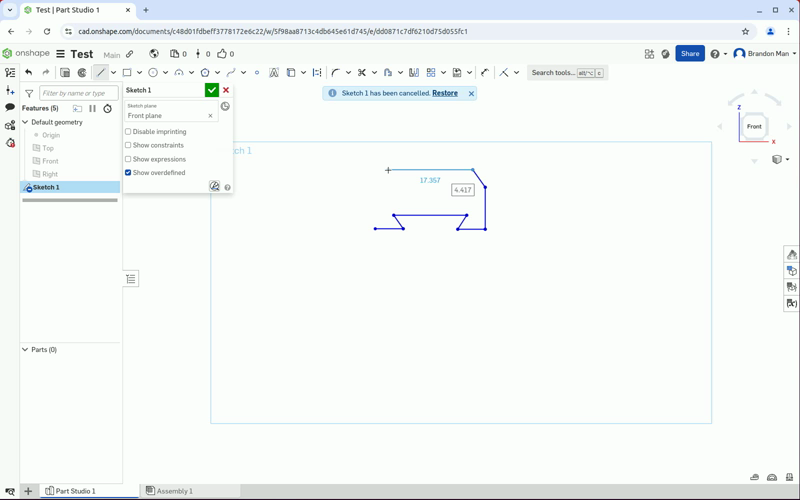
key_down(shift)
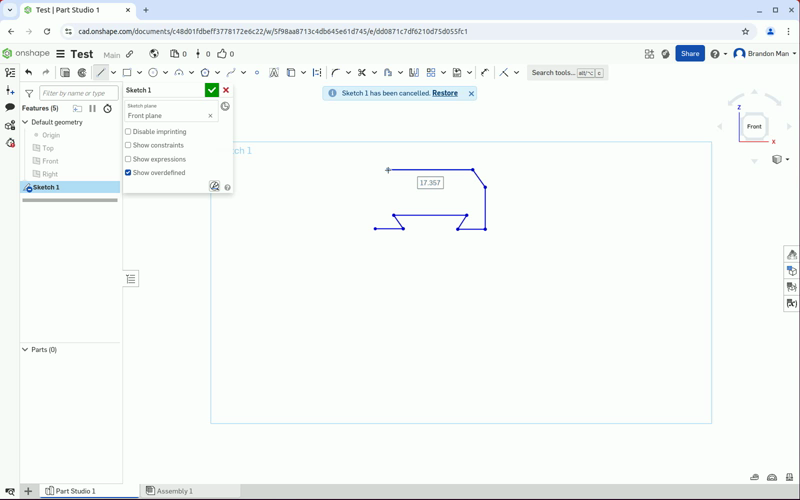
mouse_move(418, 169)
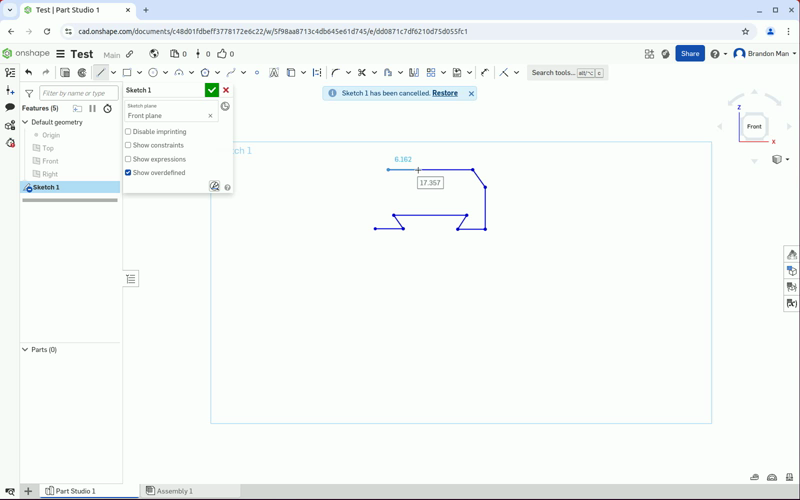
mouse_move(375, 187)
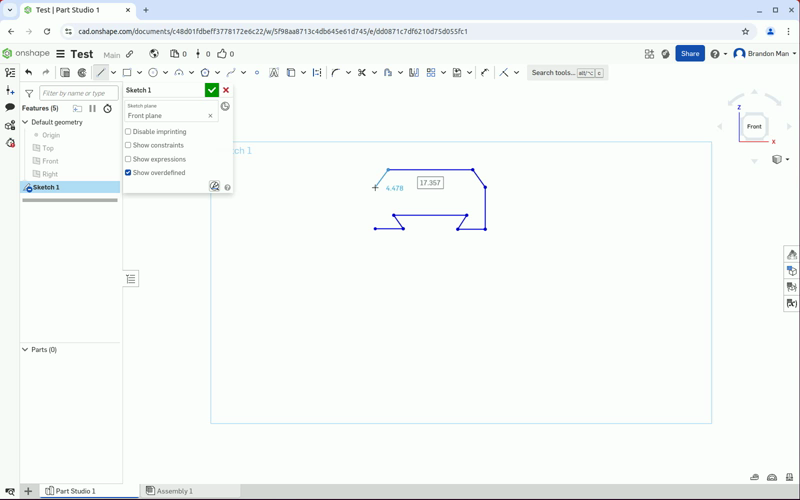
click(375, 187)
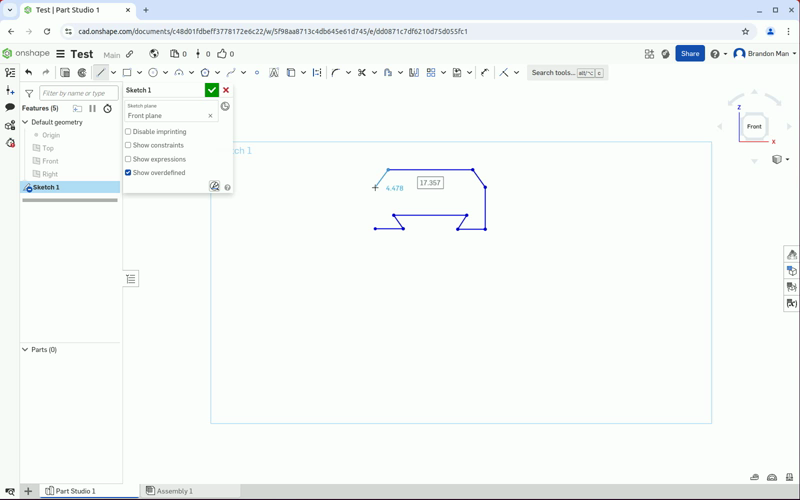
key_up(shift)
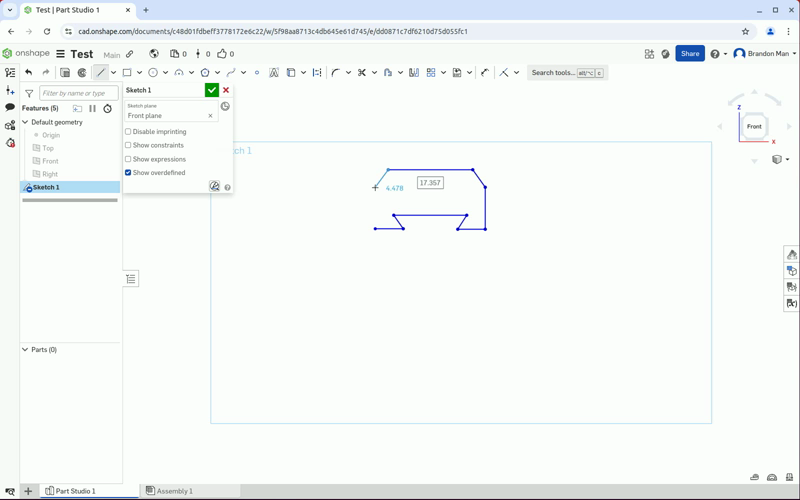
mouse_move(405, 187)
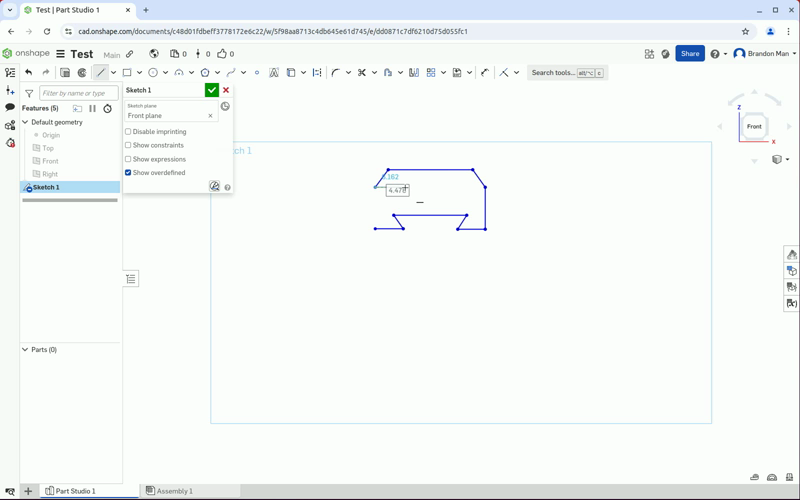
key_down(shift)
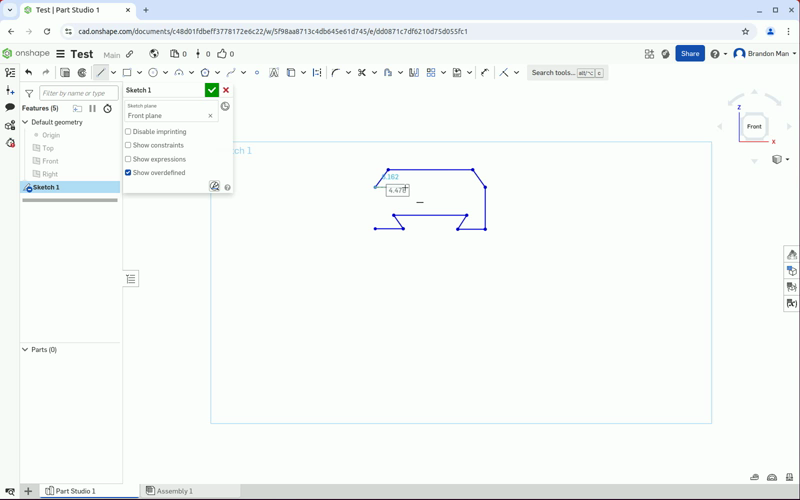
mouse_move(375, 228)
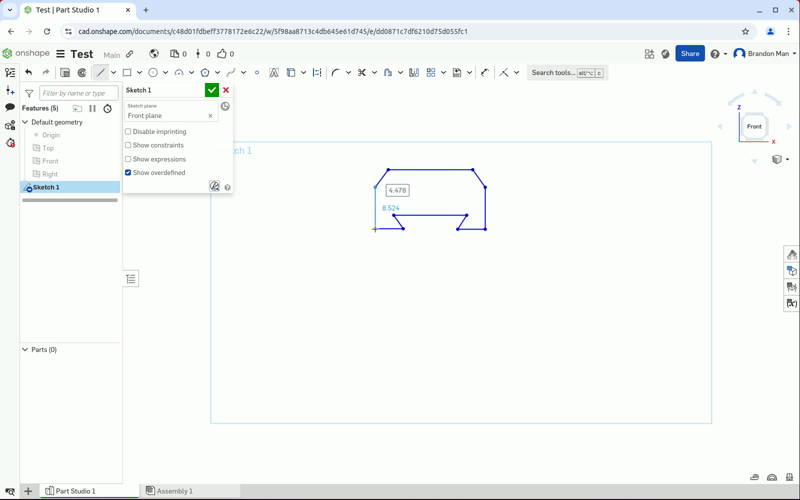
key_up(shift)
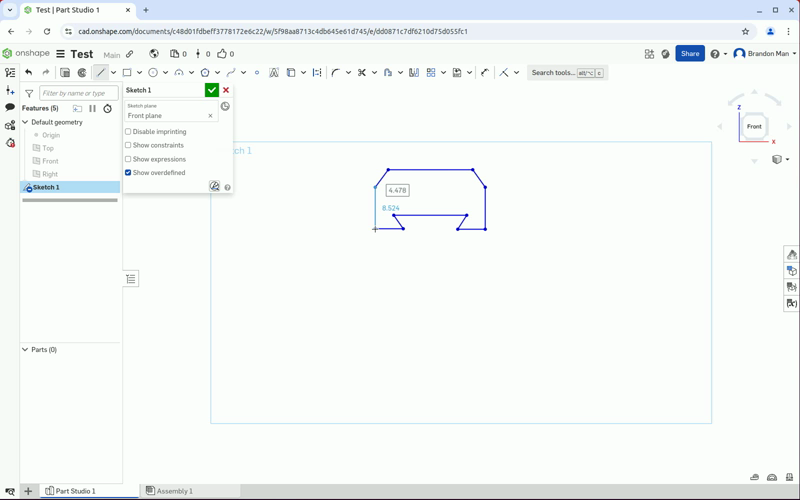
click(375, 228)
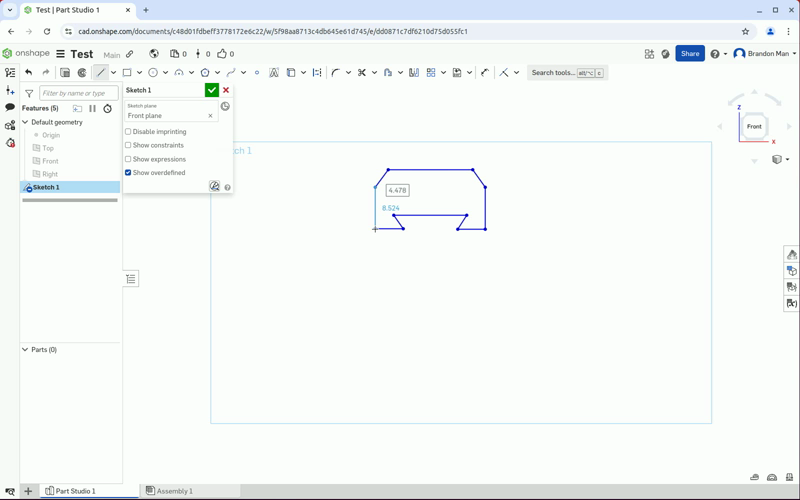
key(esc)
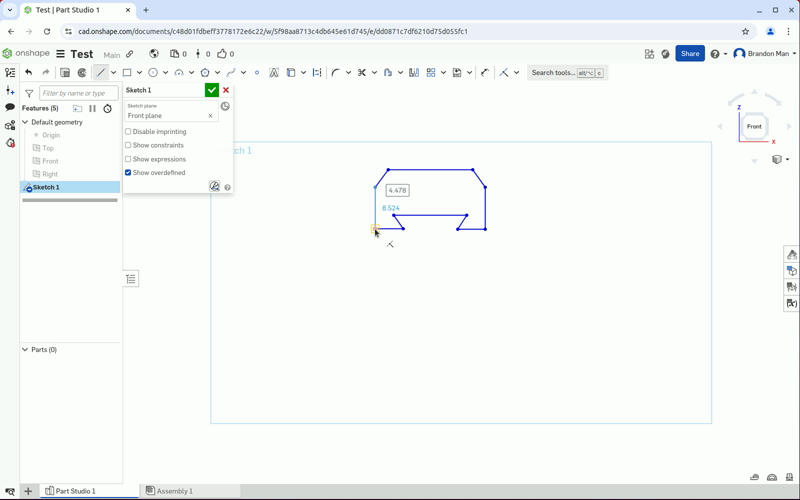
mouse_move(454, 204)
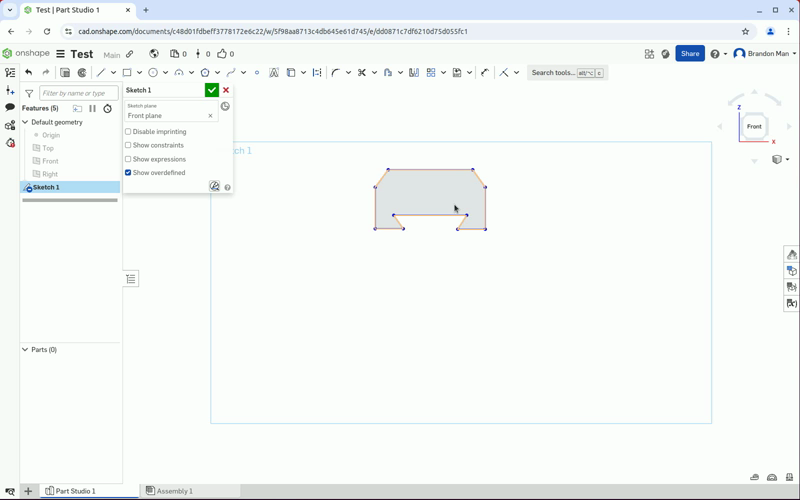
click(454, 204)
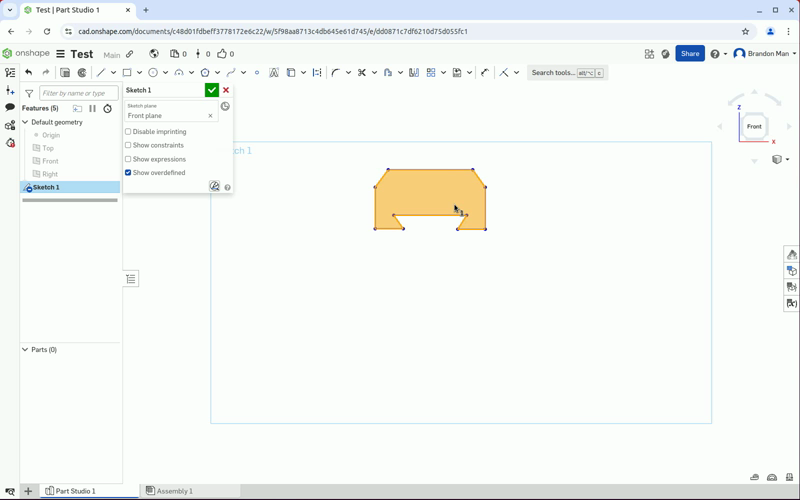
mouse_move(73, 352)
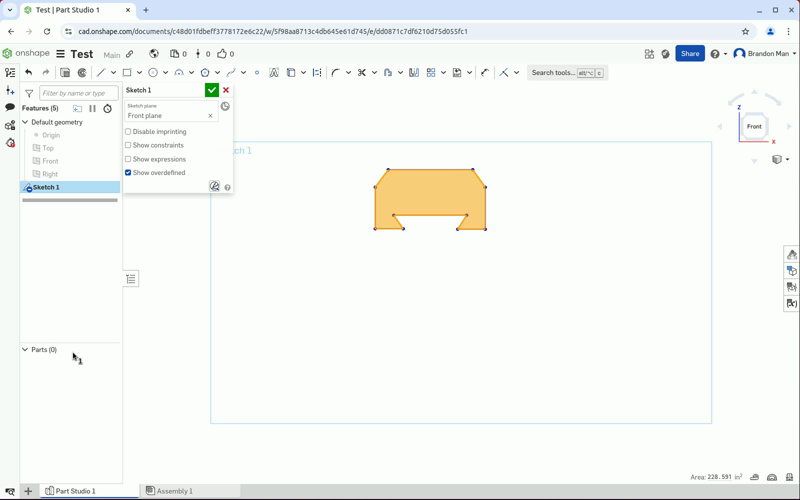
key(shift+y)
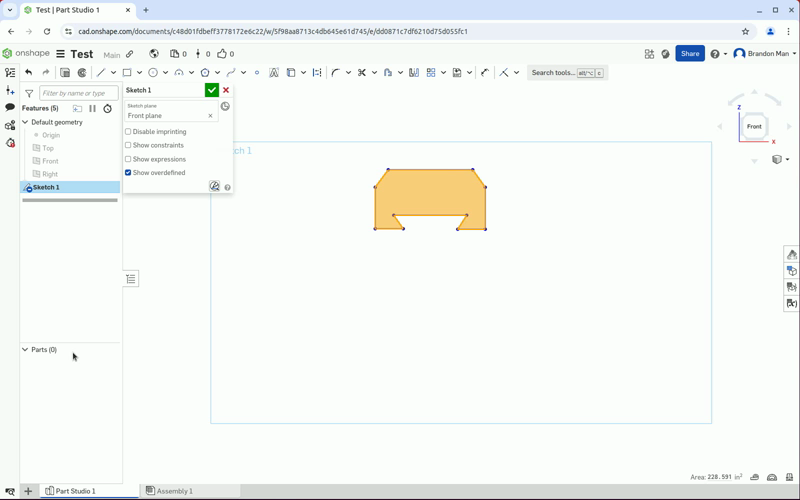
key(shift+e)
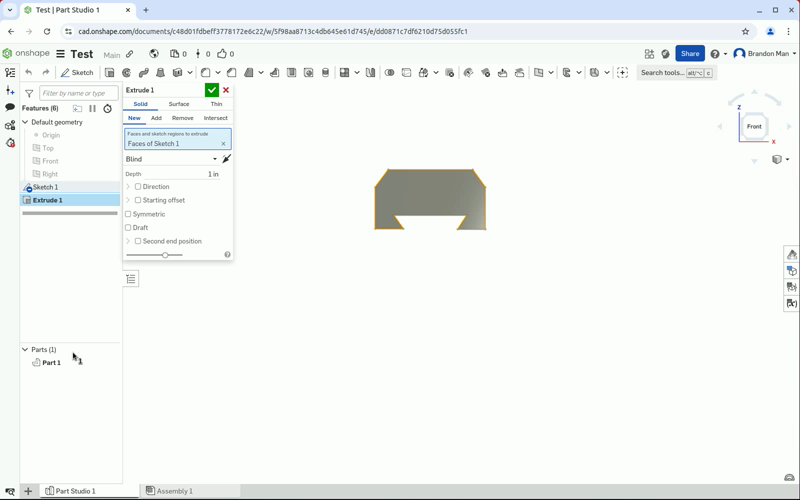
mouse_move(143, 106)
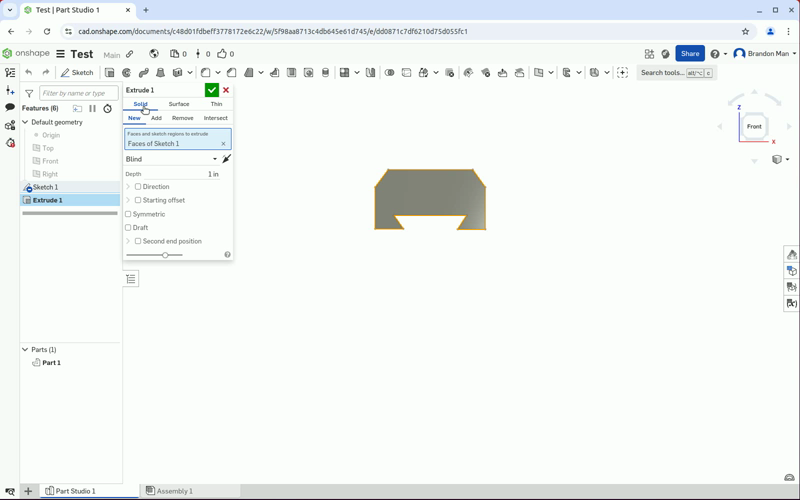
click(143, 106)
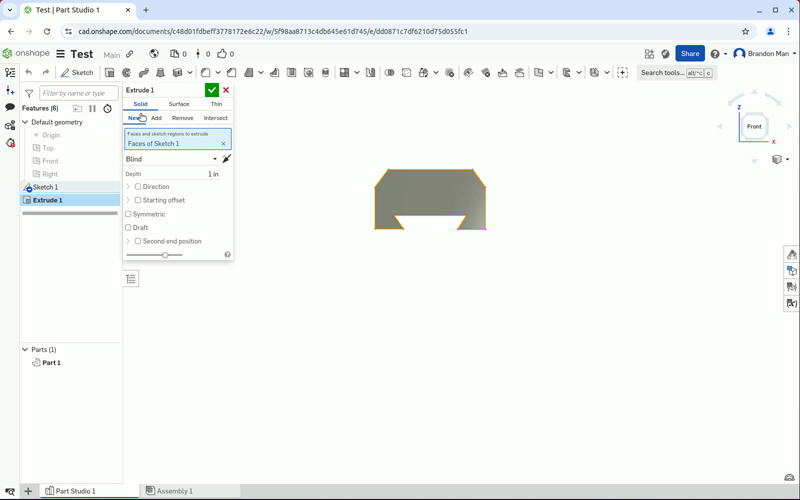
mouse_move(137, 120)
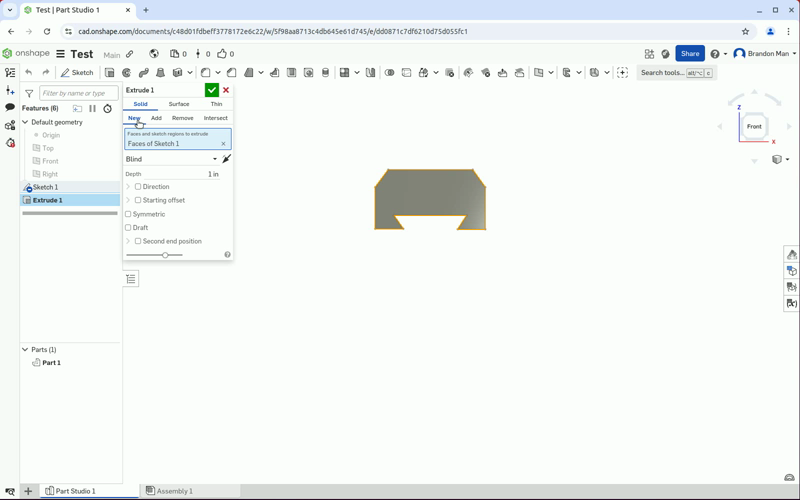
click(137, 120)
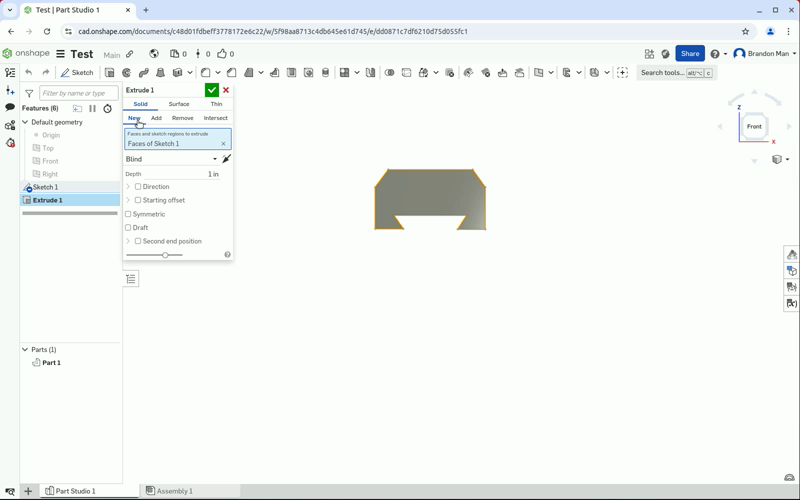
key(tab, 4)
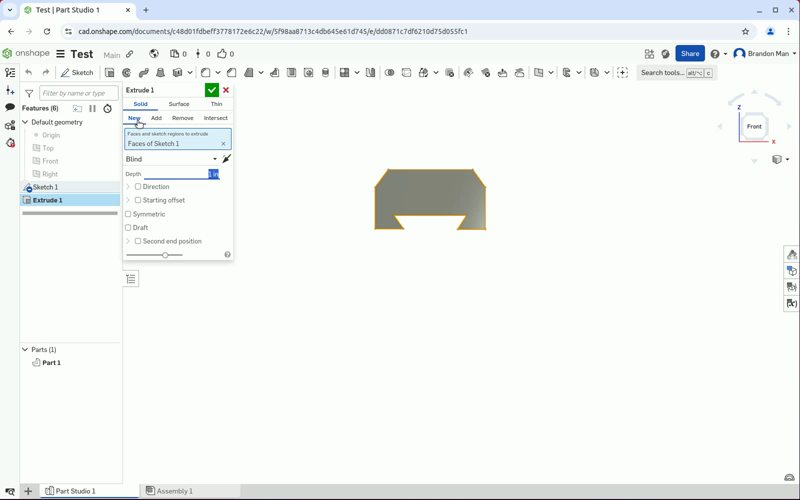
text(13.239)
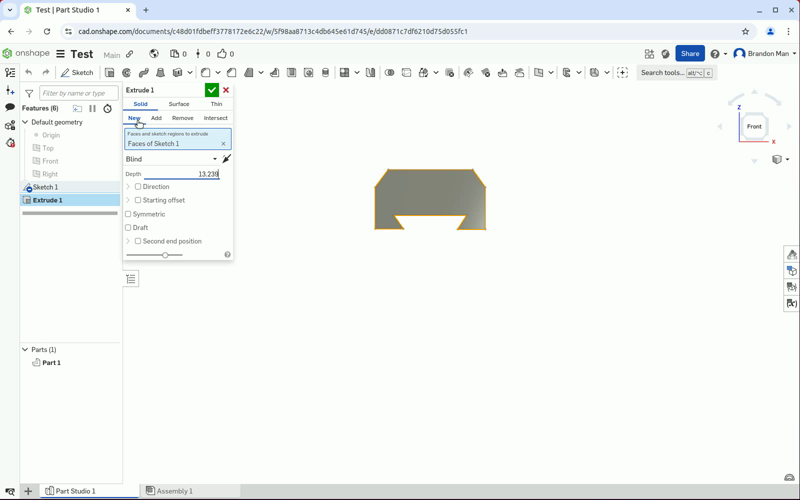
key(enter)
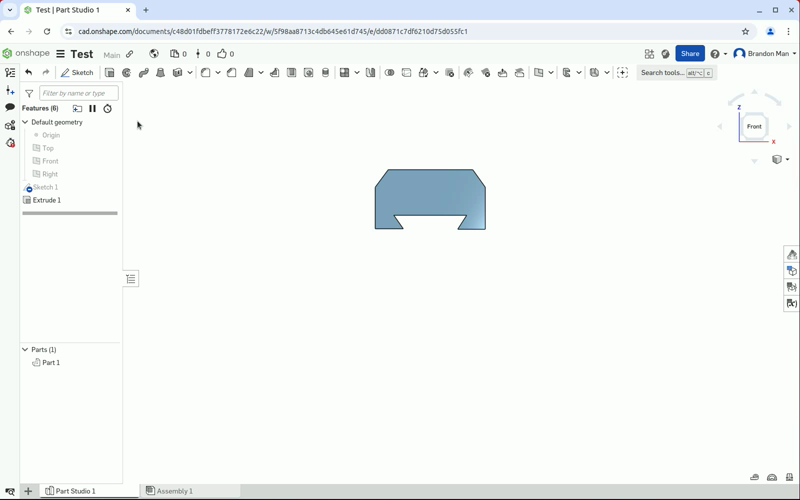
key(shift+h)
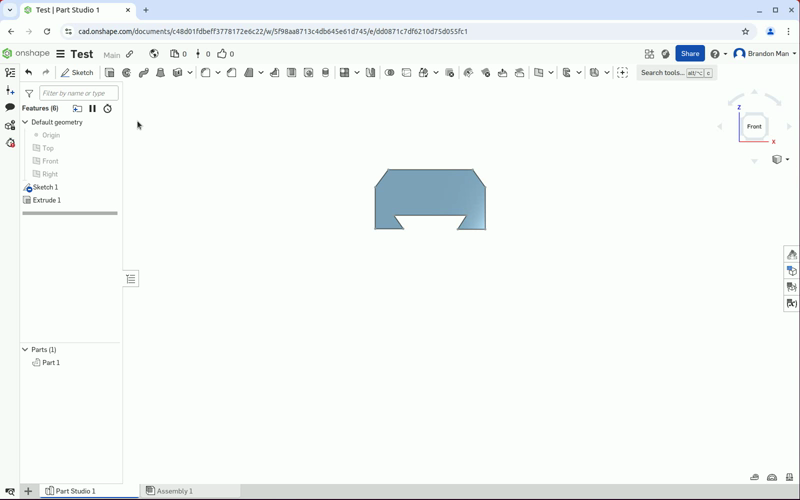
key(shift+h)
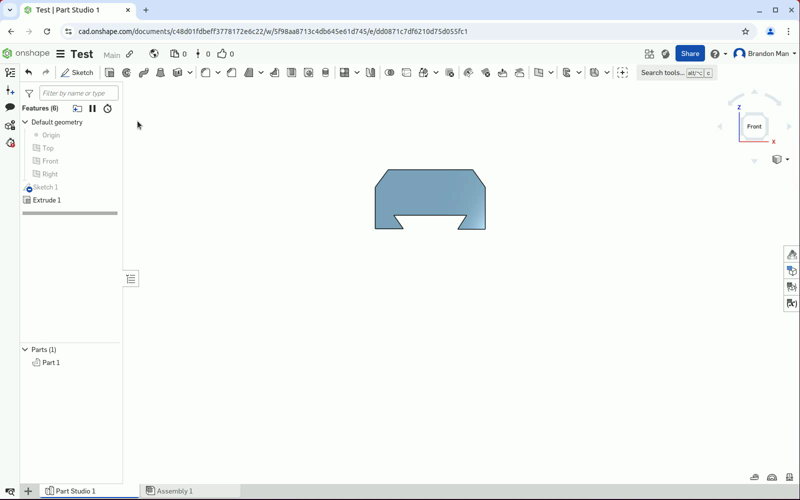
mouse_move(73, 189)
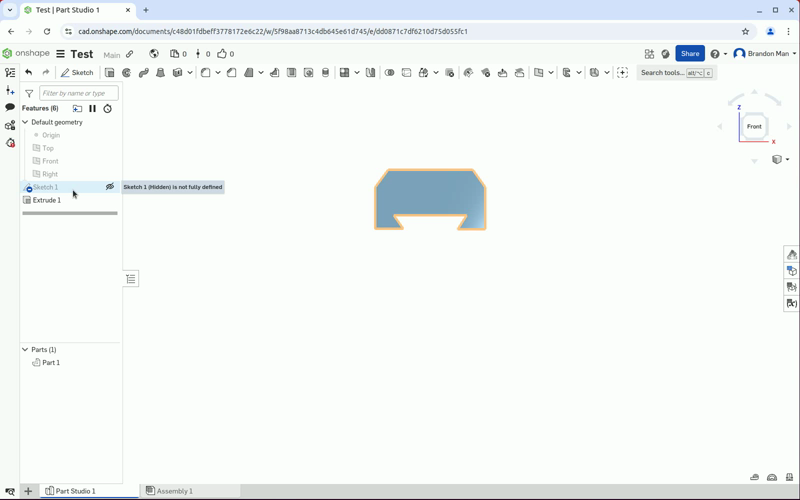
click(73, 189)
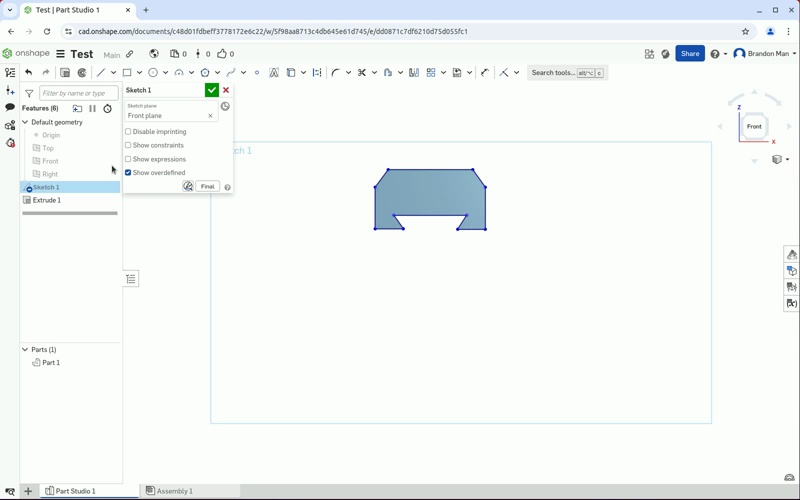
mouse_move(229, 92)
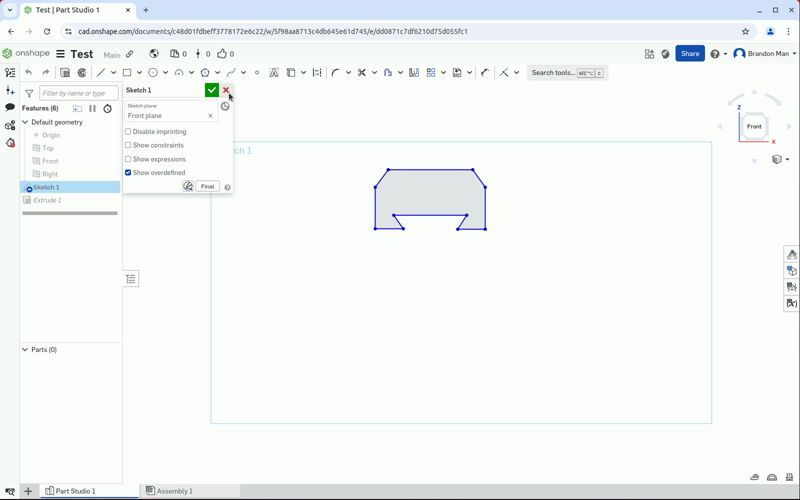
click(229, 92)
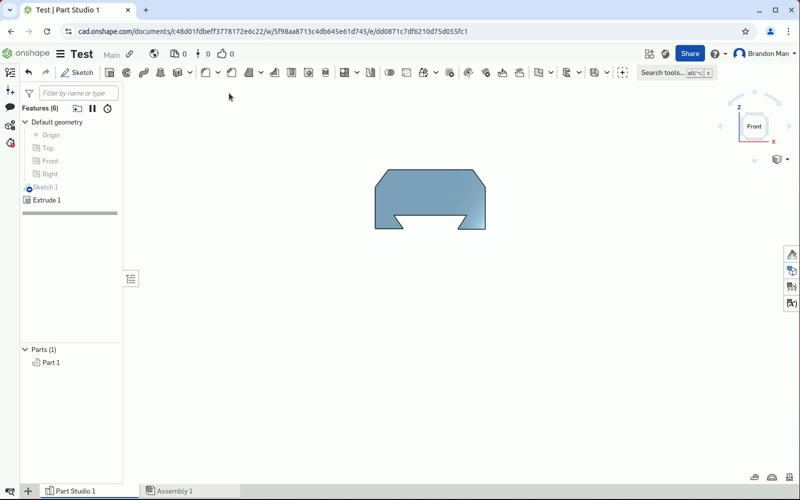
mouse_move(541, 75)
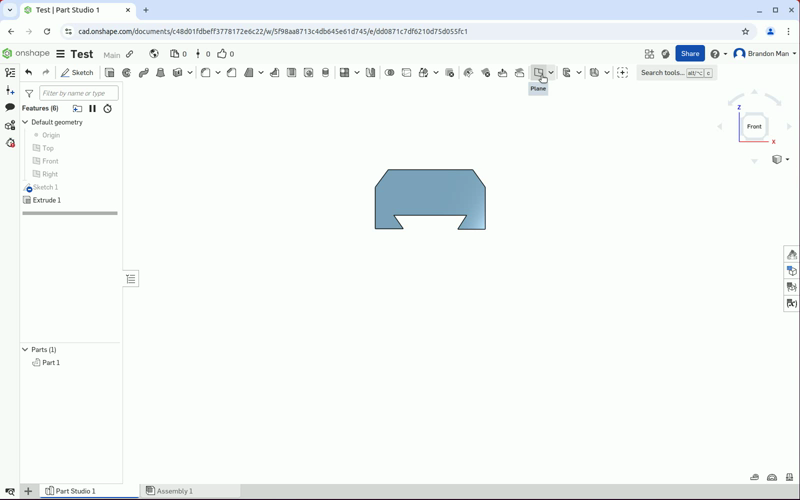
click(541, 75)
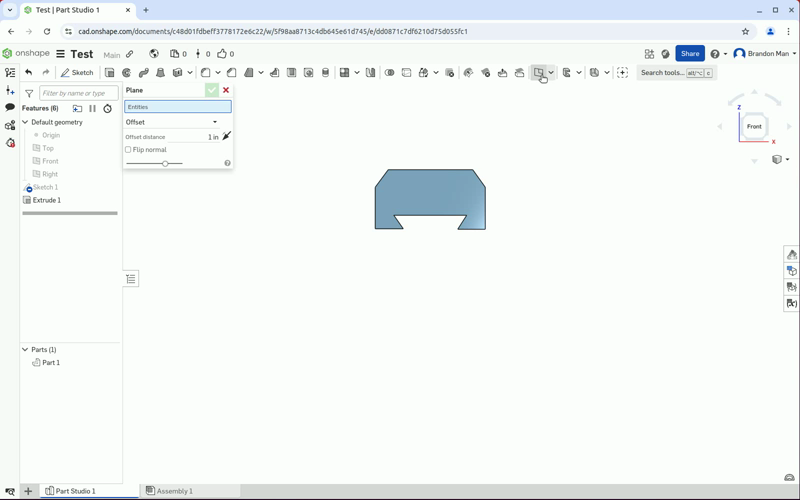
mouse_move(73, 163)
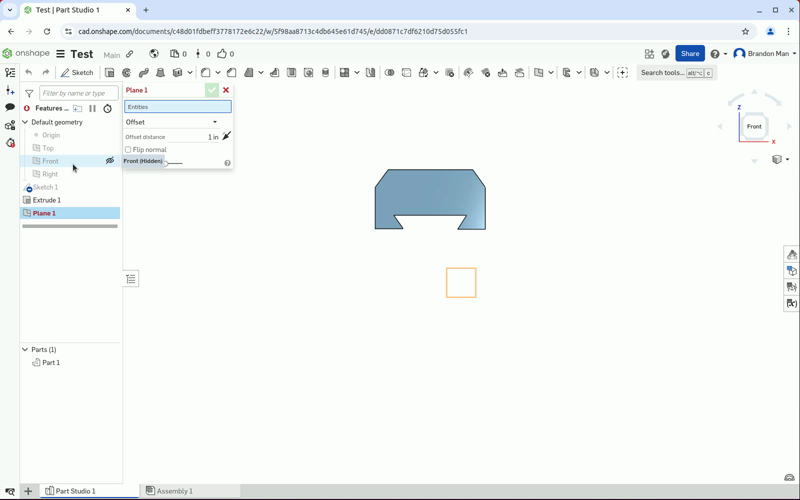
click(73, 163)
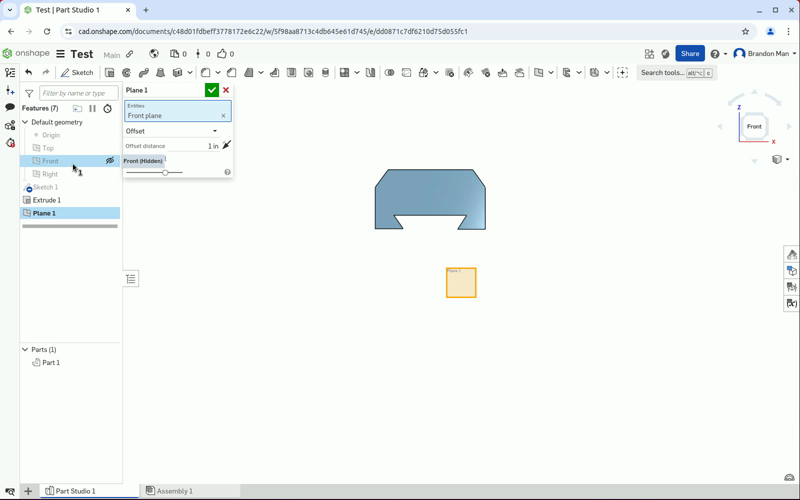
key(tab, 2)
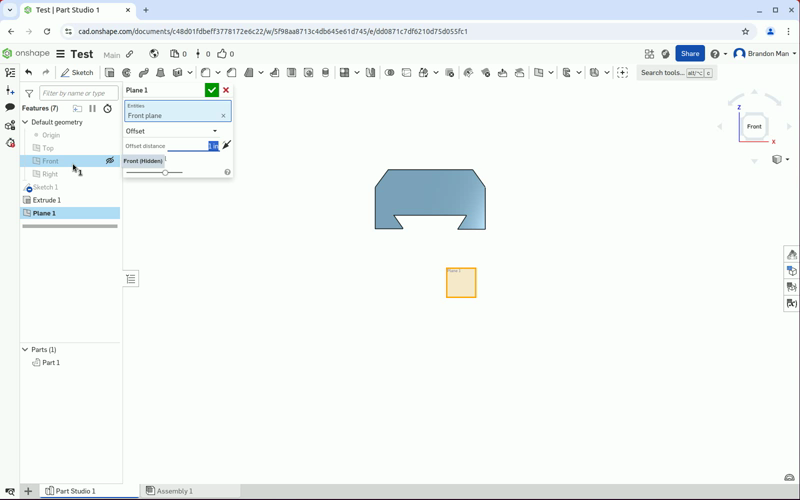
text(13.249)
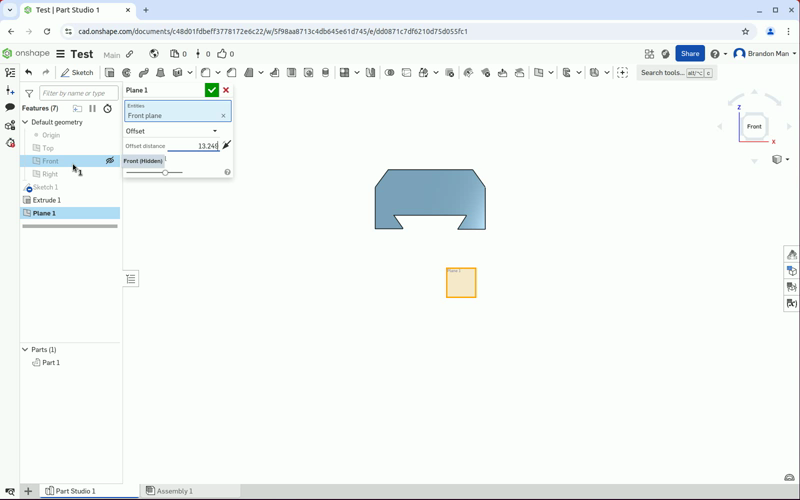
key(enter, 2)
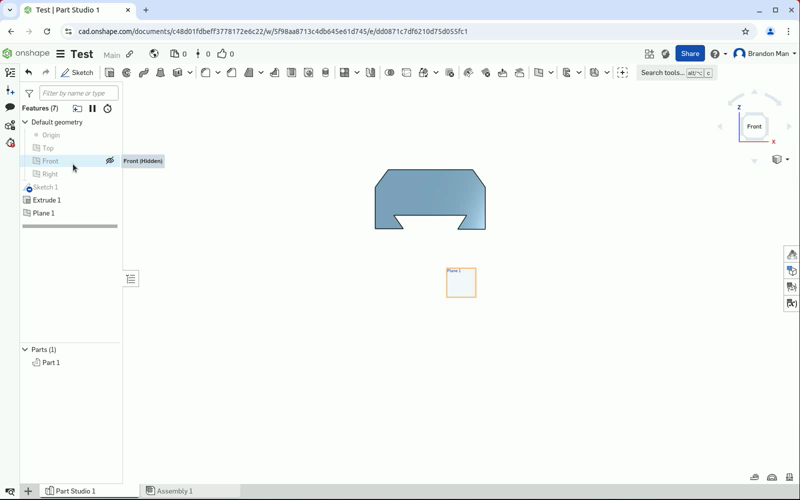
key(shift+s)
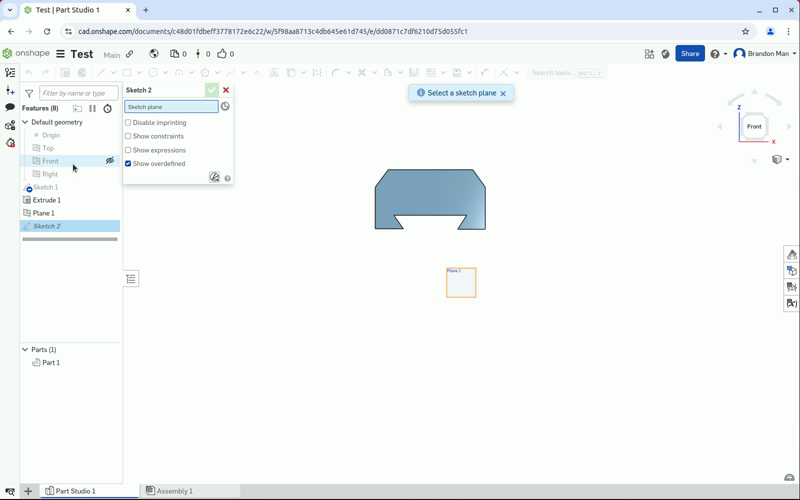
mouse_move(73, 215)
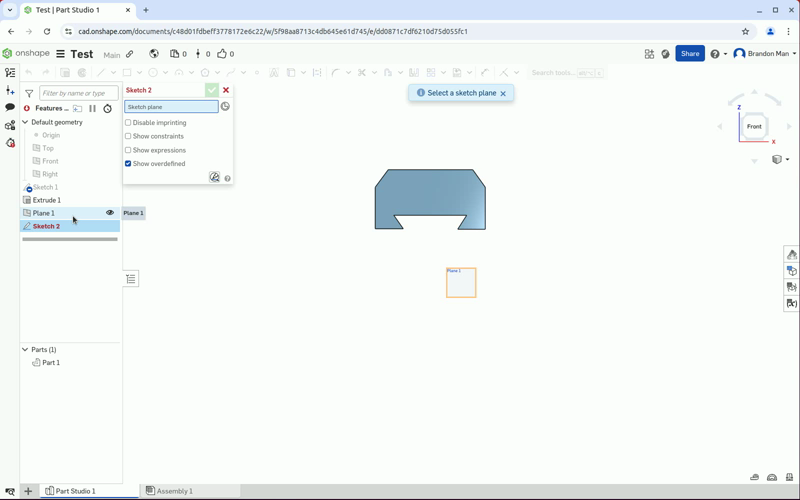
click(73, 215)
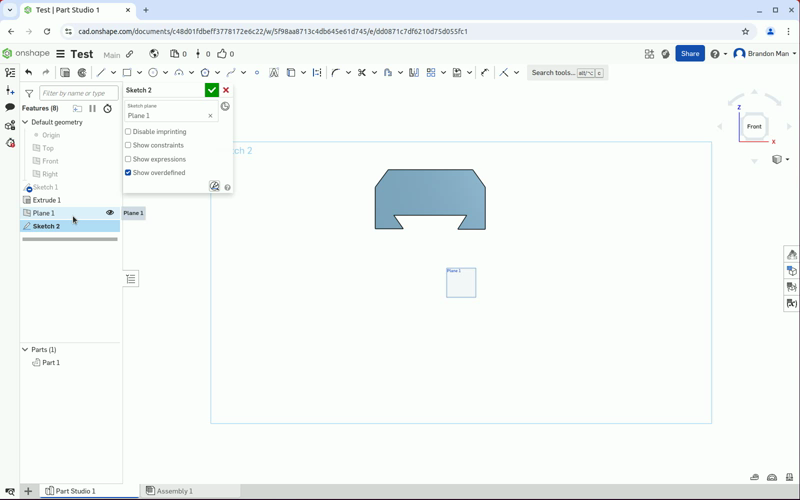
mouse_move(73, 352)
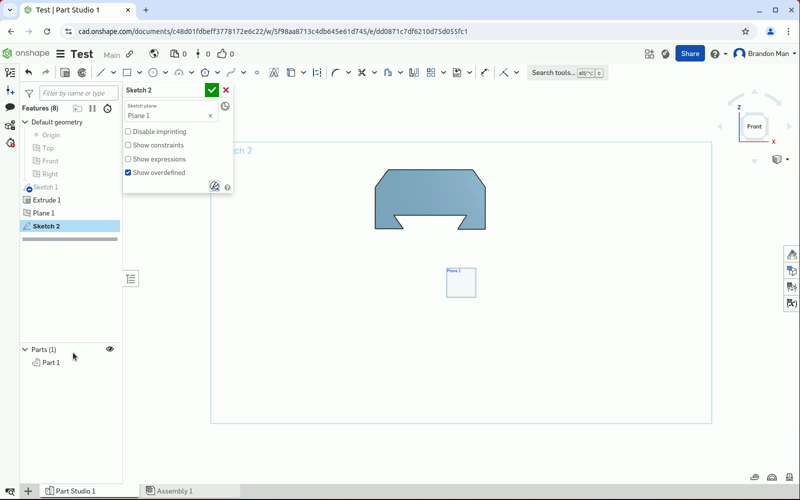
key(y)
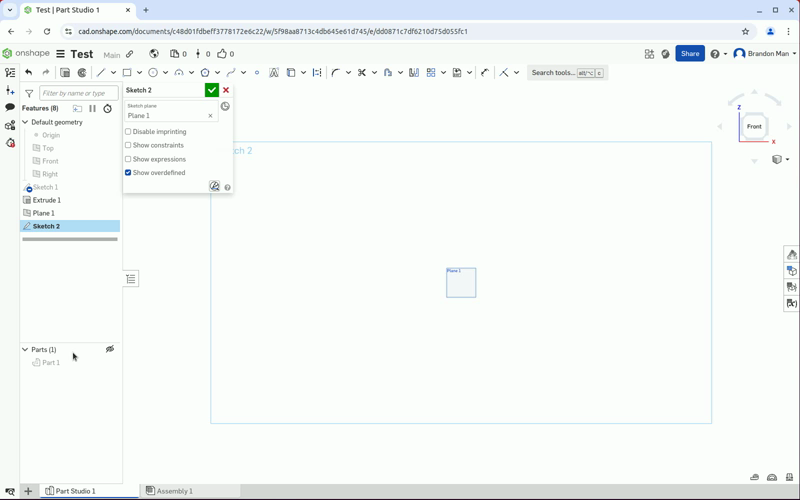
key(l)
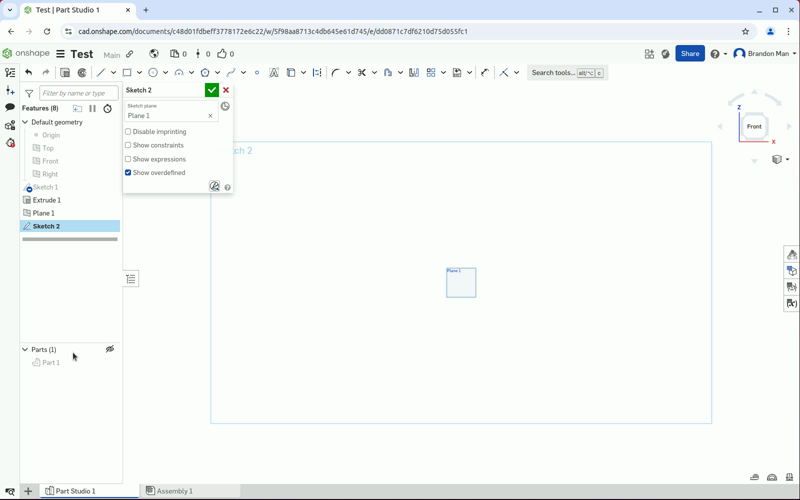
key_down(shift)
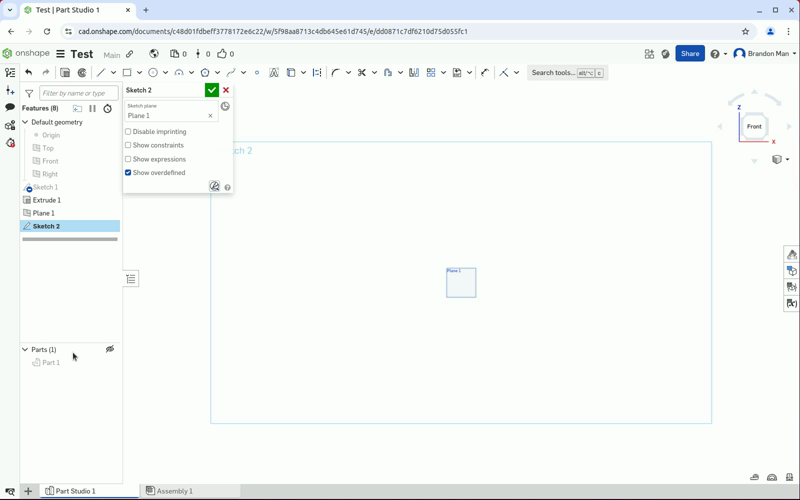
mouse_move(375, 201)
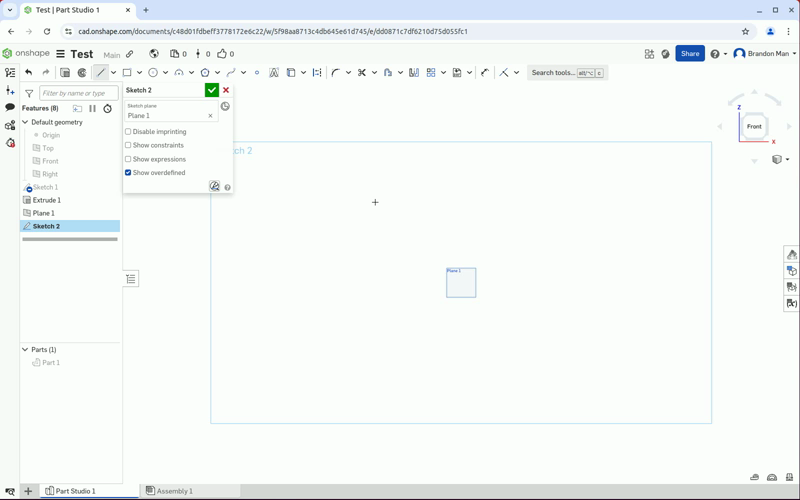
click(375, 201)
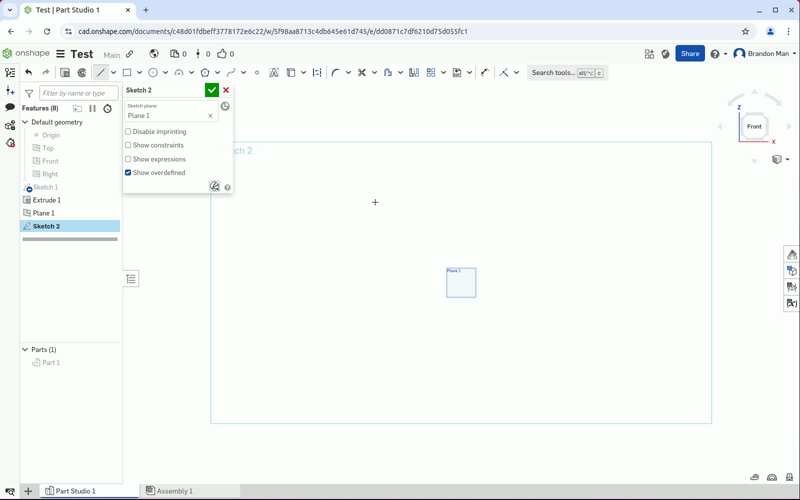
key_up(shift)
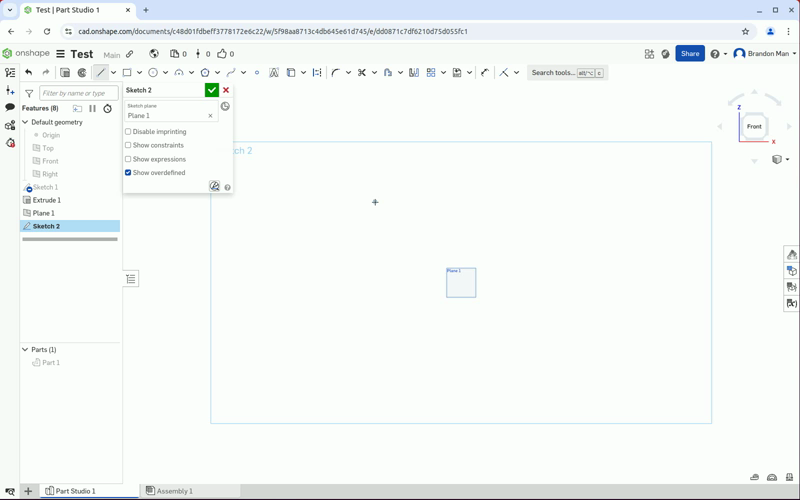
key_down(shift)
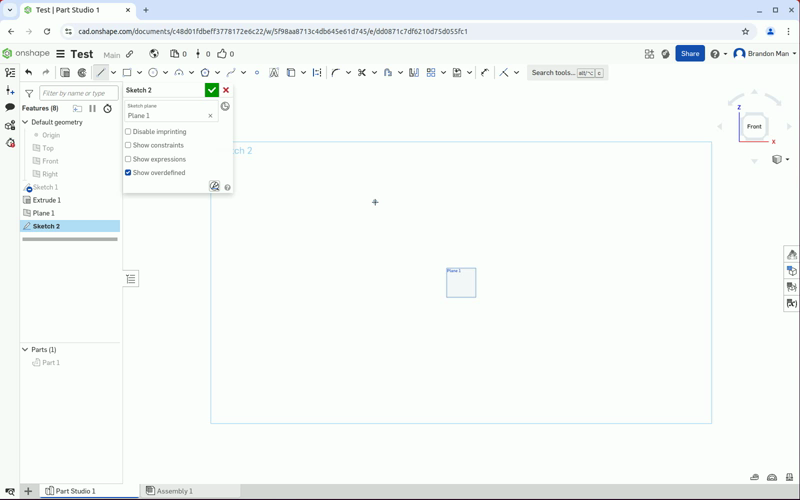
mouse_move(485, 201)
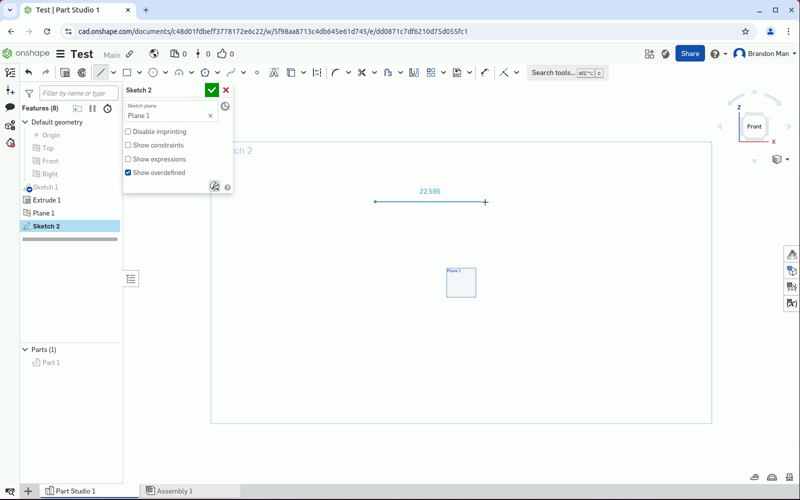
click(485, 201)
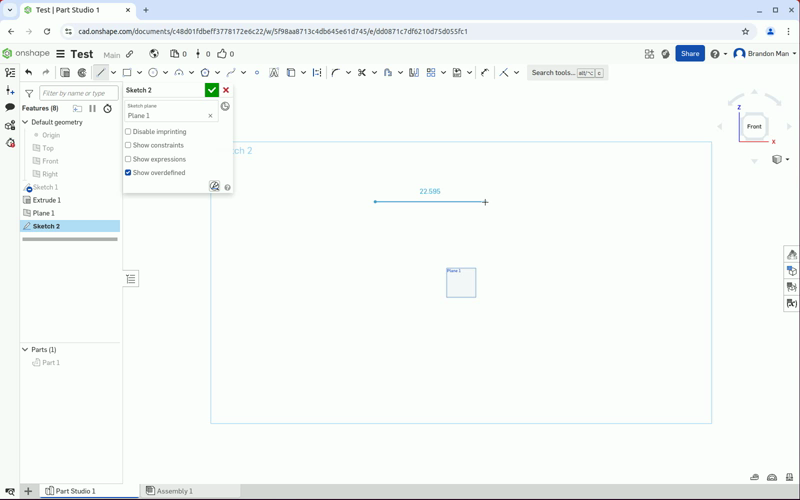
key_up(shift)
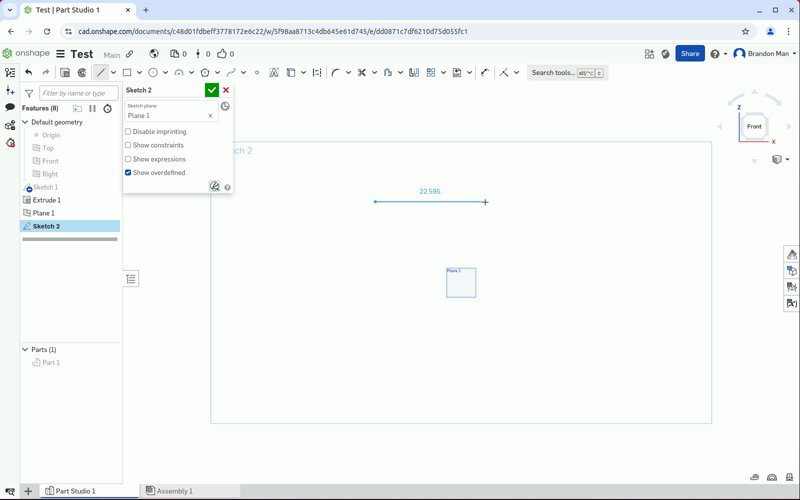
key_down(shift)
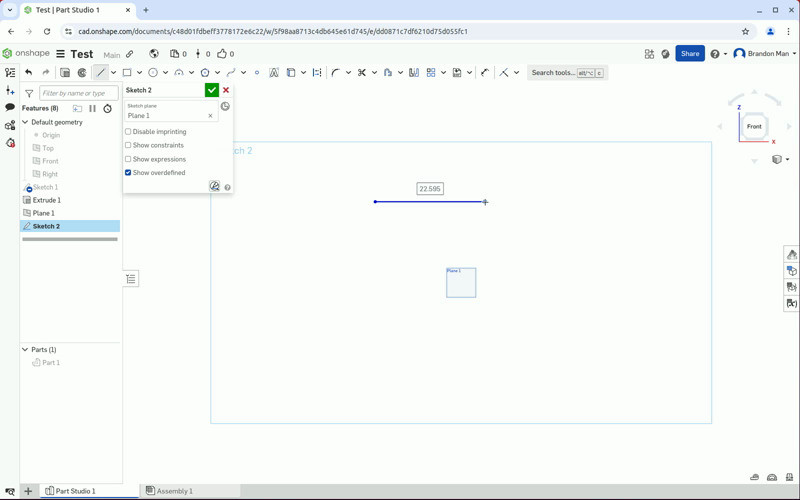
mouse_move(515, 201)
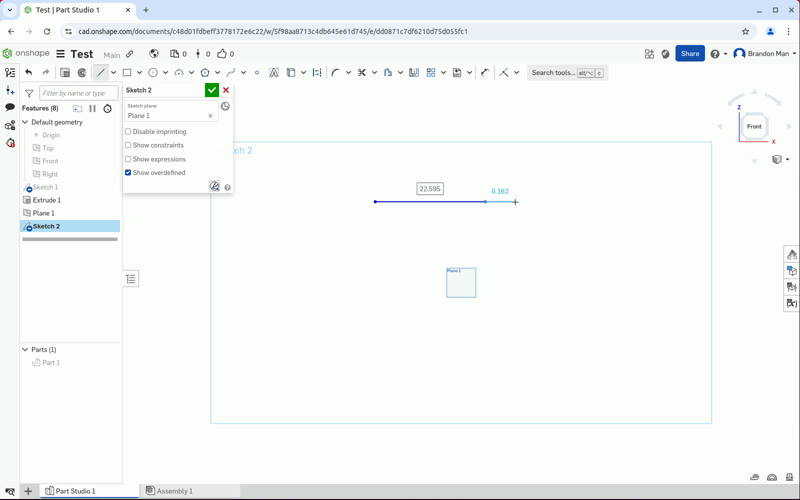
mouse_move(485, 188)
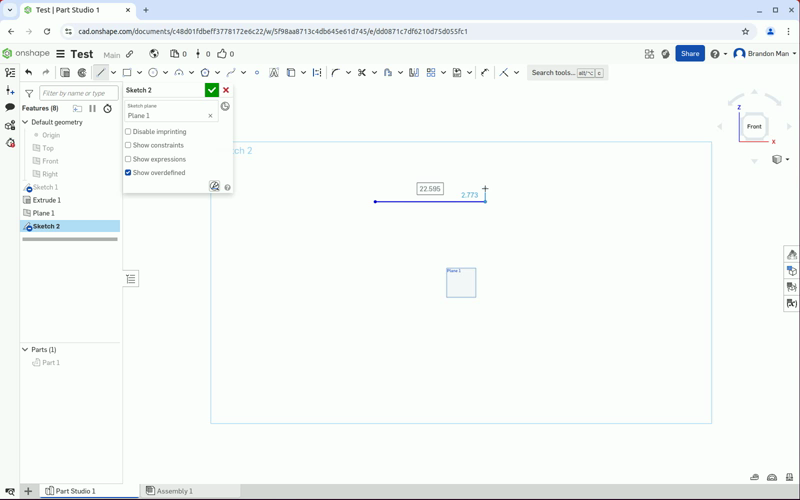
click(485, 188)
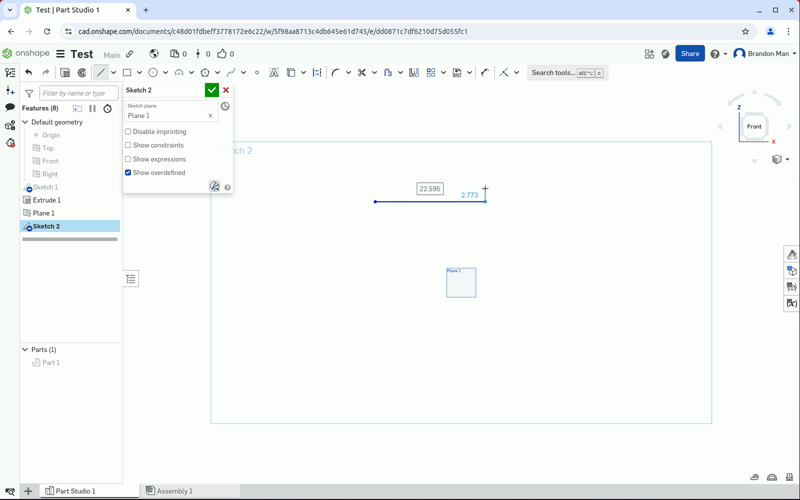
key_up(shift)
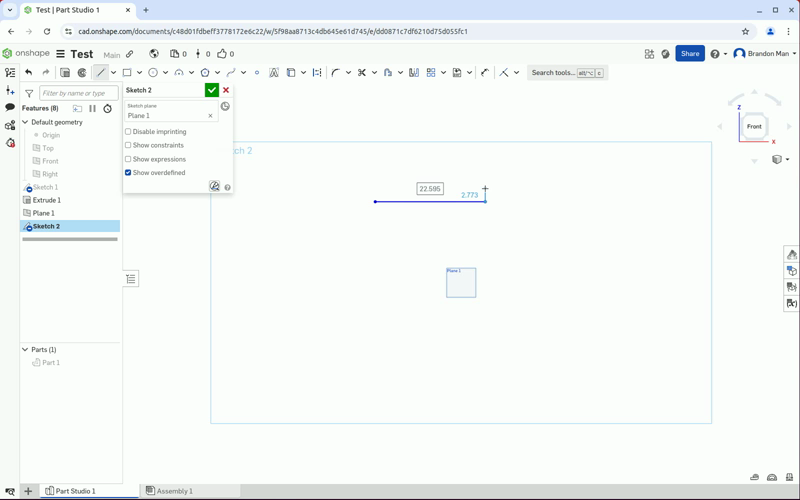
key_down(shift)
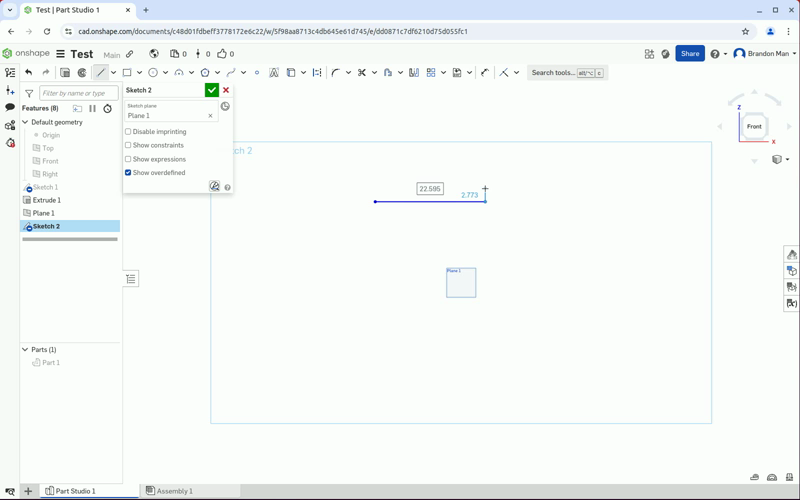
mouse_move(515, 188)
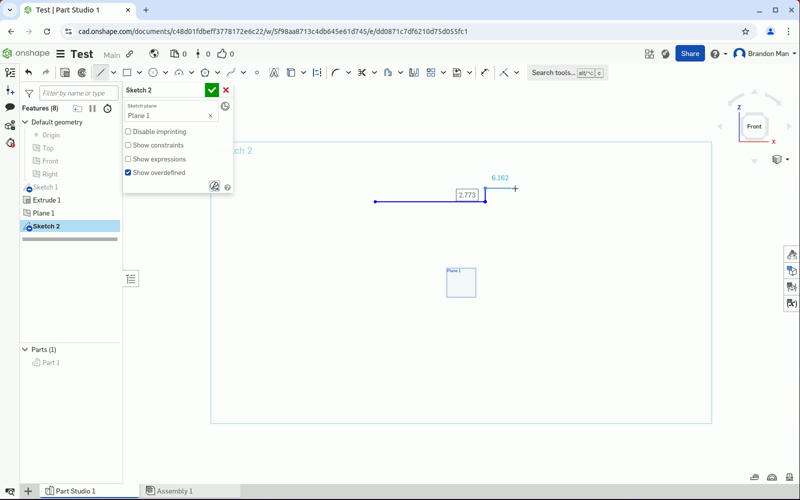
mouse_move(472, 170)
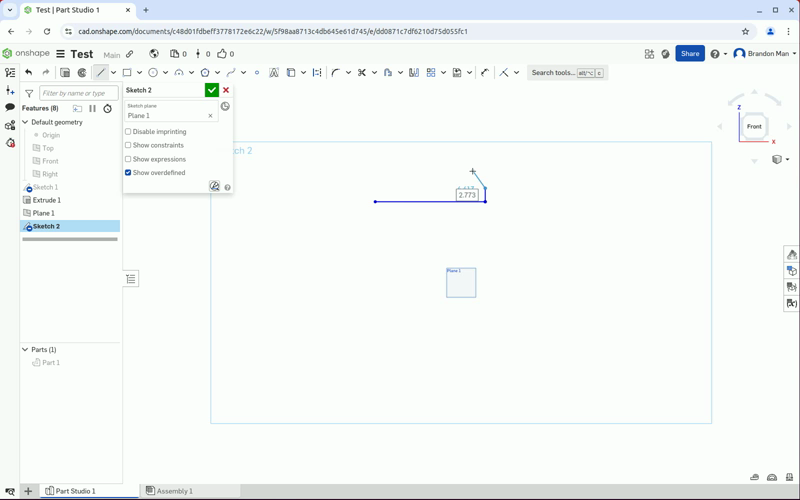
click(472, 170)
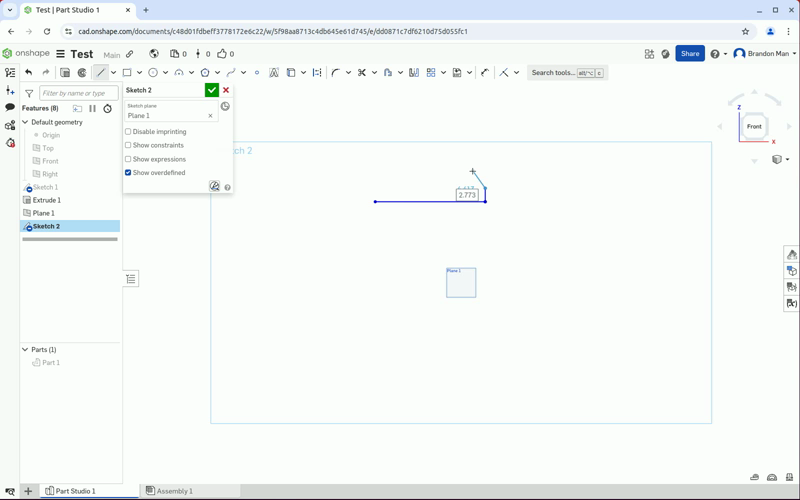
key_up(shift)
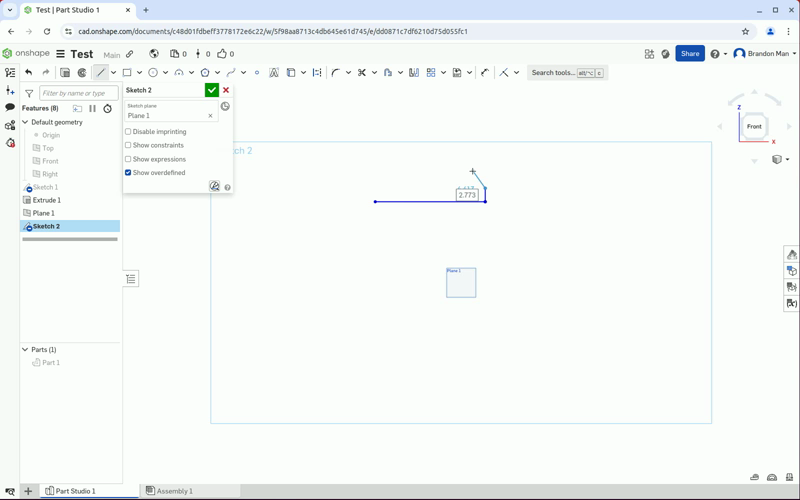
key_down(shift)
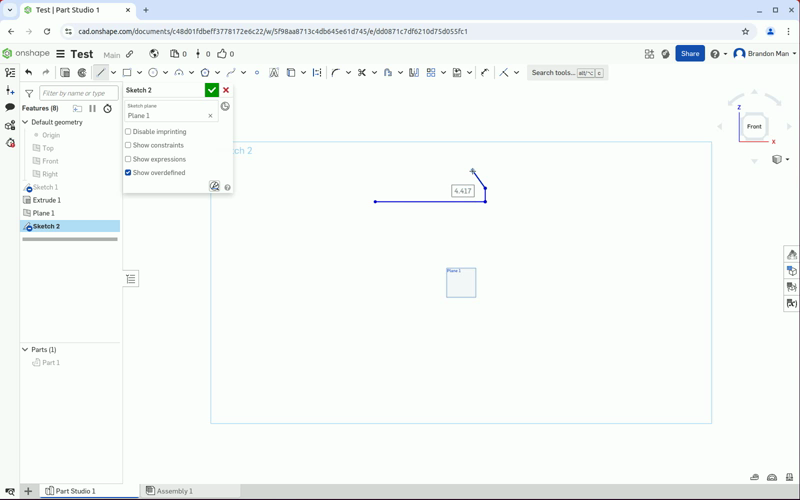
mouse_move(388, 170)
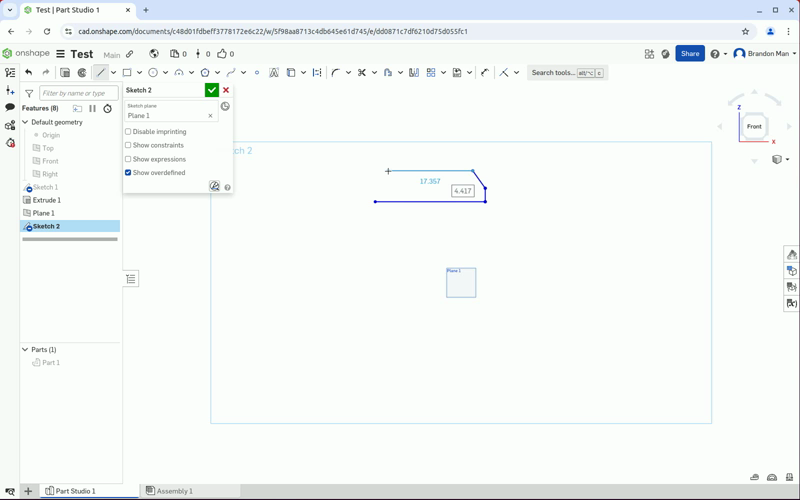
click(388, 170)
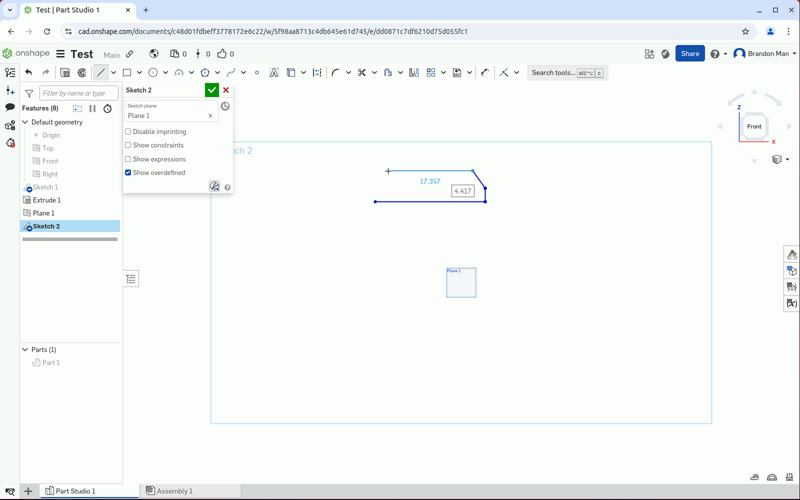
key_up(shift)
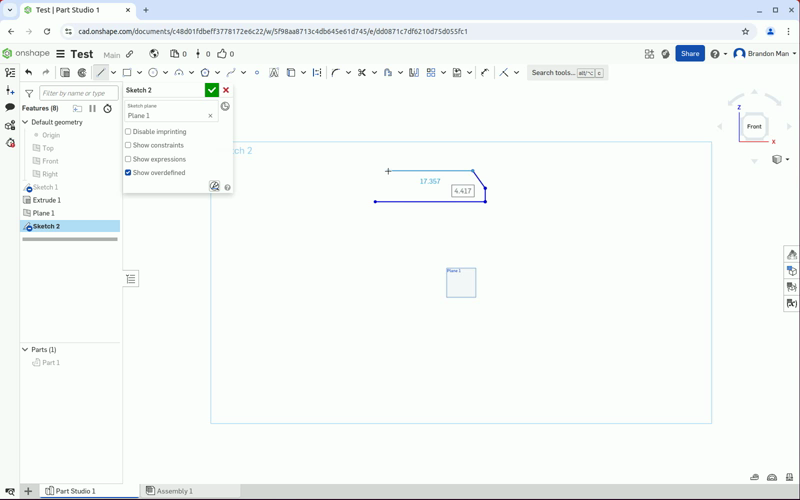
key_down(shift)
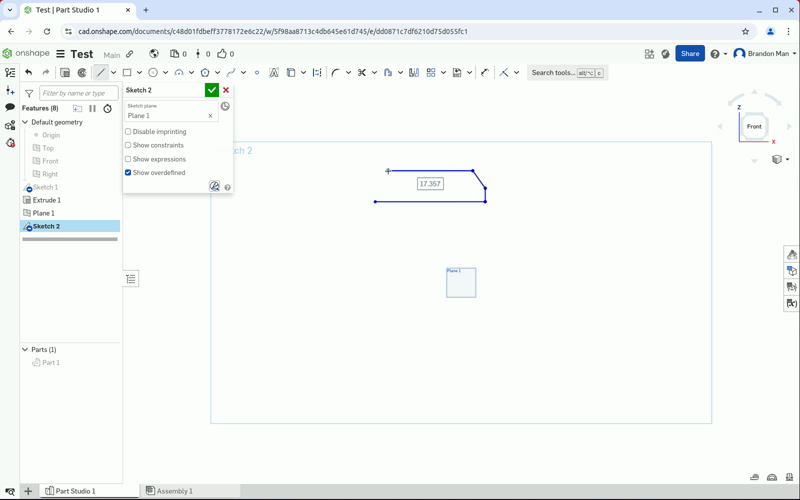
mouse_move(418, 170)
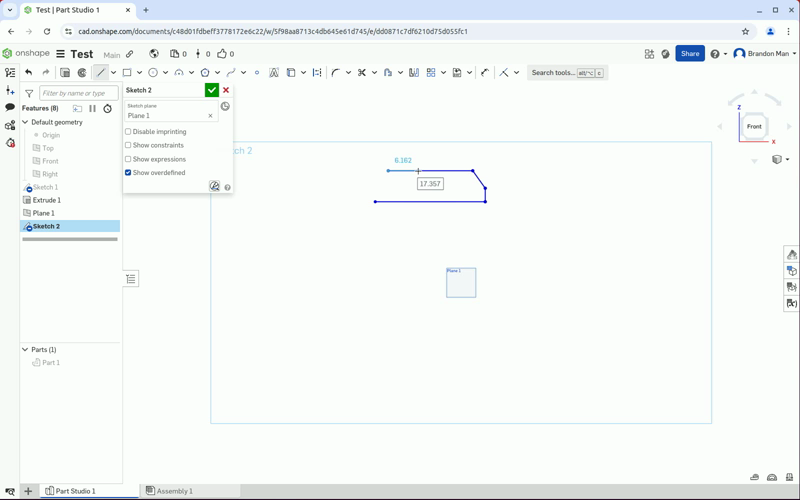
mouse_move(375, 188)
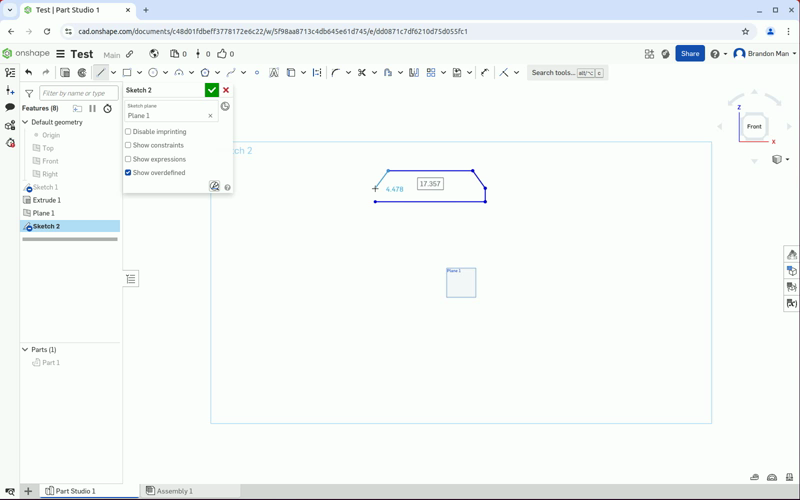
click(375, 188)
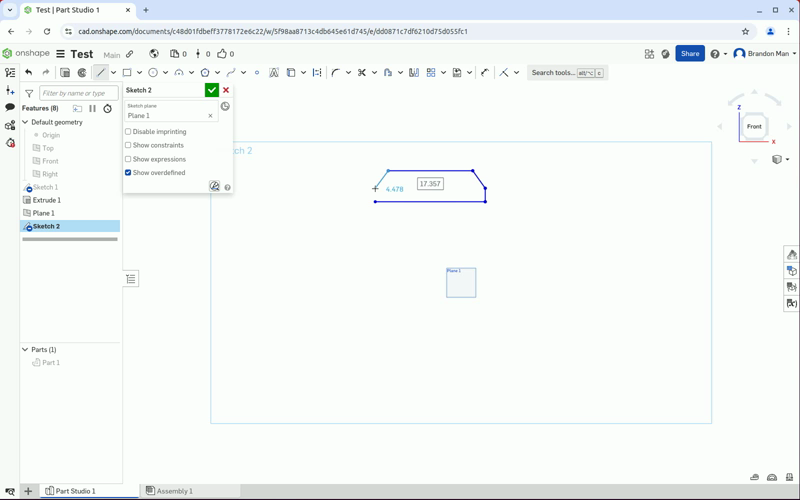
key_up(shift)
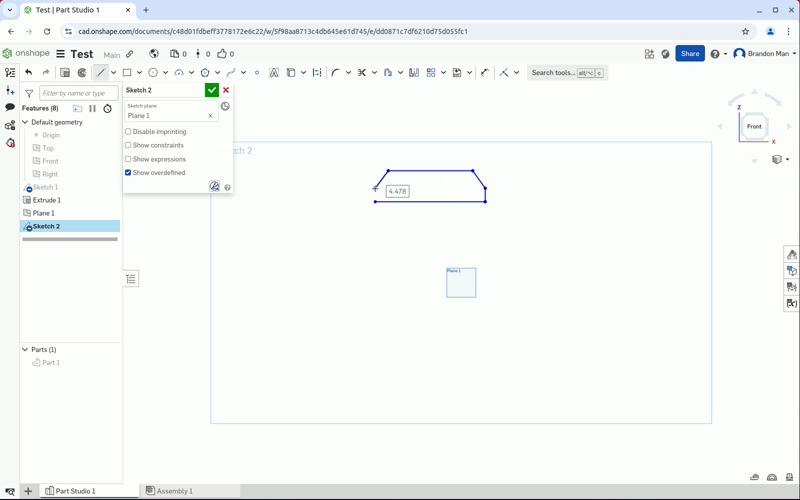
mouse_move(405, 188)
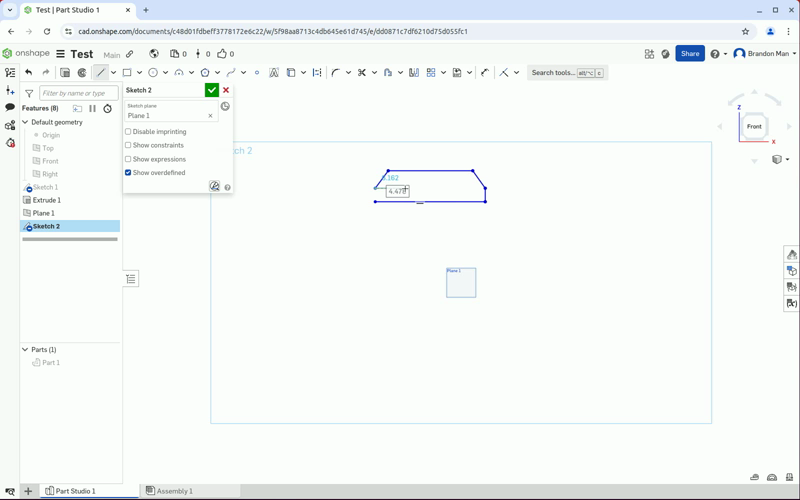
key_down(shift)
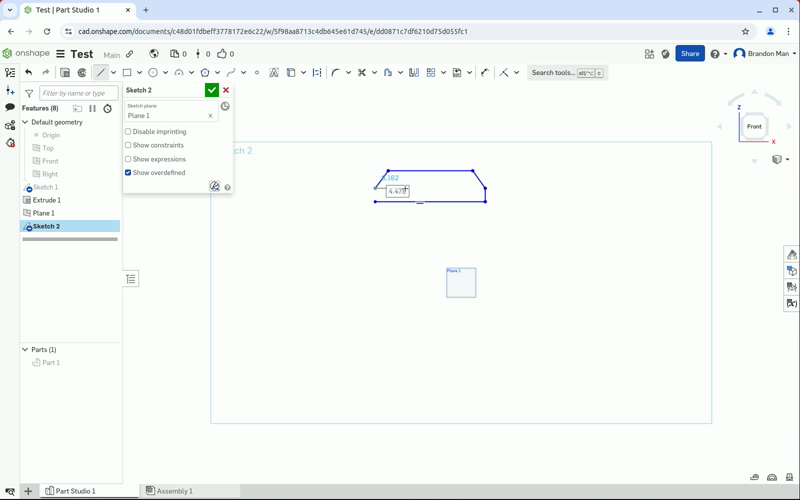
mouse_move(375, 201)
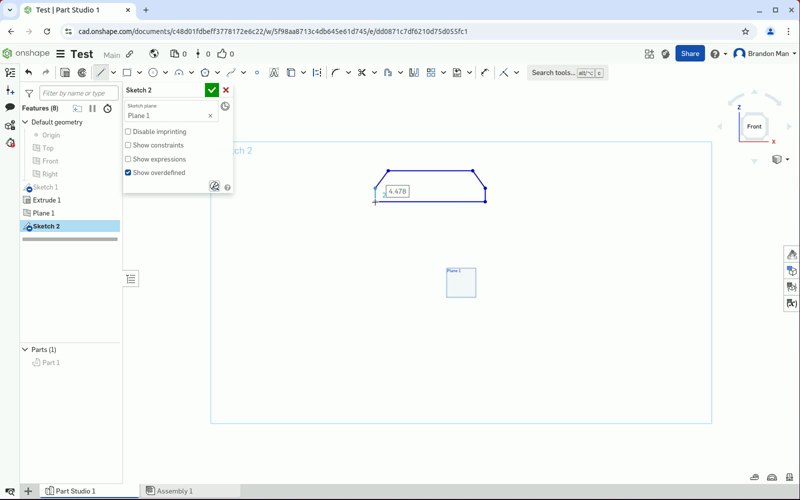
key_up(shift)
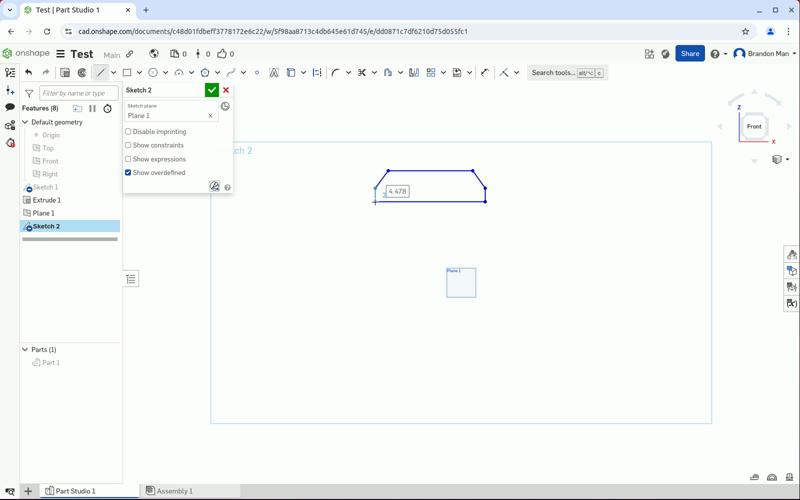
click(375, 201)
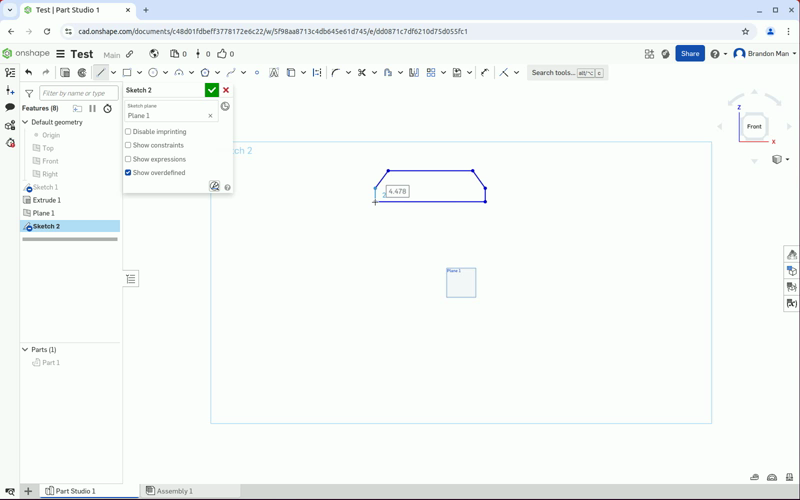
key(esc)
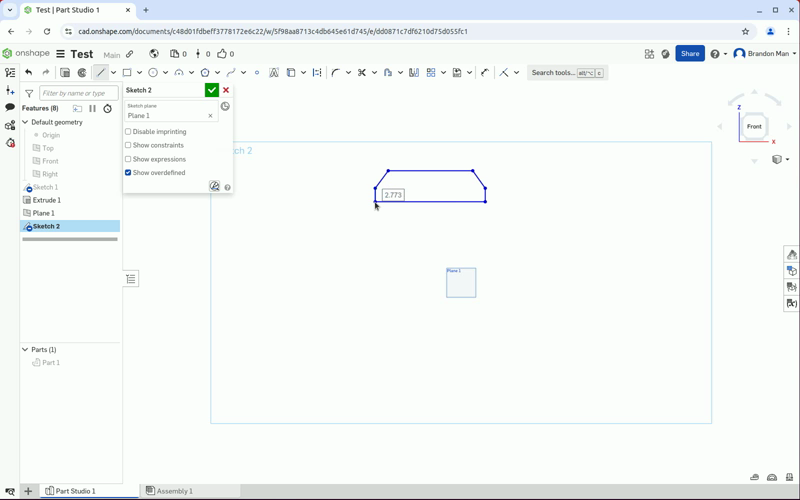
mouse_move(416, 177)
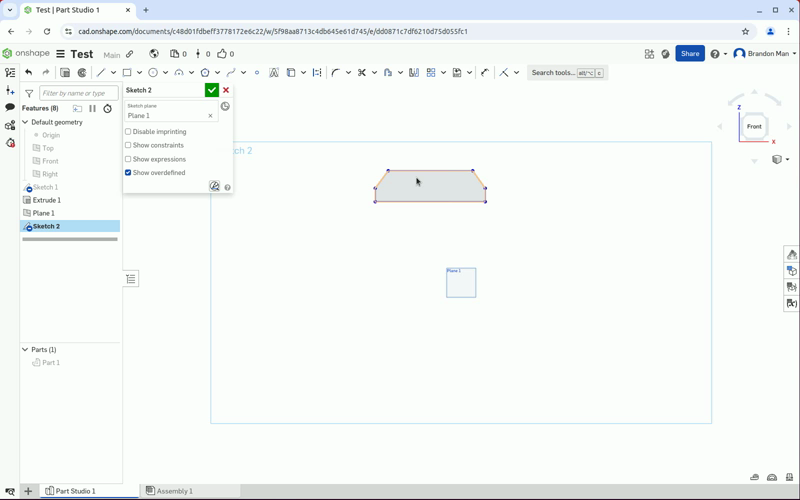
click(416, 177)
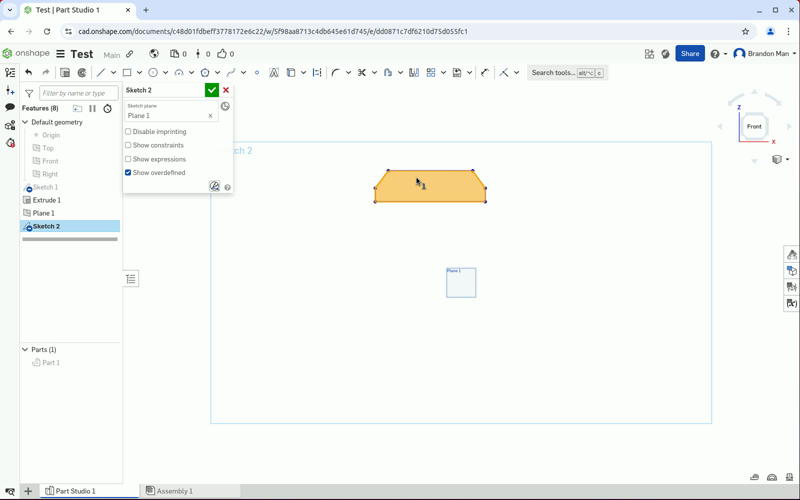
mouse_move(73, 352)
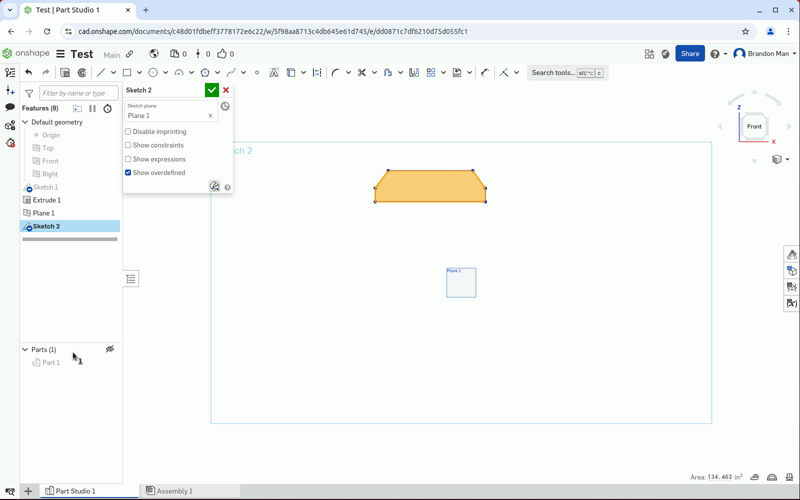
key(shift+y)
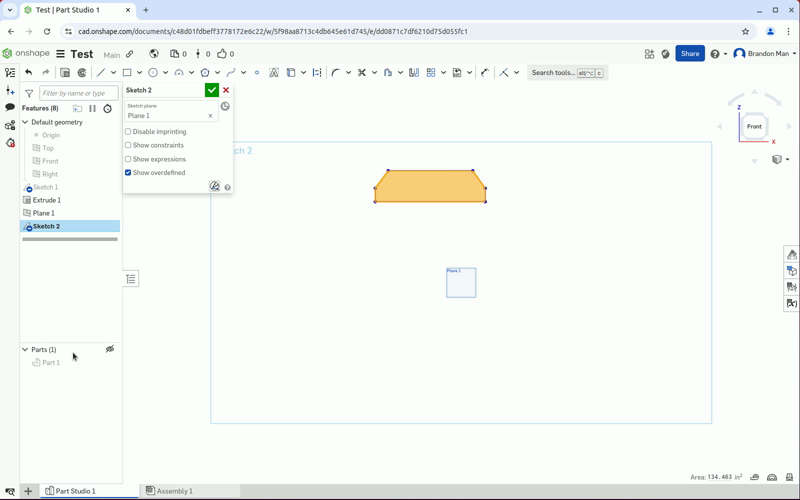
key(shift+e)
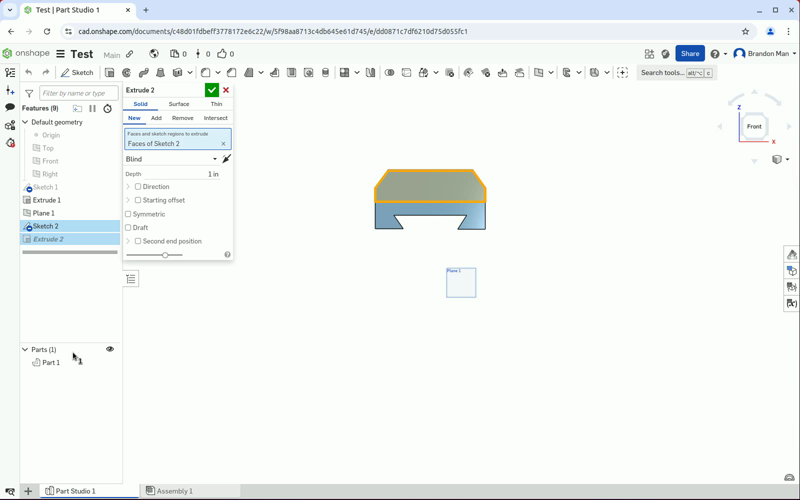
mouse_move(143, 106)
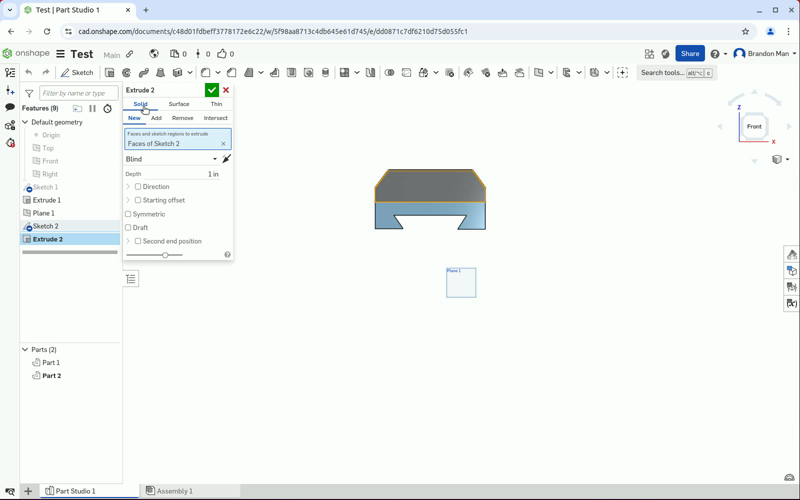
click(143, 106)
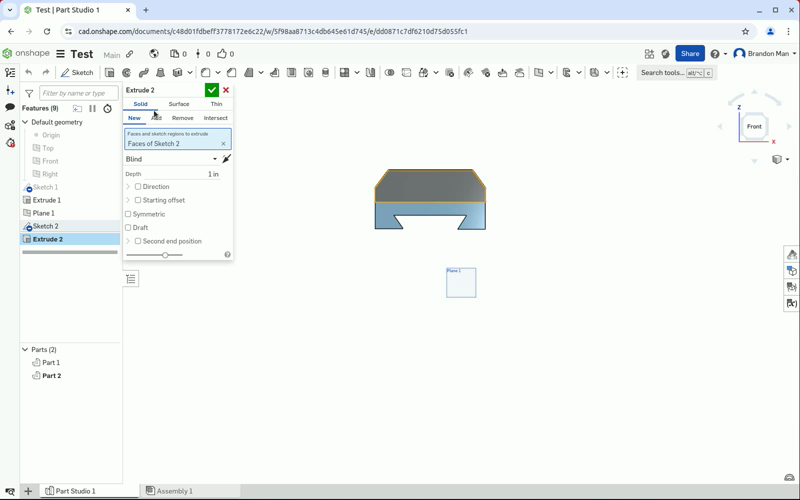
mouse_move(186, 120)
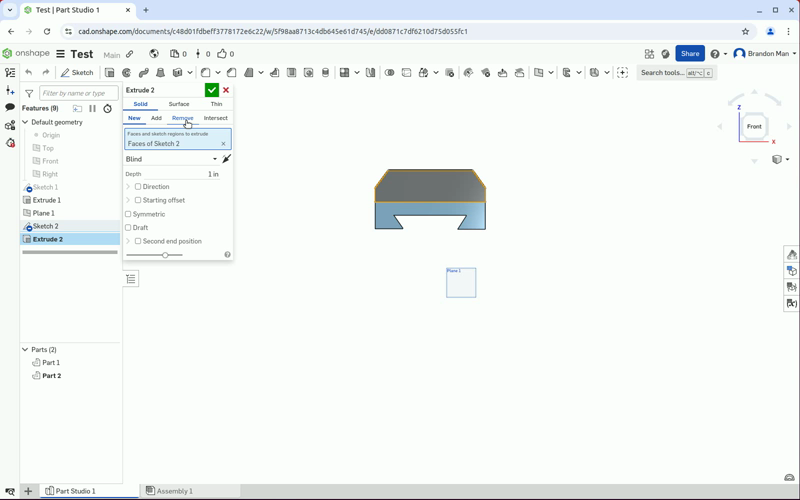
click(186, 120)
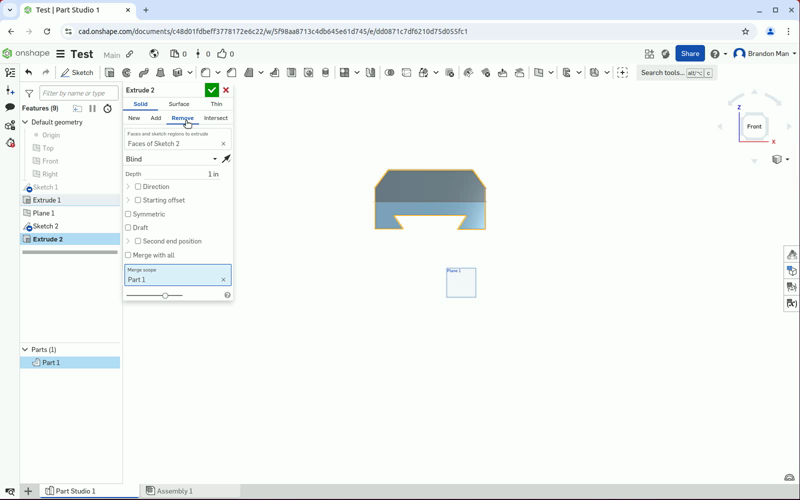
key(tab, 4)
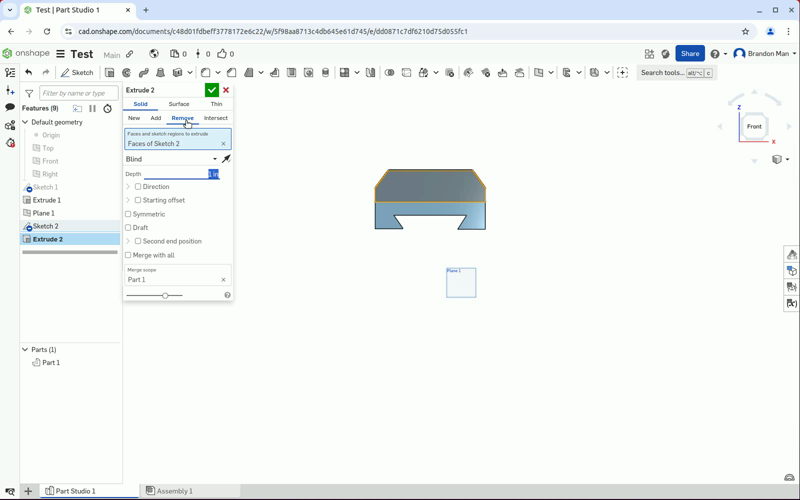
text(9.628)
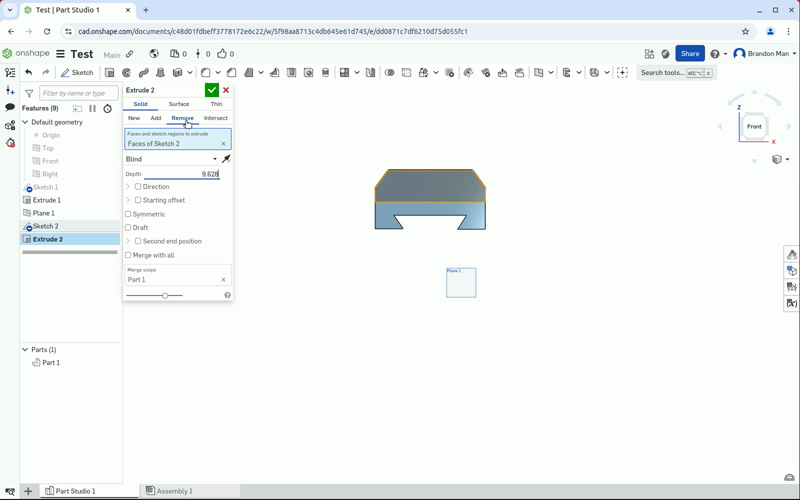
key(tab, 6)
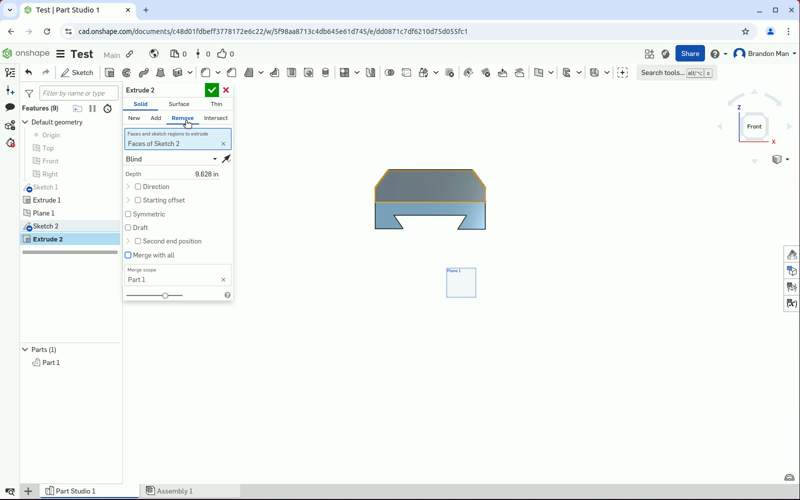
key(space)
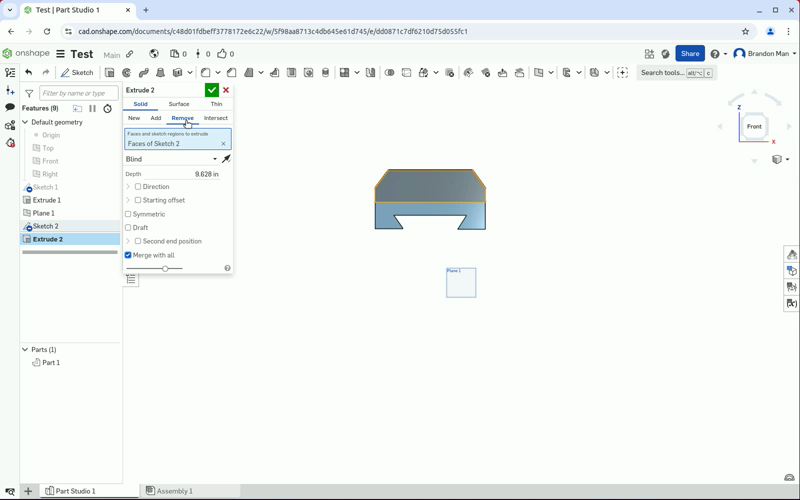
key(enter)
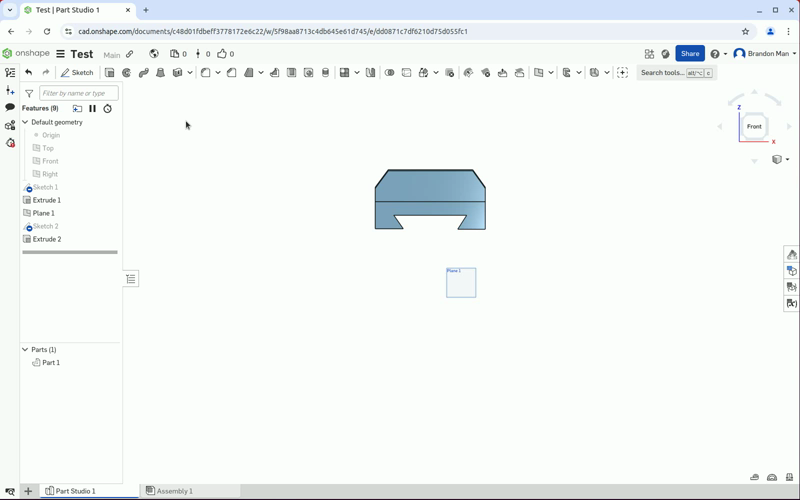
key(shift+h)
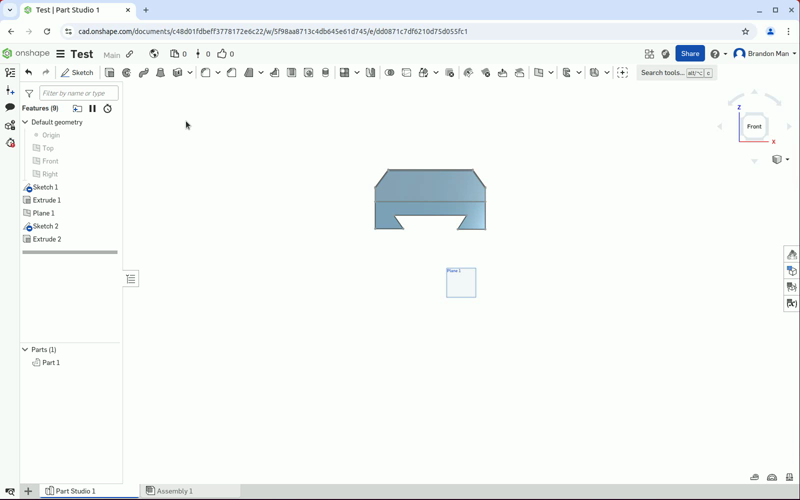
key(shift+h)
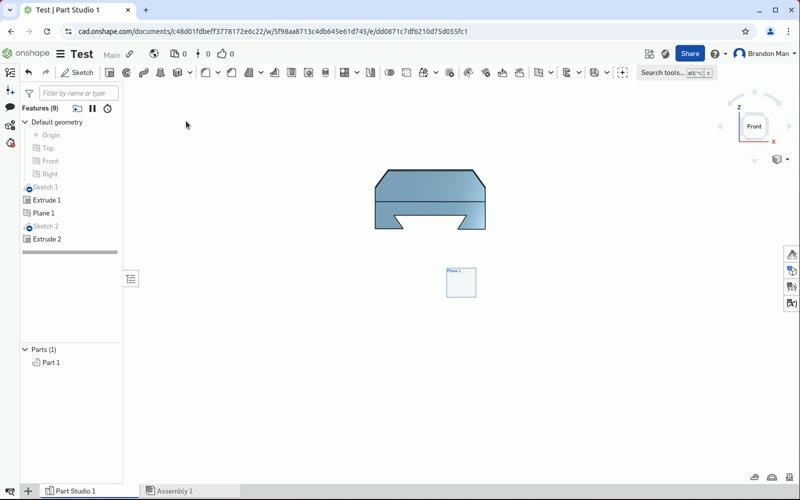
mouse_move(73, 189)
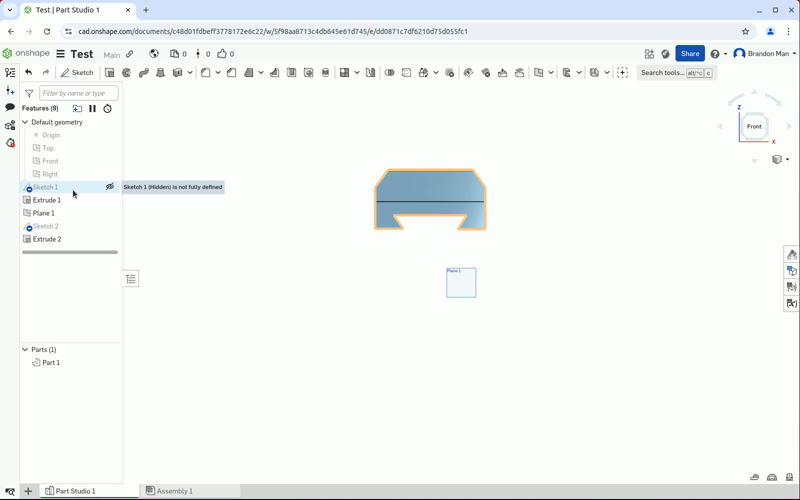
click(73, 189)
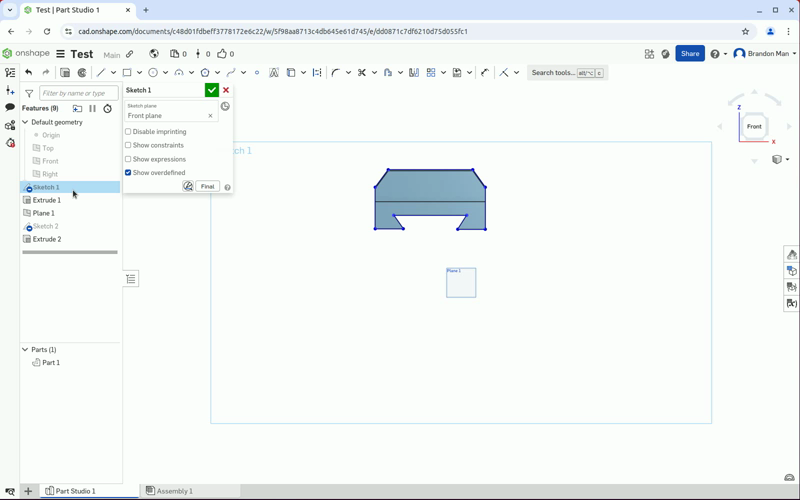
mouse_move(229, 92)
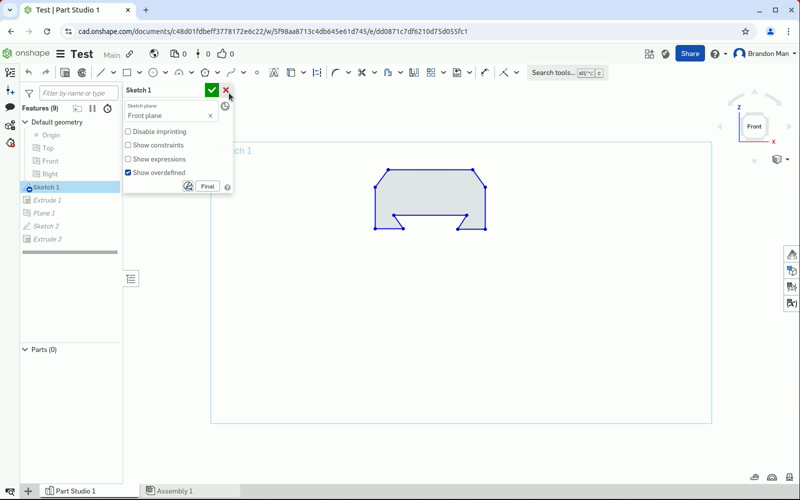
click(229, 92)
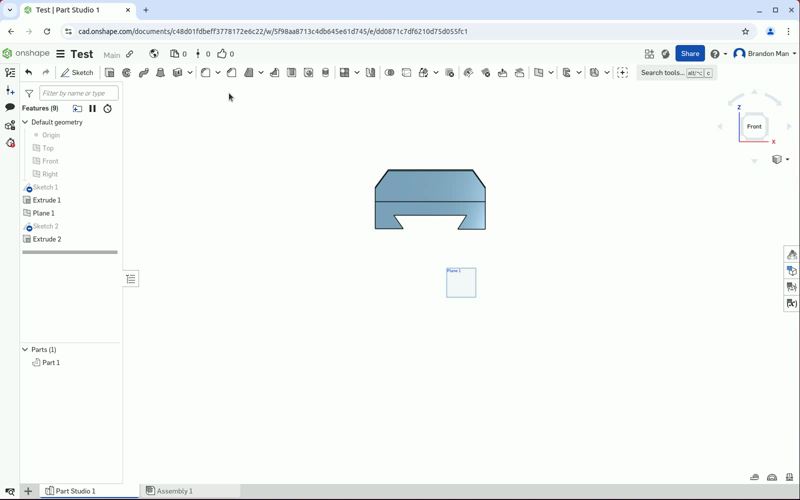
mouse_move(73, 352)
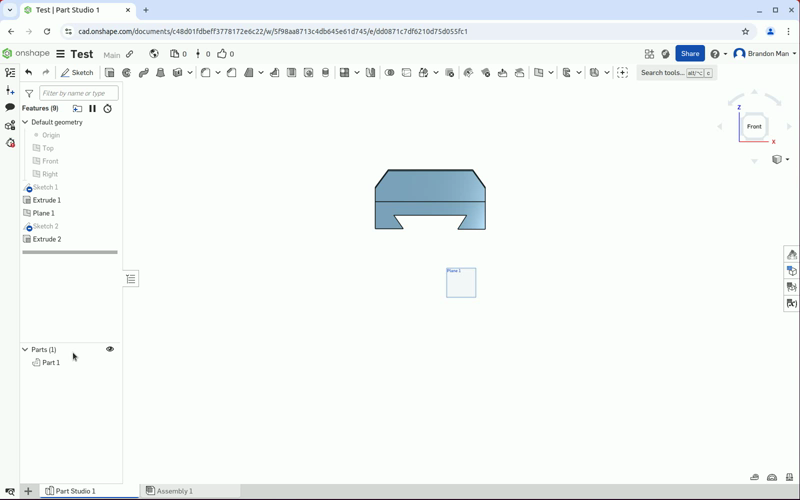
key(y)
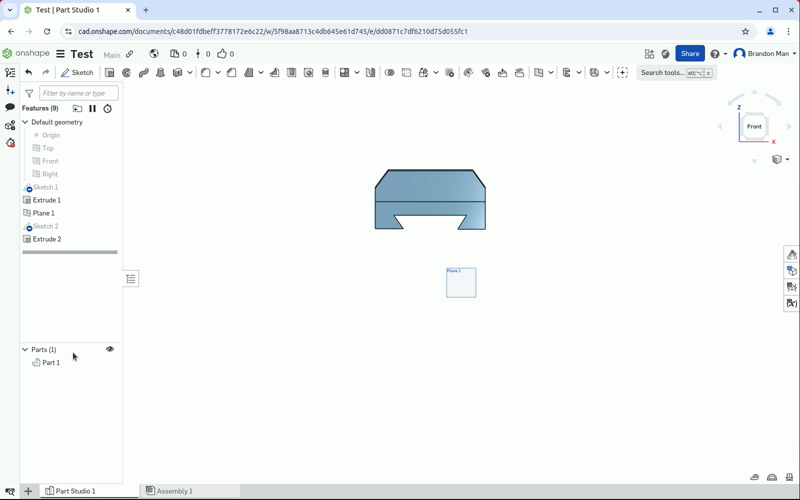
key(shift+p)
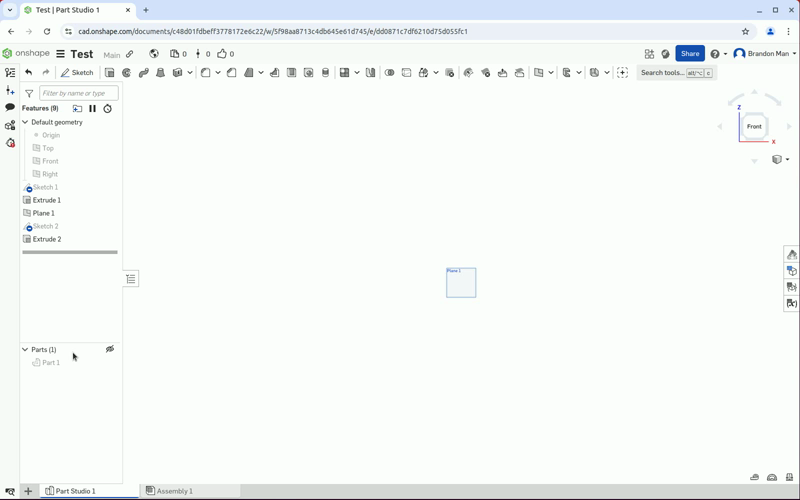
key(space)
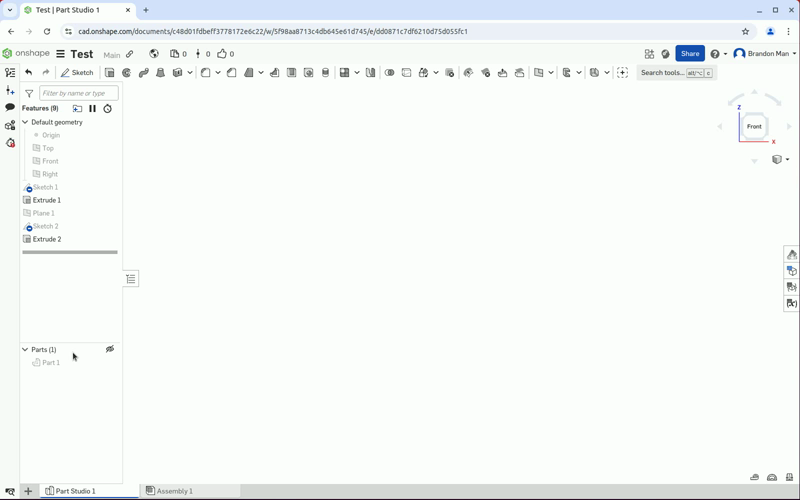
key_down(shift)
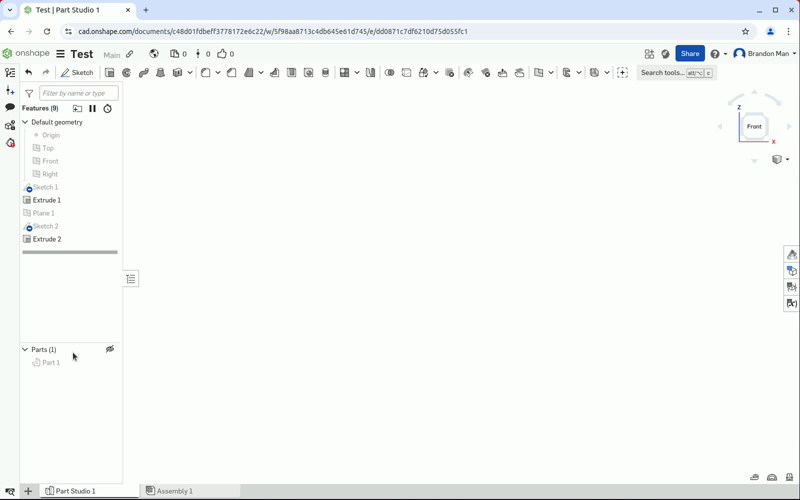
key(down)
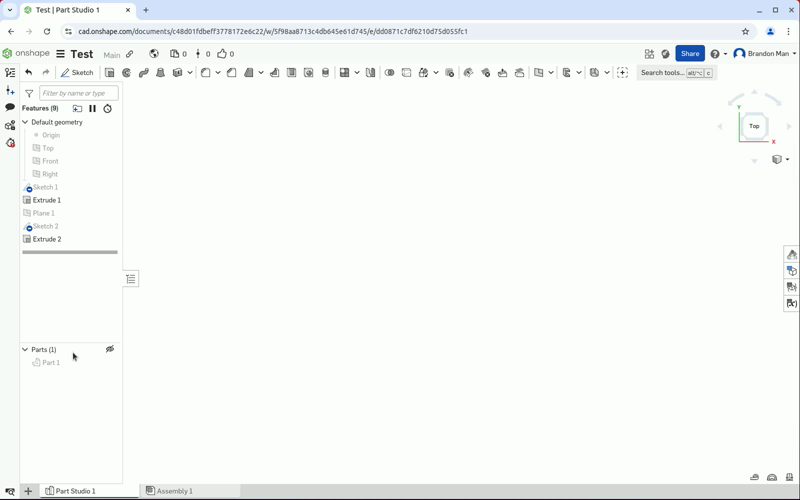
key_up(shift)
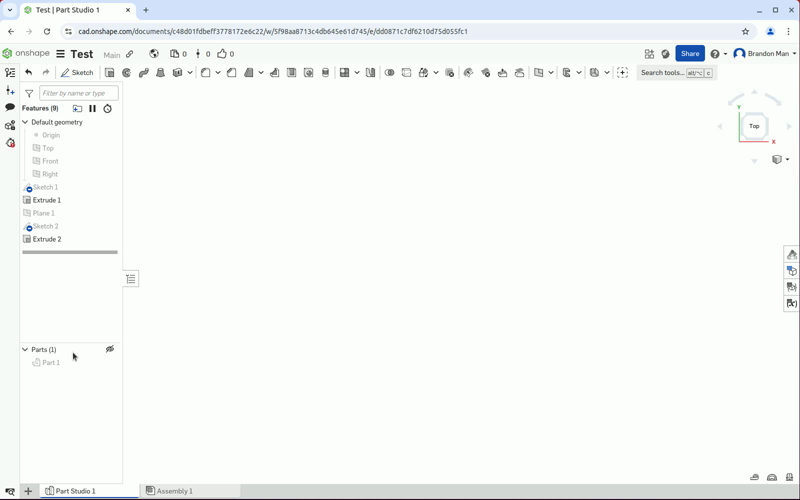
mouse_move(73, 352)
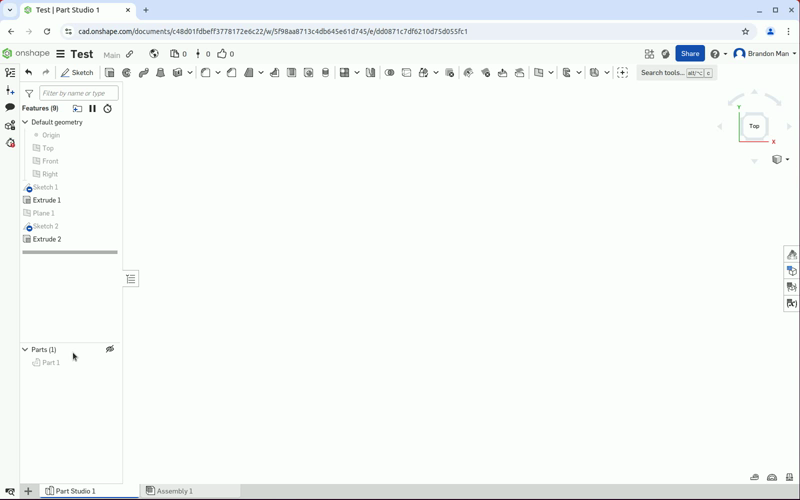
key(shift+y)
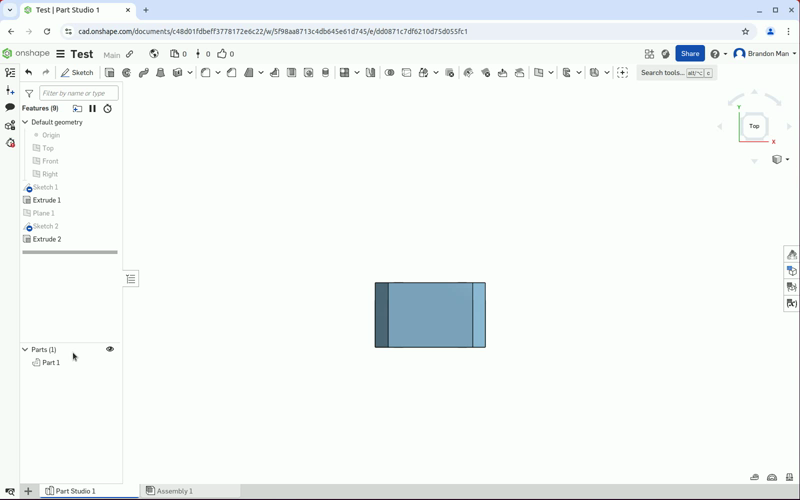
mouse_move(541, 75)
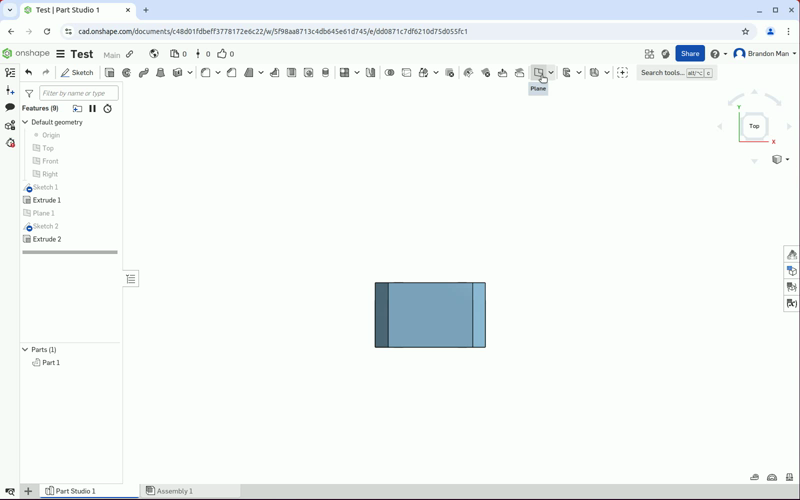
click(541, 75)
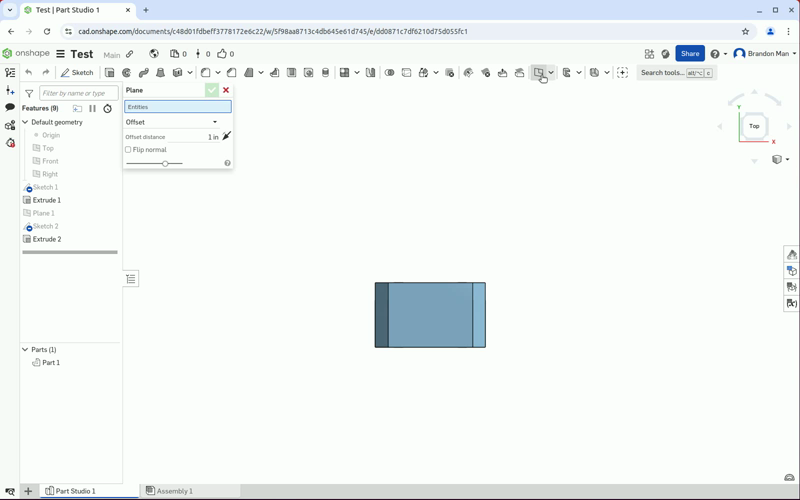
mouse_move(73, 150)
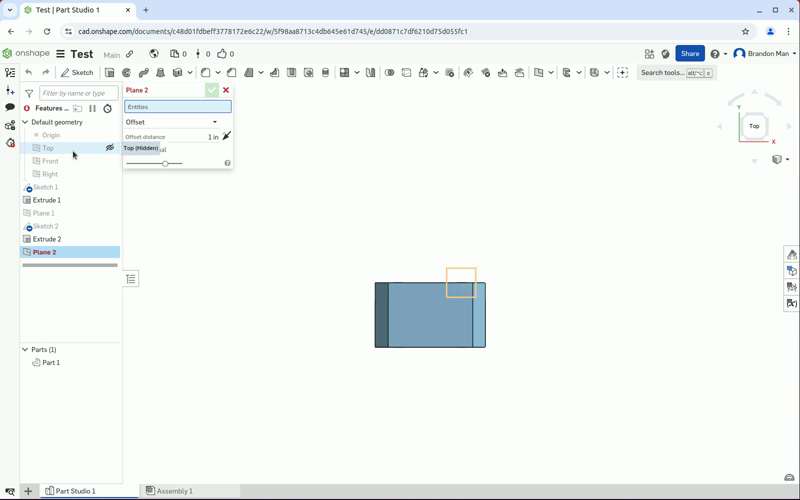
click(73, 150)
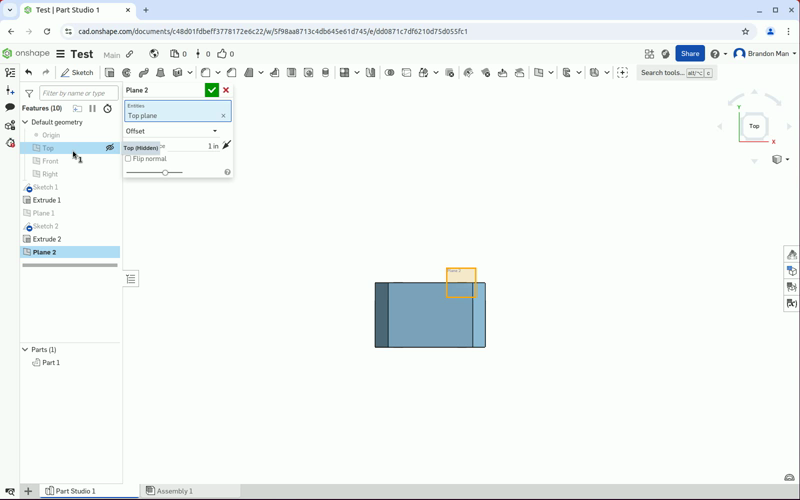
key(tab, 2)
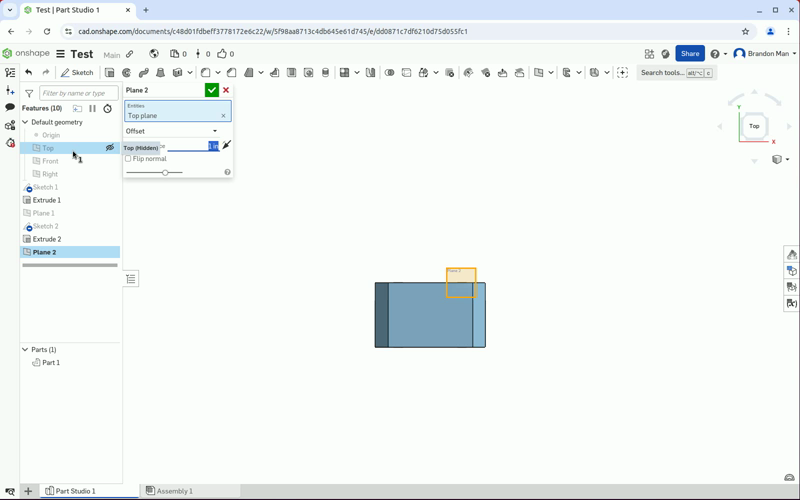
text(16.607)
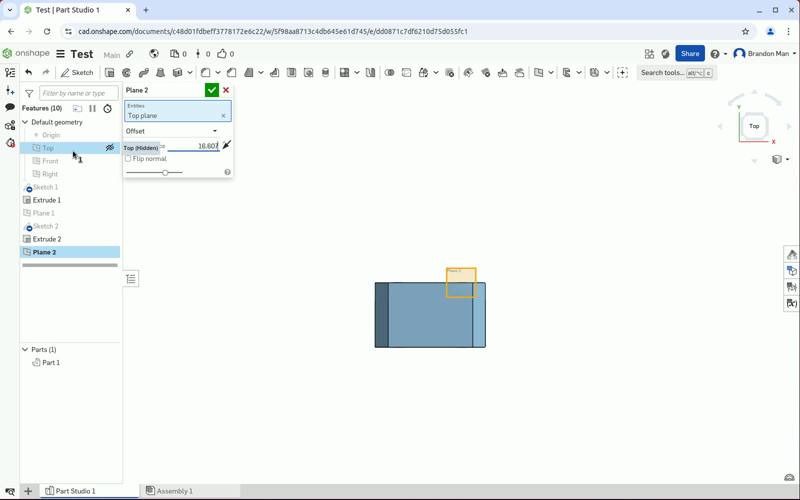
key(enter, 2)
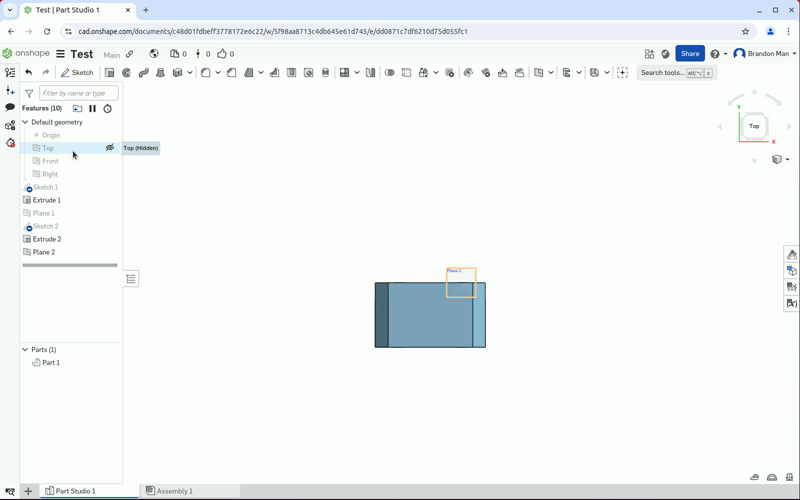
key(shift+s)
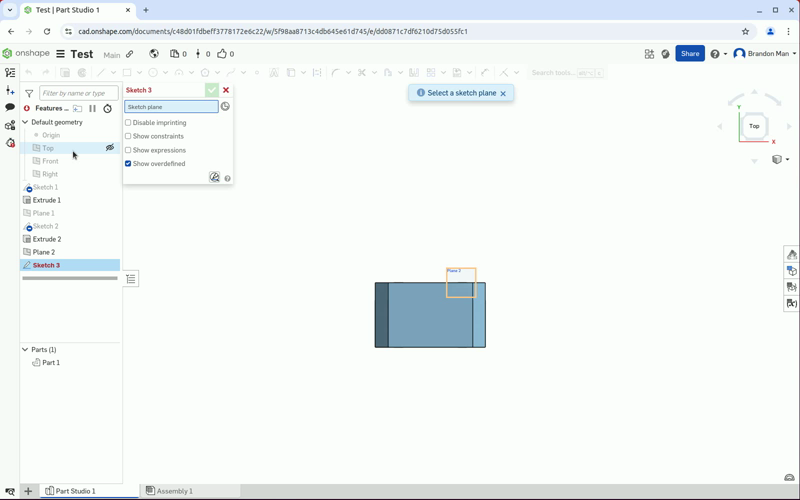
mouse_move(73, 254)
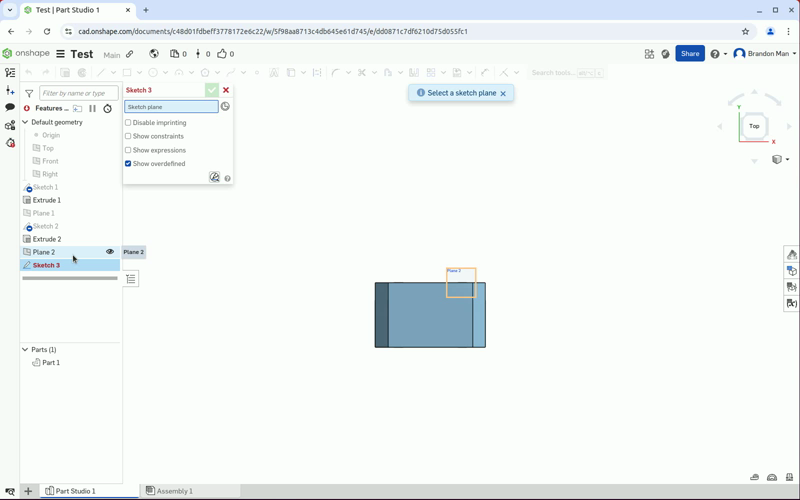
click(73, 254)
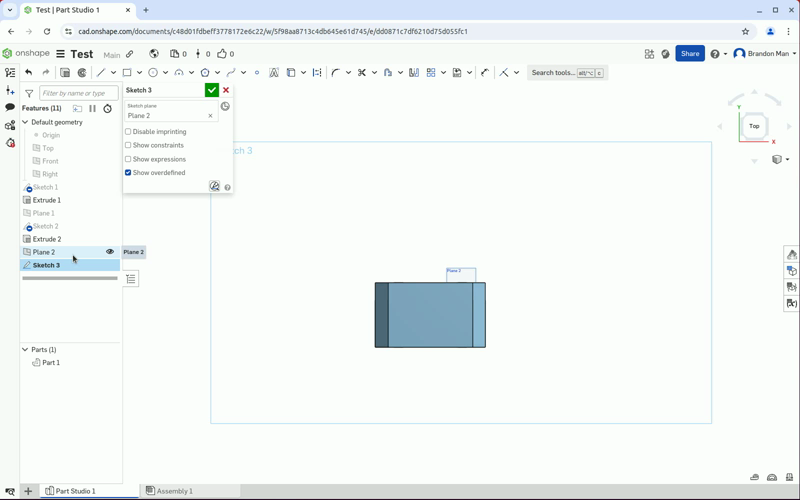
mouse_move(73, 352)
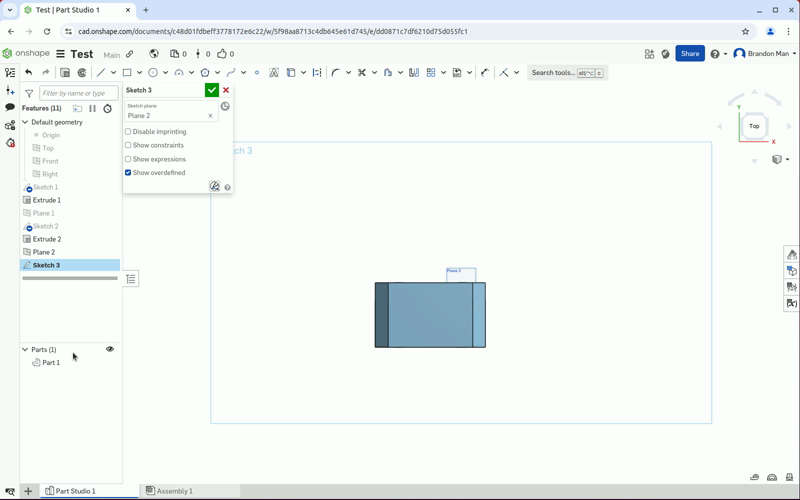
key(y)
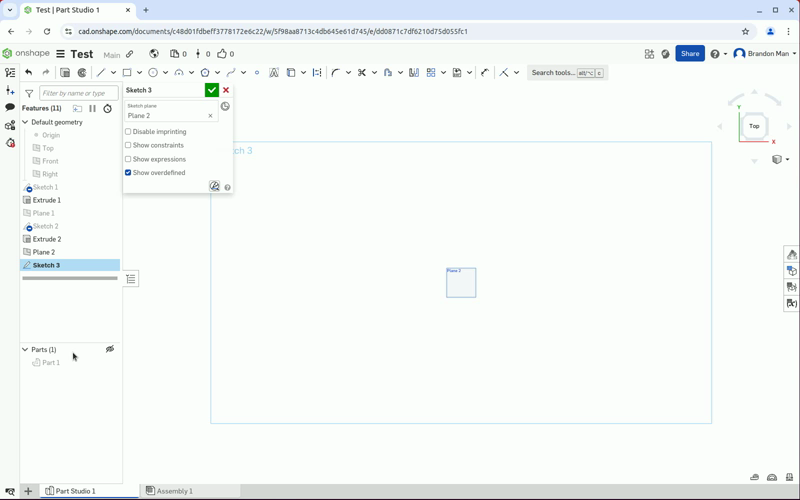
key(c)
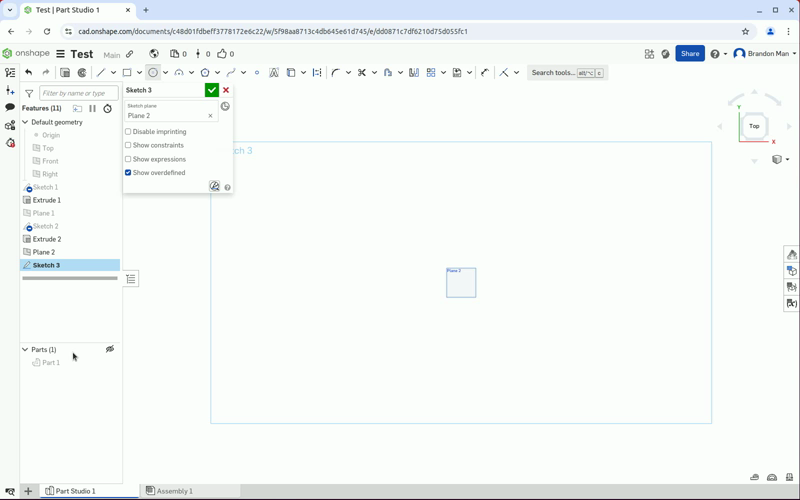
key_down(shift)
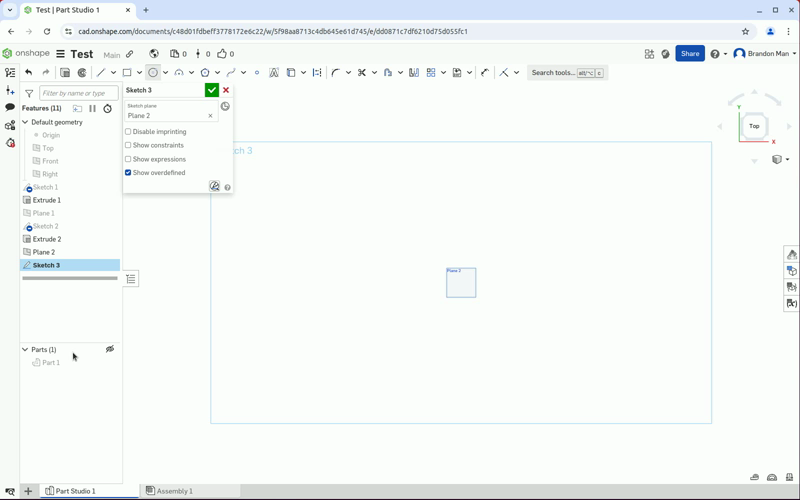
mouse_move(431, 324)
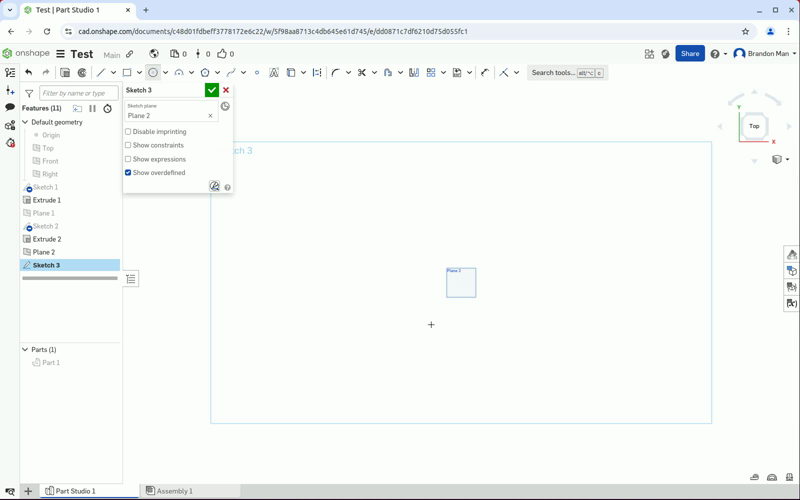
click(431, 324)
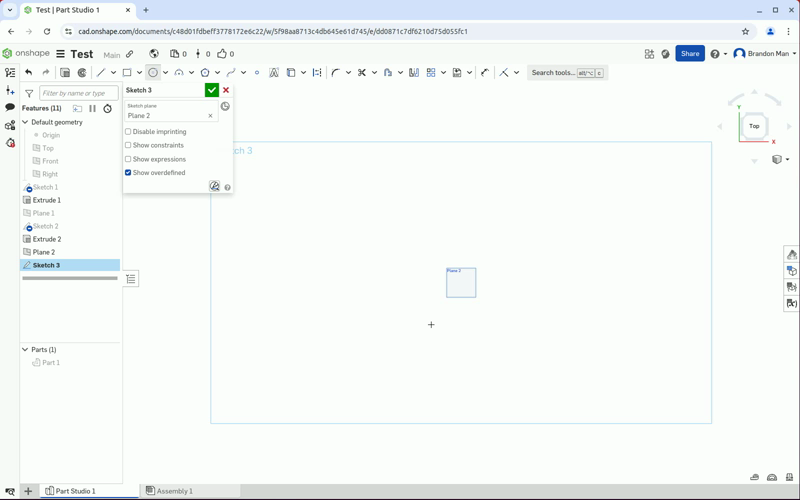
key_up(shift)
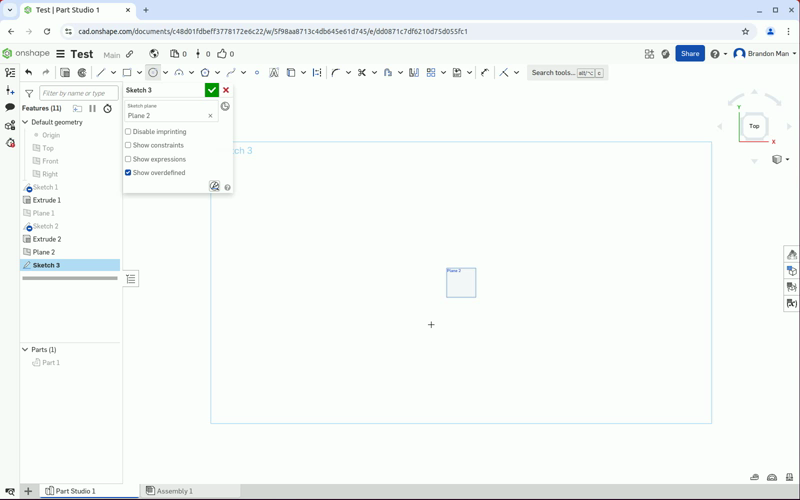
mouse_move(449, 324)
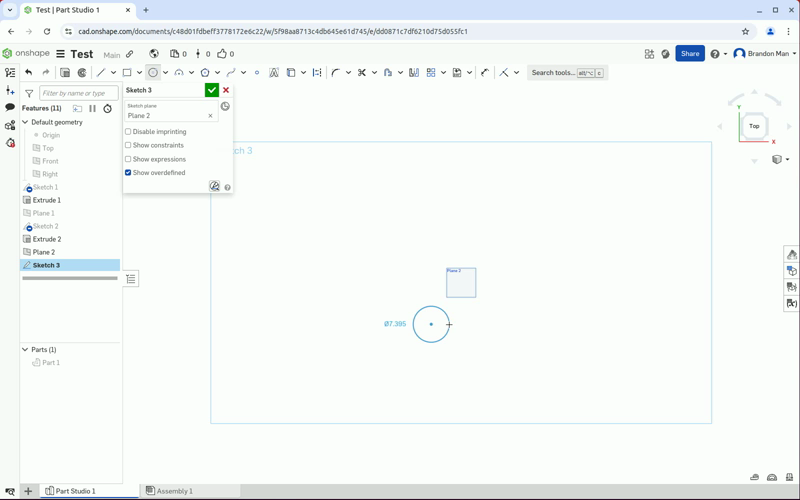
click(449, 324)
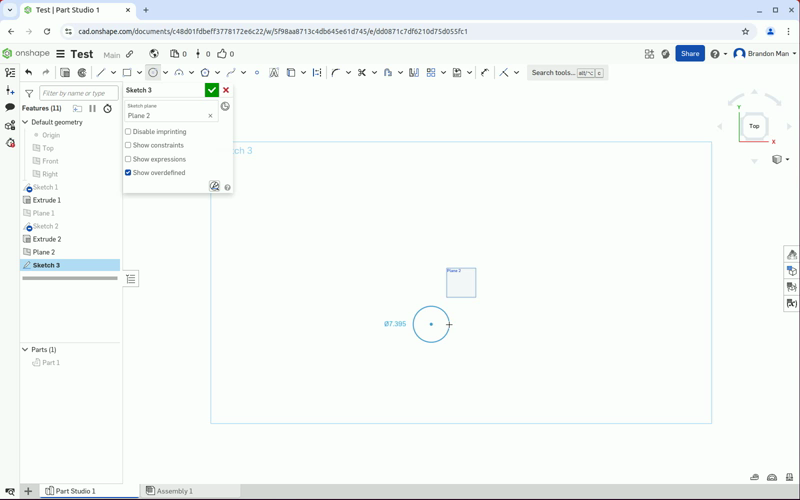
key(esc)
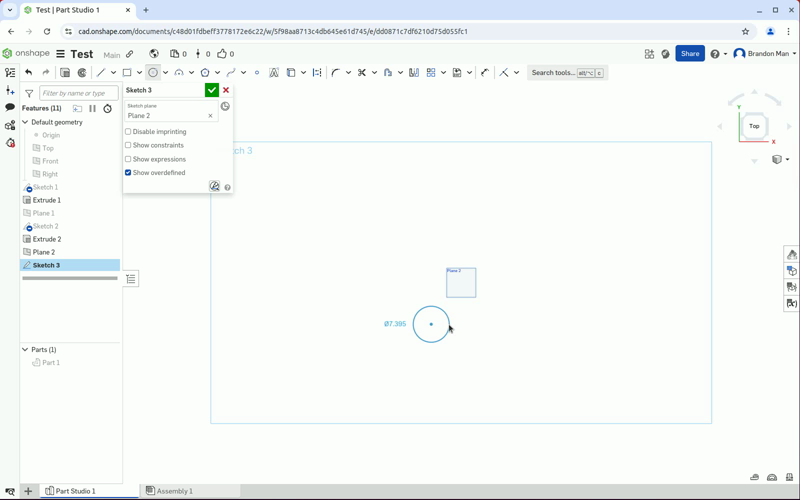
mouse_move(425, 310)
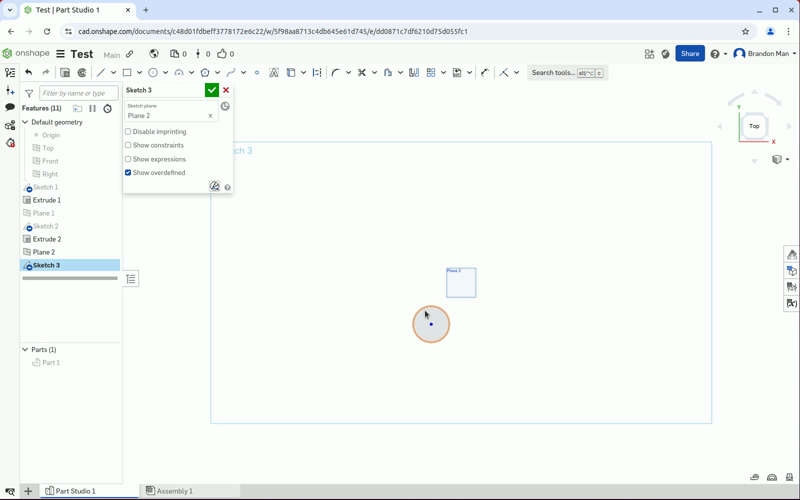
scroll(6)
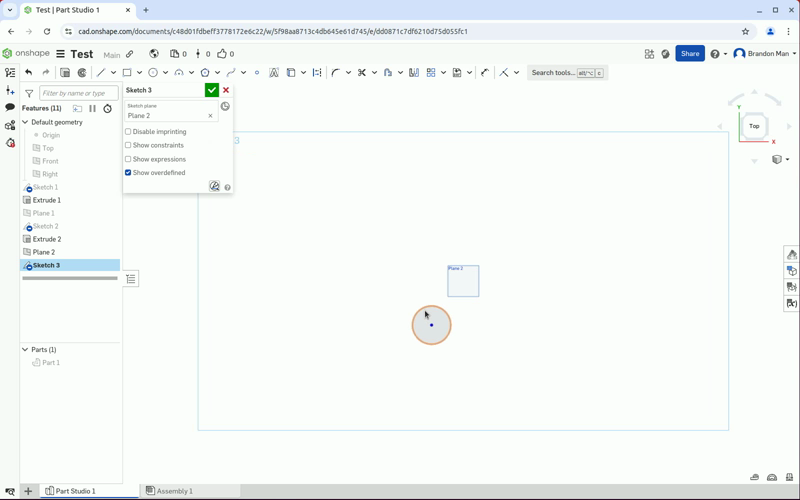
scroll(6)
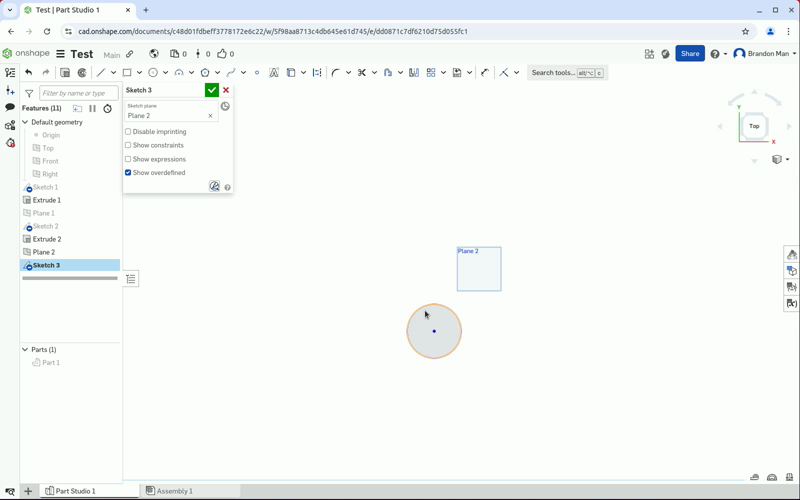
scroll(6)
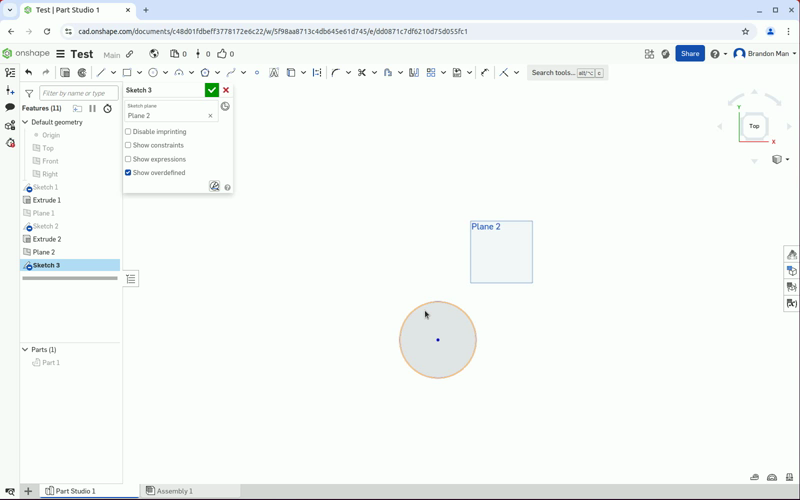
scroll(6)
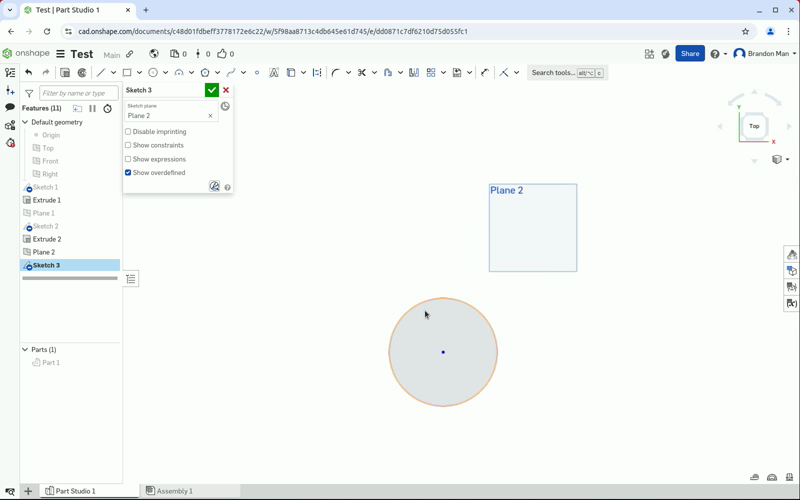
scroll(6)
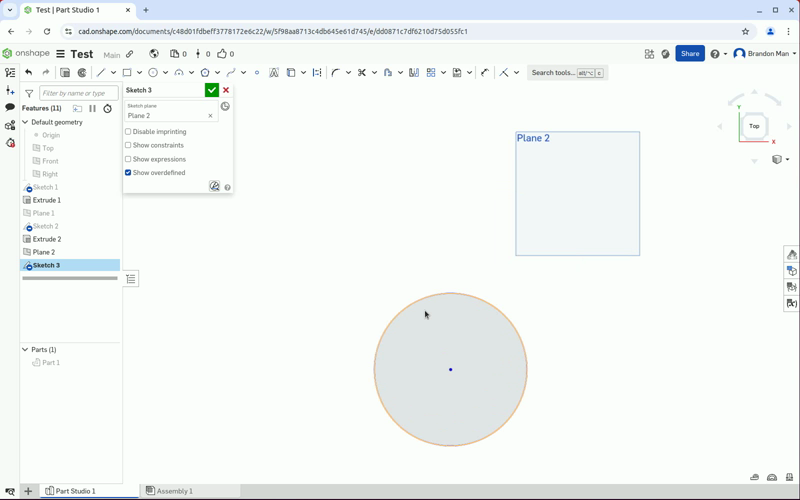
scroll(6)
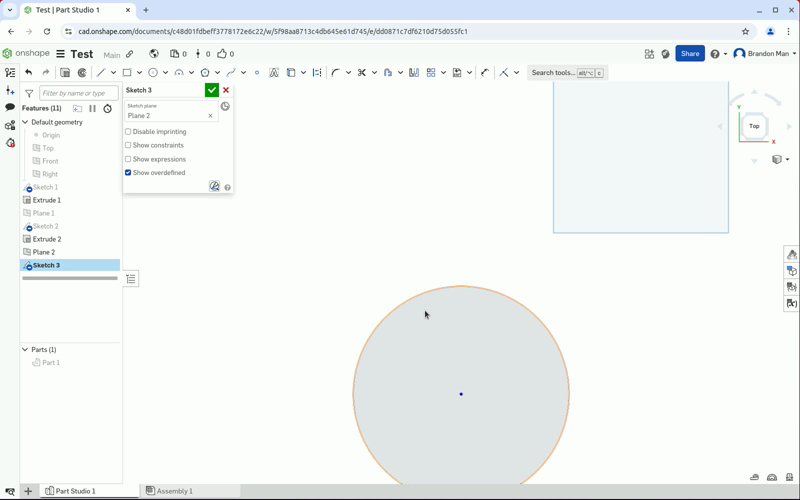
scroll(6)
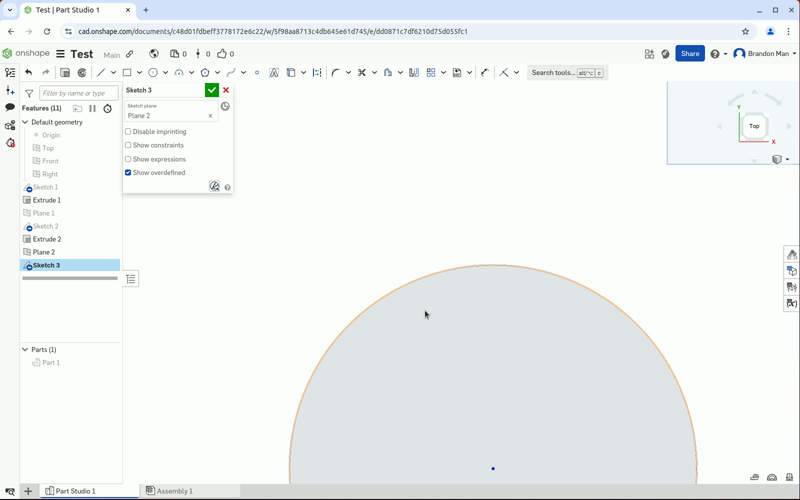
click(425, 310)
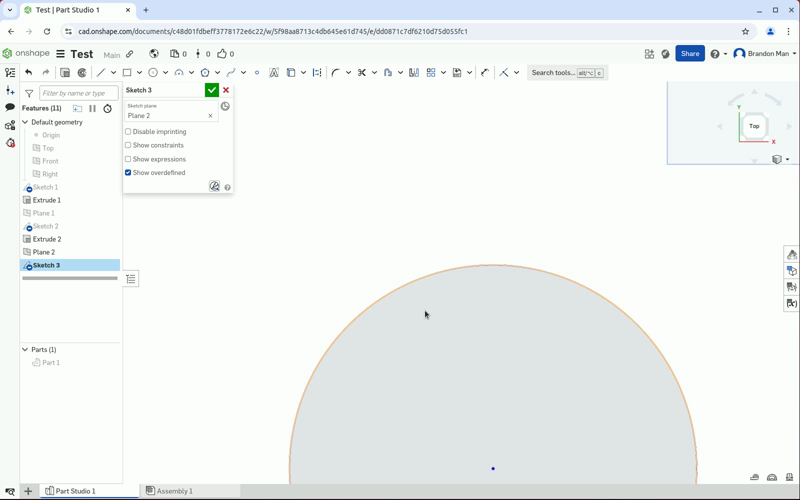
scroll(-6)
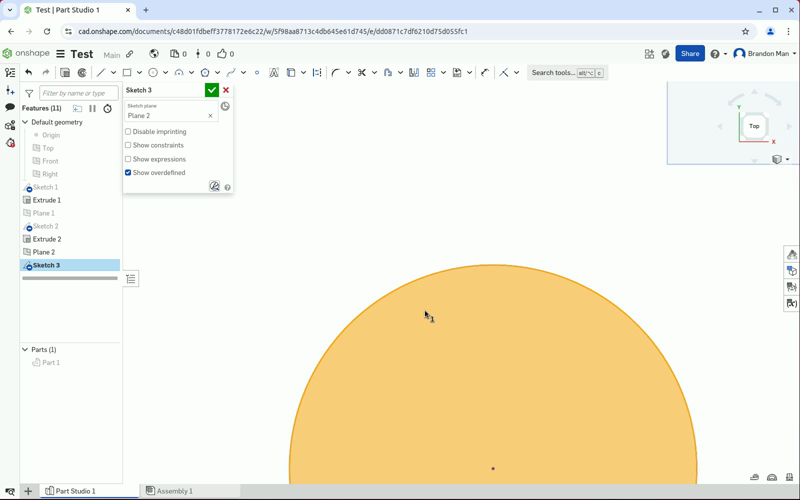
scroll(-6)
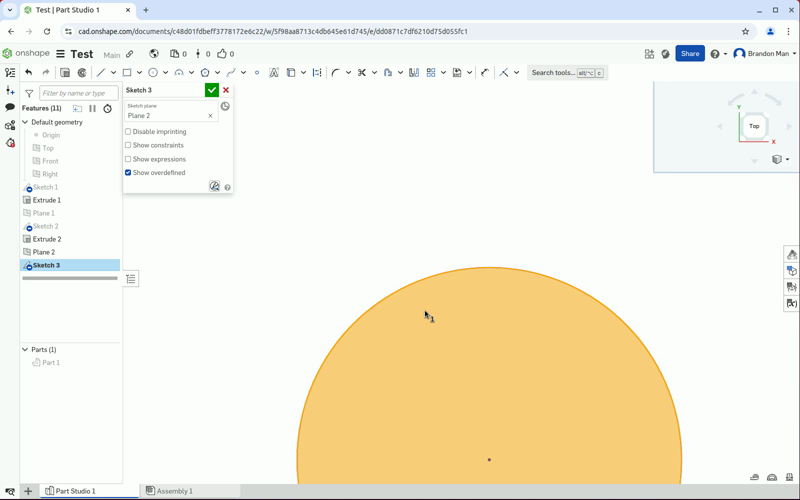
scroll(-6)
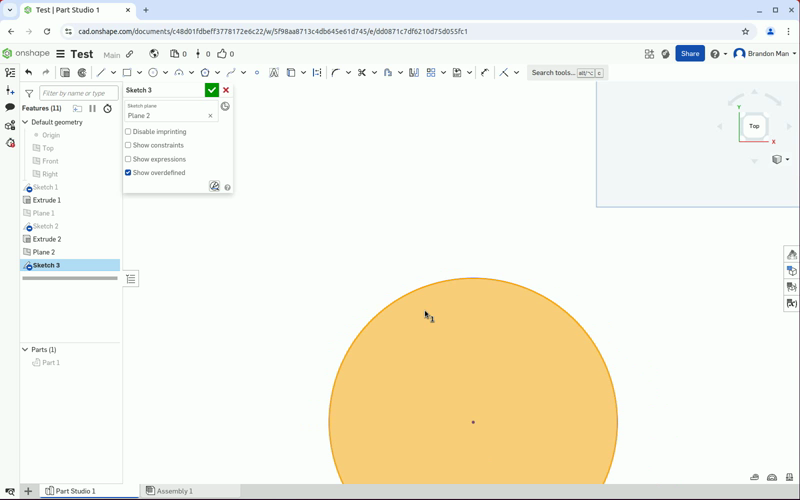
scroll(-6)
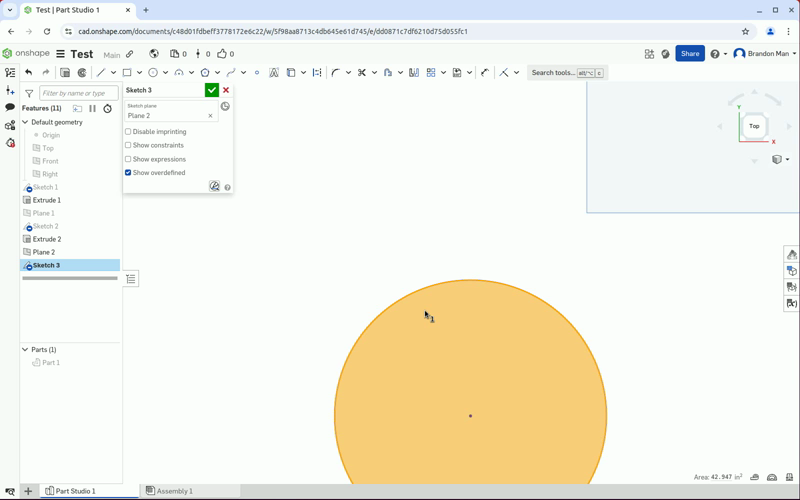
scroll(-6)
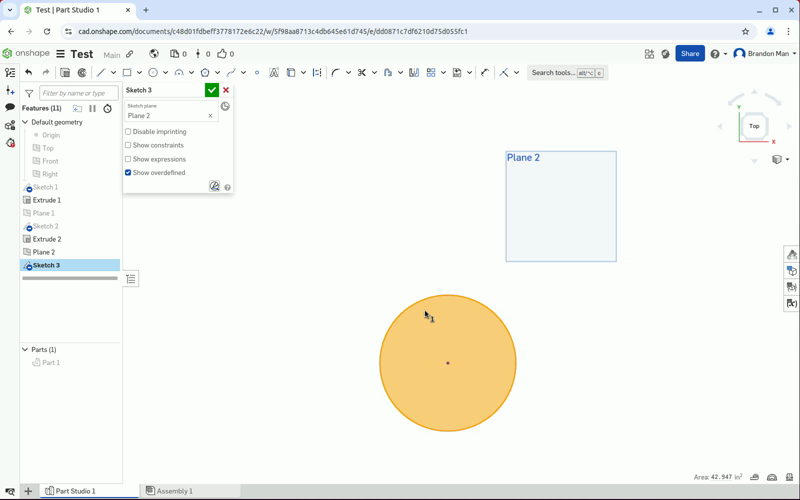
scroll(-6)
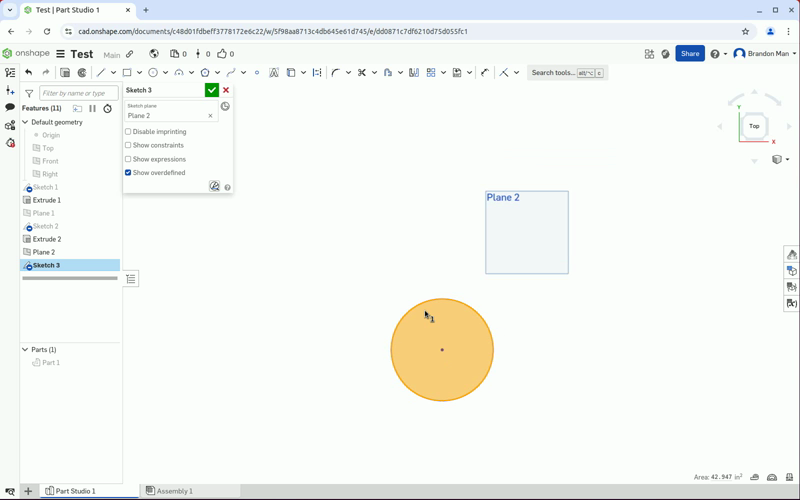
scroll(-6)
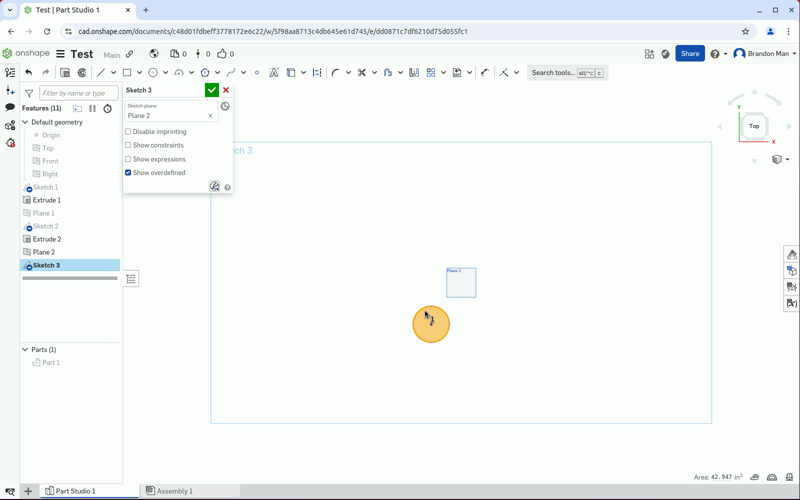
mouse_move(73, 352)
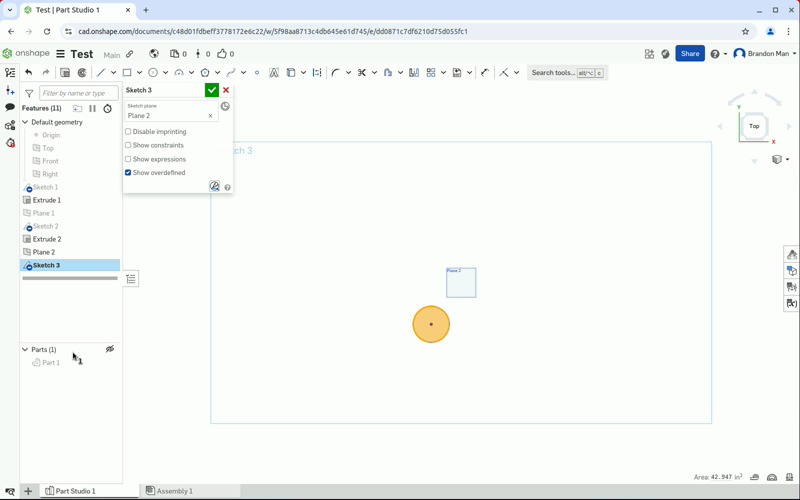
key(shift+y)
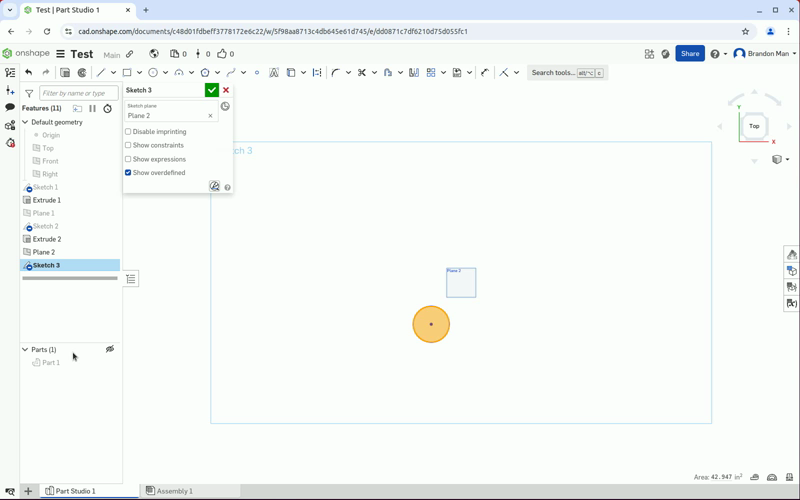
key(shift+e)
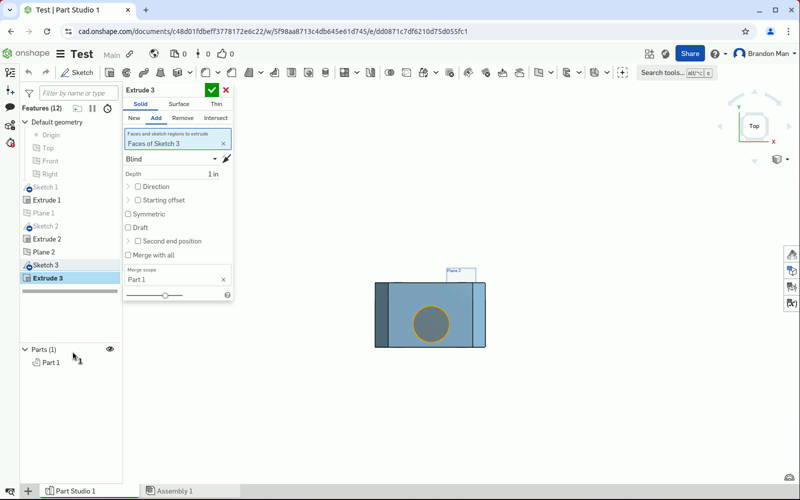
mouse_move(143, 106)
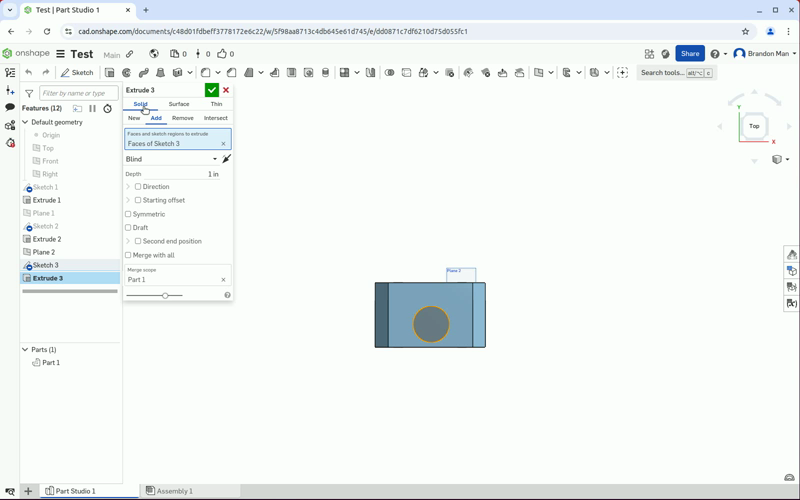
click(143, 106)
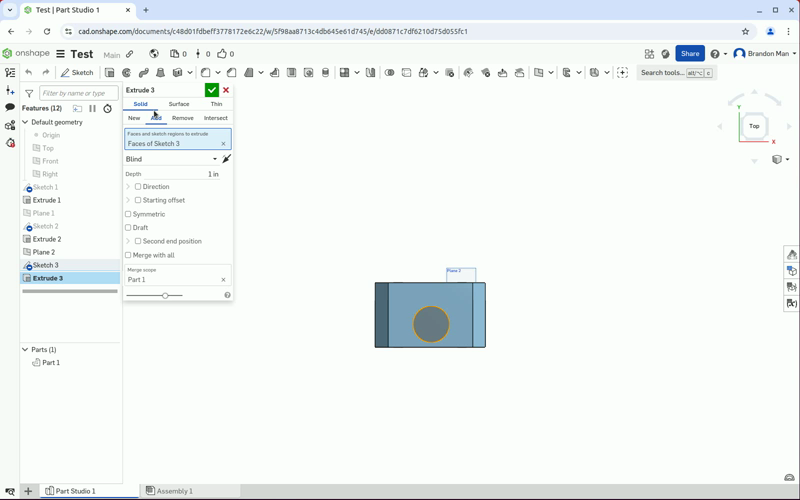
mouse_move(186, 120)
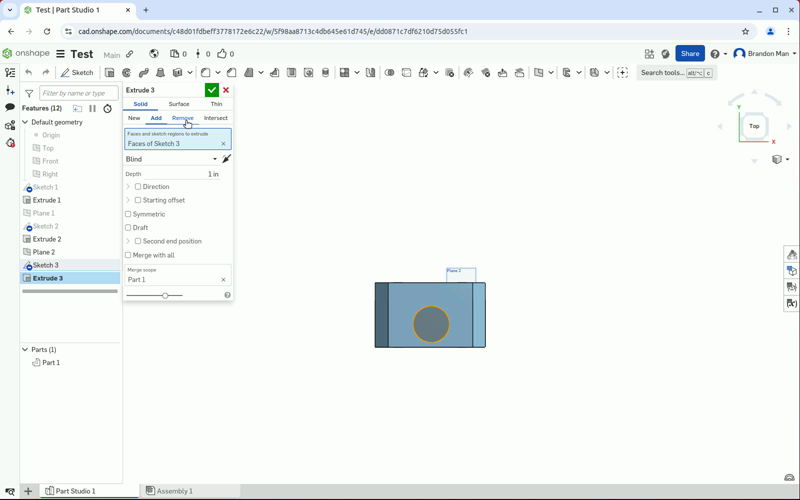
click(186, 120)
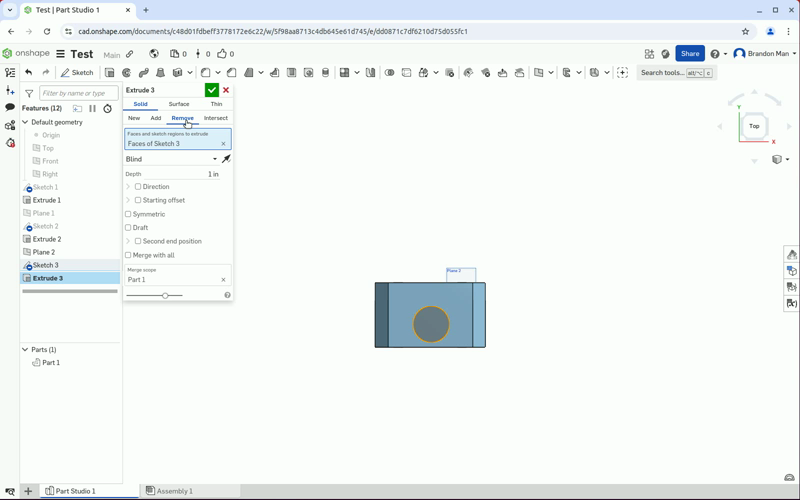
key(tab, 4)
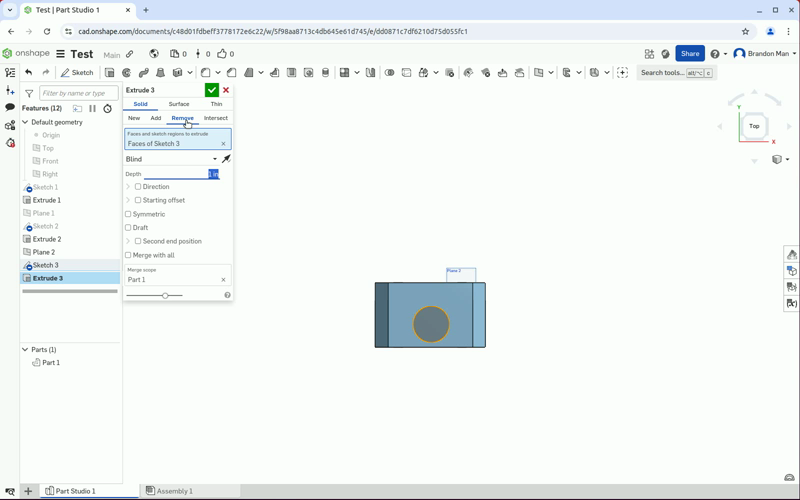
text(14.443)
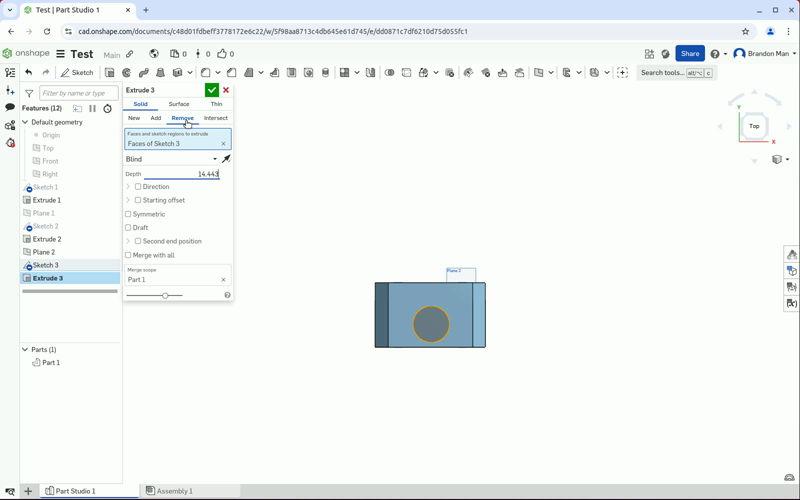
key(tab, 6)
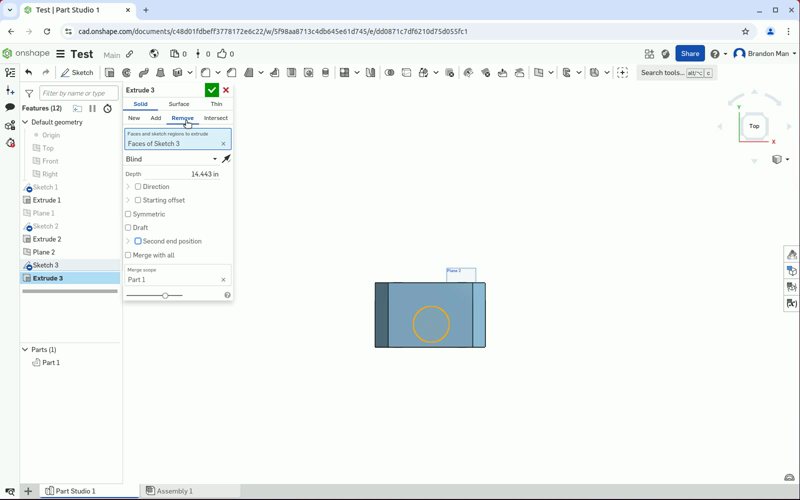
key(space)
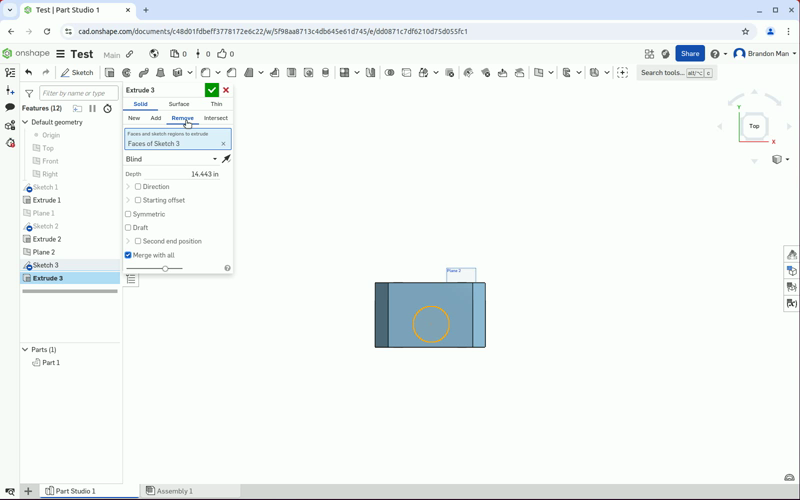
key(enter)
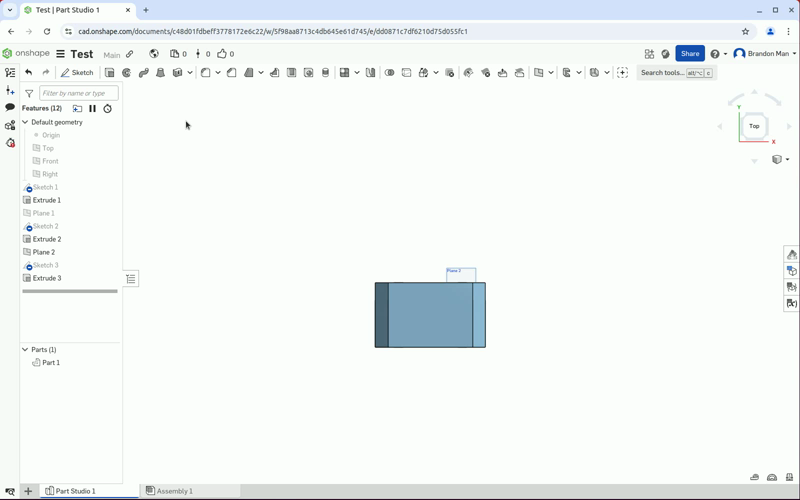
key(shift+h)
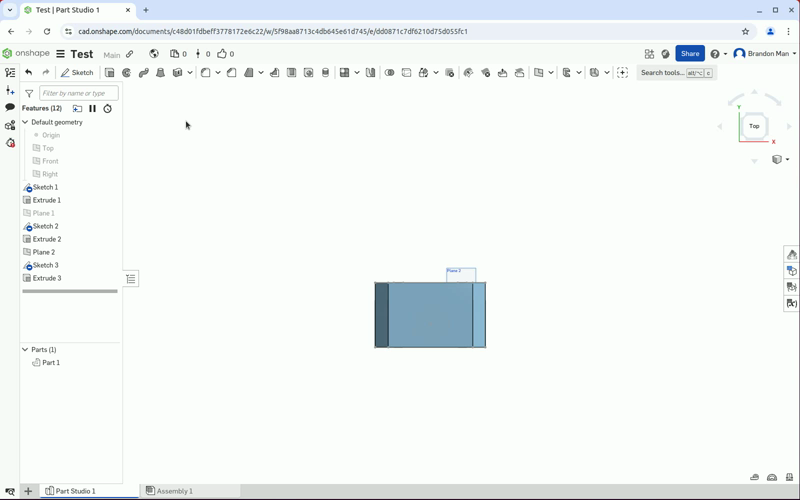
key(shift+h)
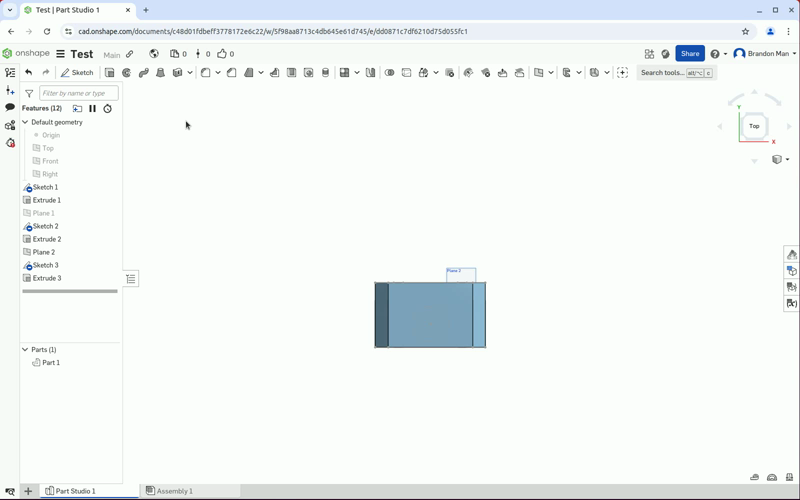
key(shift+7)
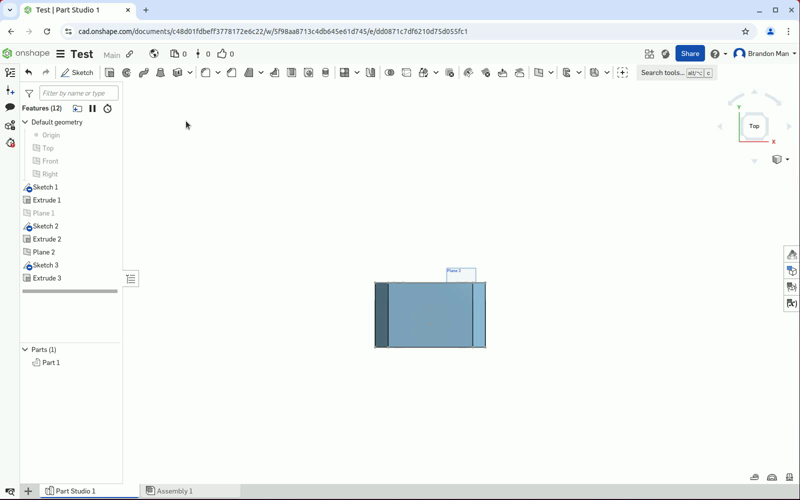
key(up, 3)
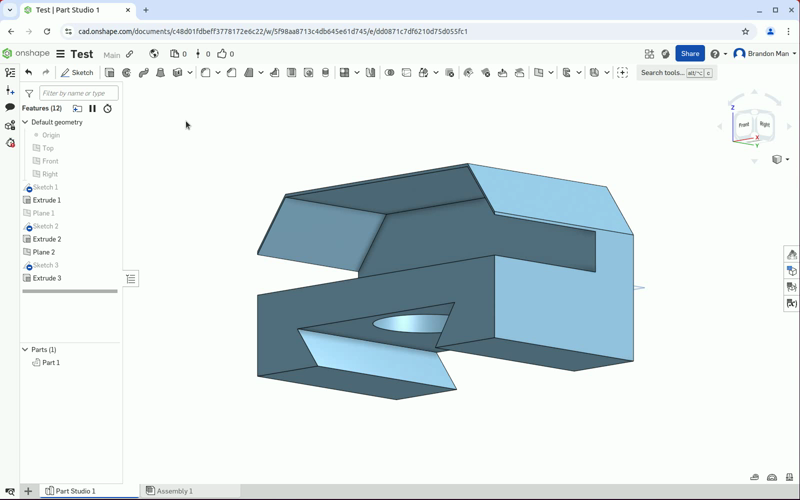
key(left, 3)
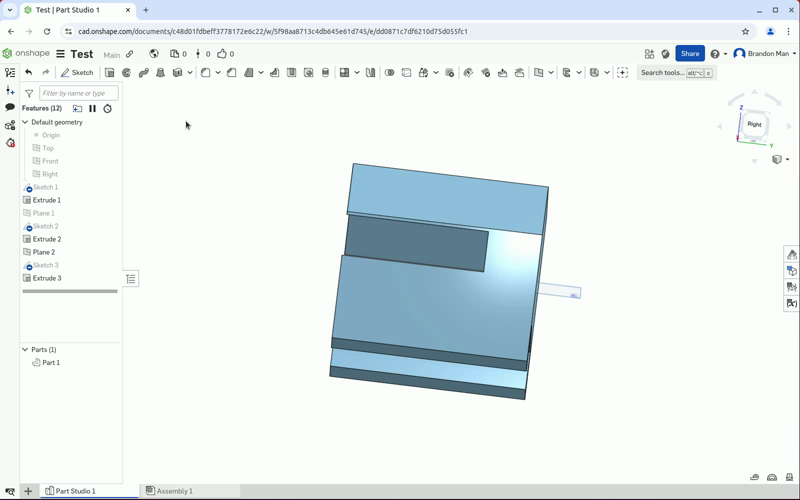
key(right, 3)
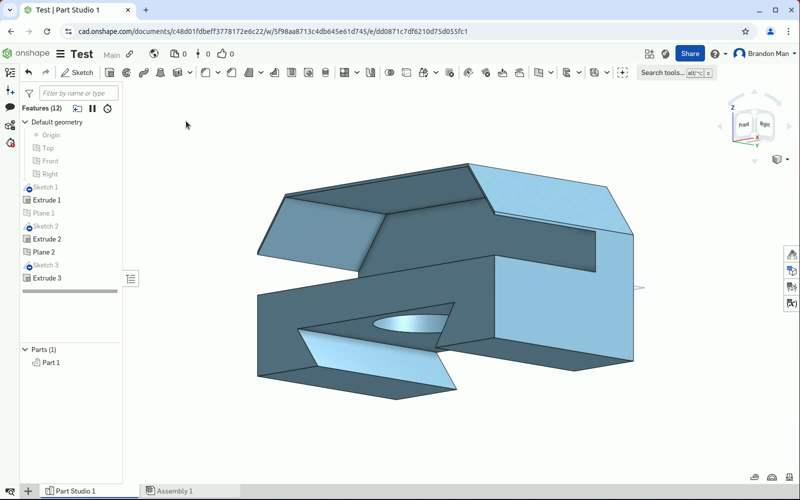
key(down, 3)
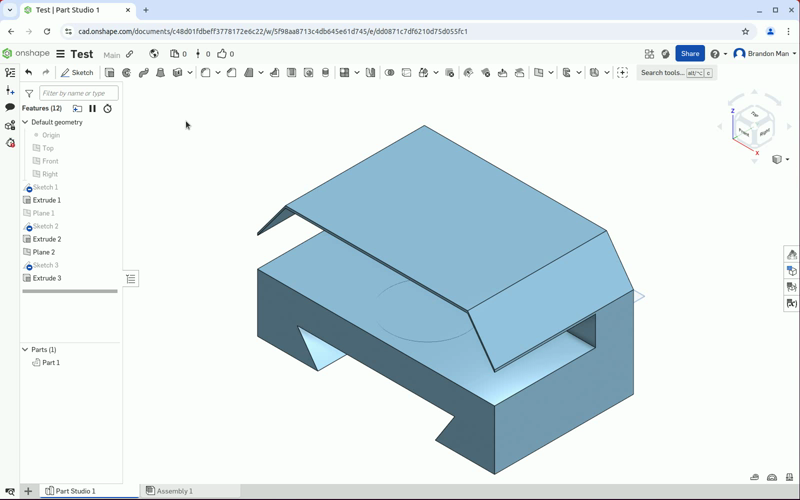
mouse_move(73, 189)
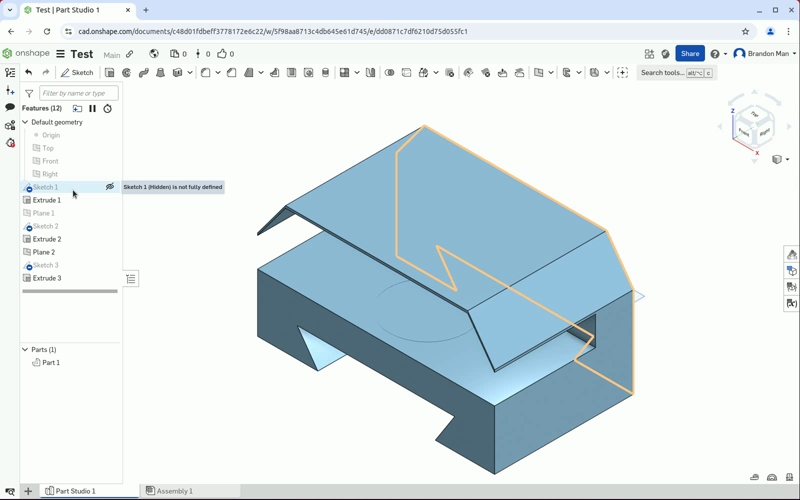
click(73, 189)